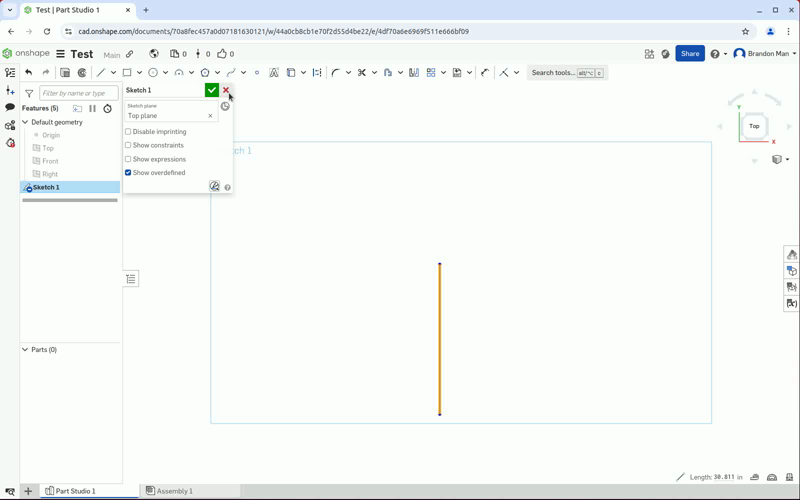
key(shift+h)
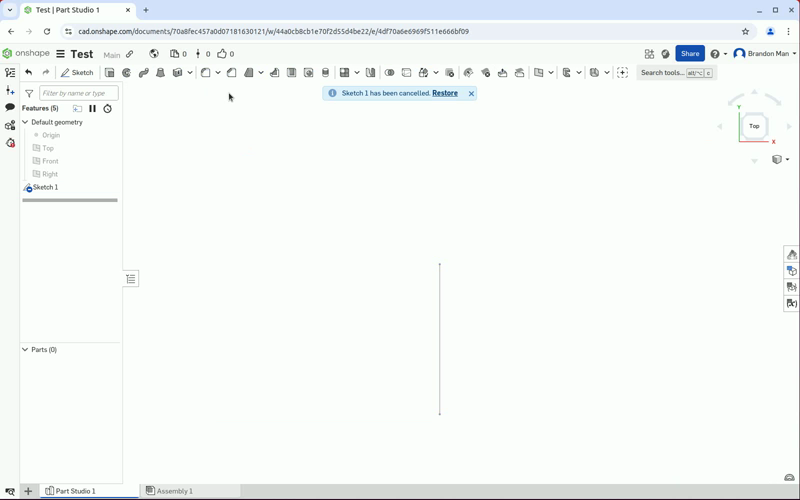
key(shift+s)
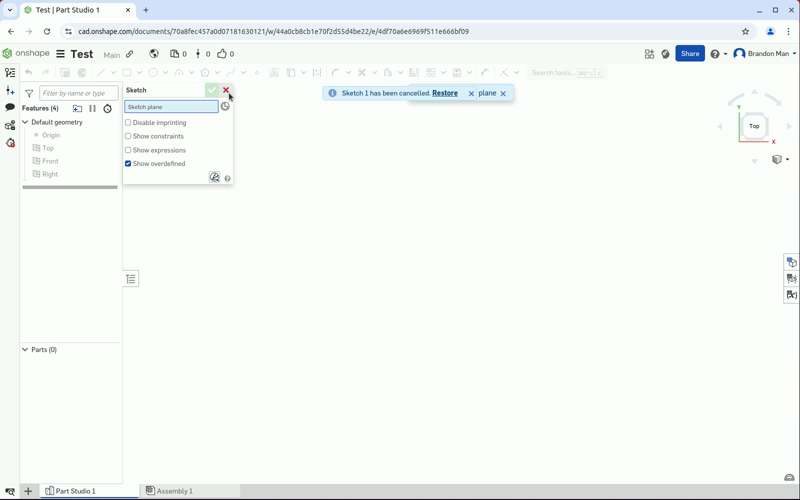
mouse_move(73, 150)
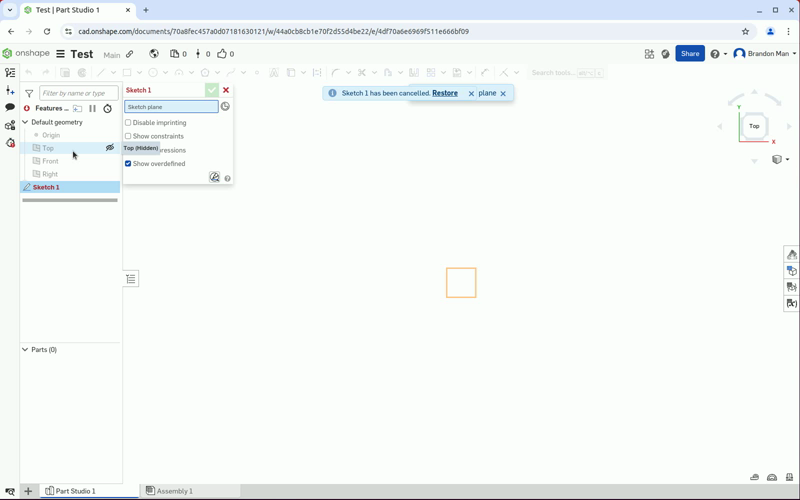
click(73, 150)
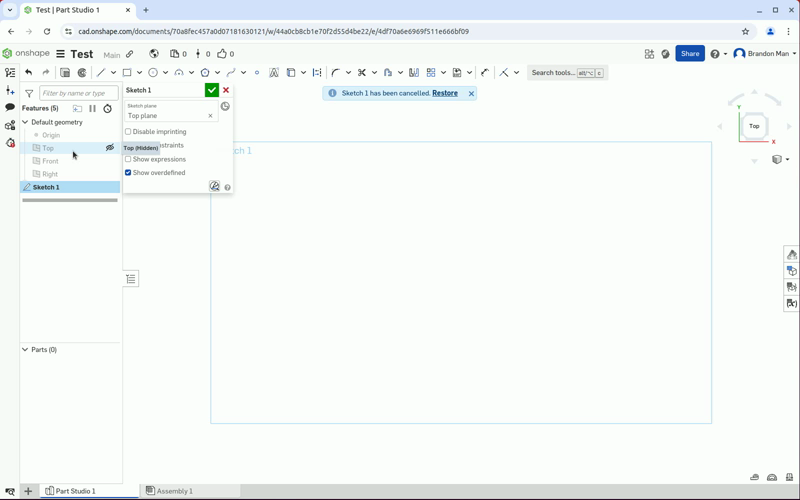
mouse_move(73, 352)
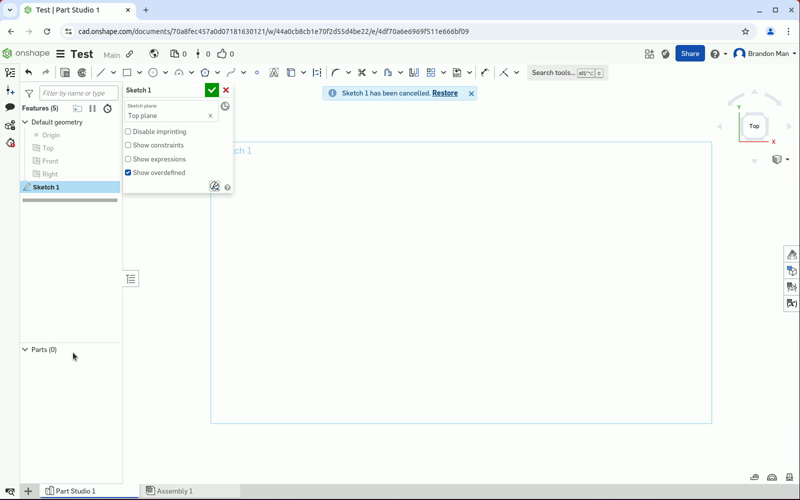
key(y)
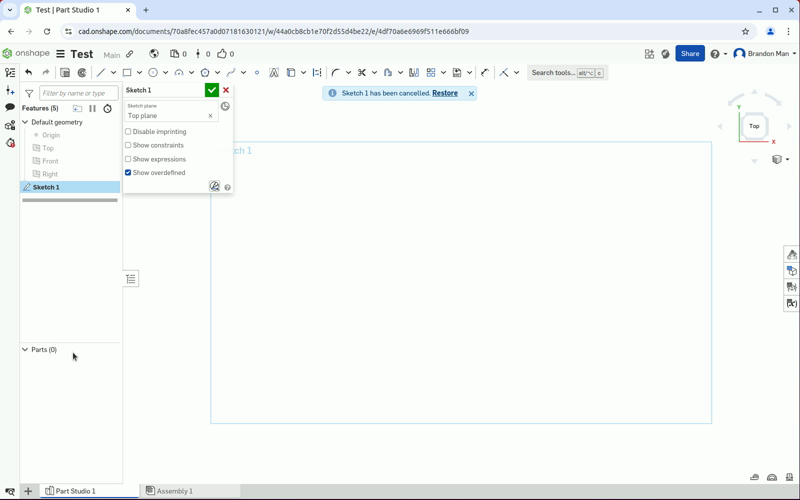
key(l)
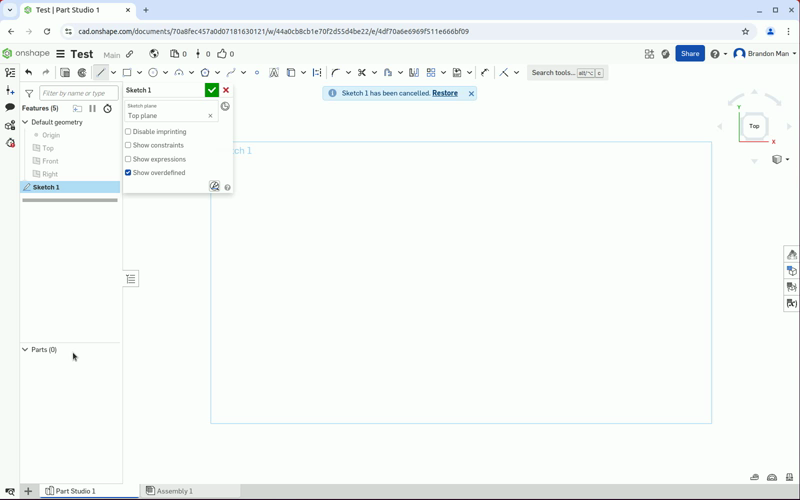
key_down(shift)
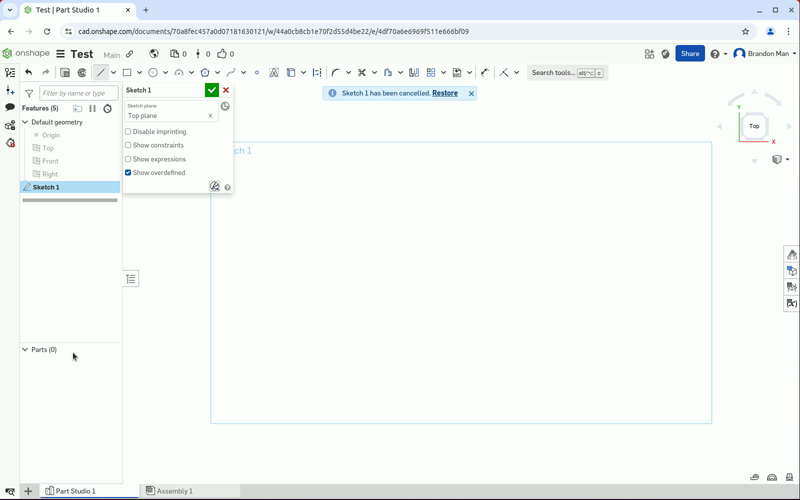
mouse_move(366, 376)
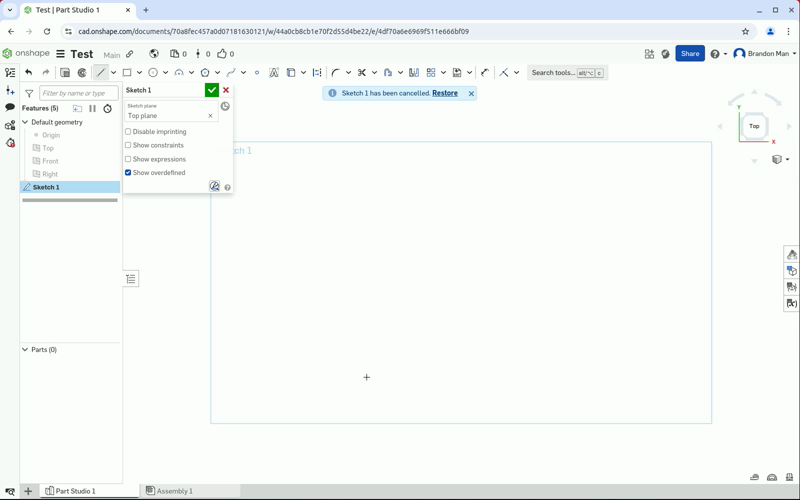
click(366, 376)
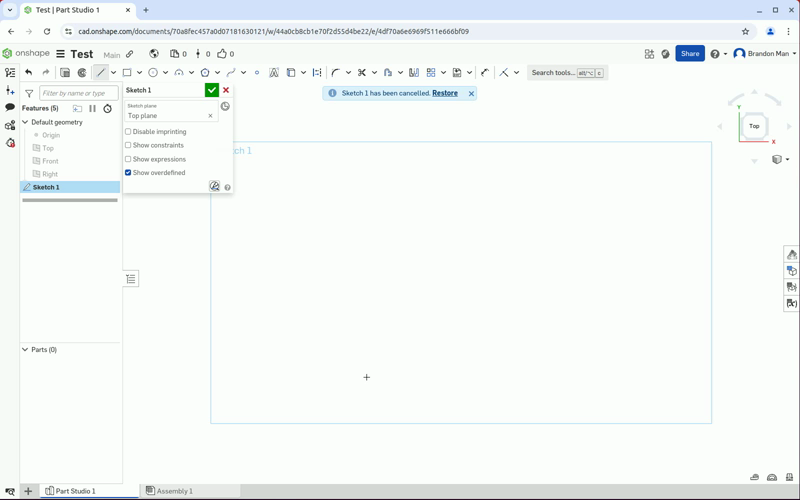
key_up(shift)
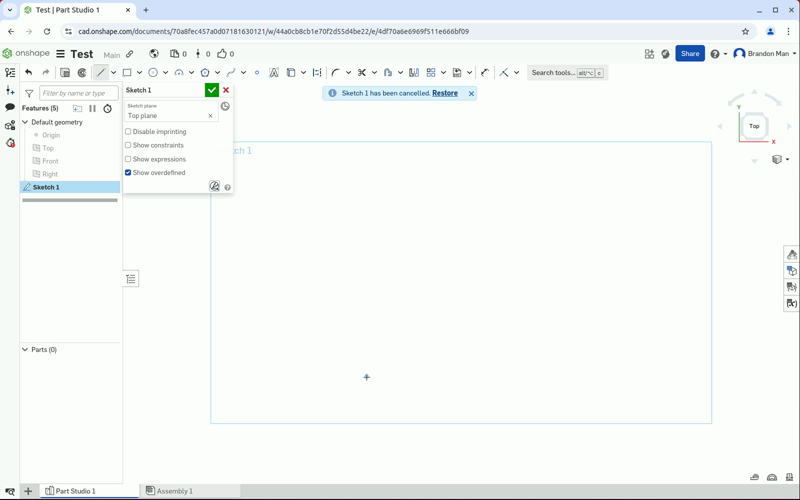
key_down(shift)
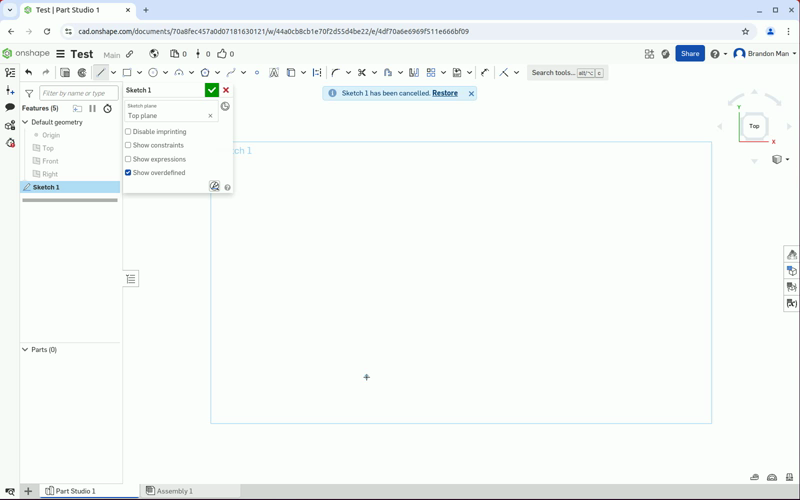
mouse_move(553, 376)
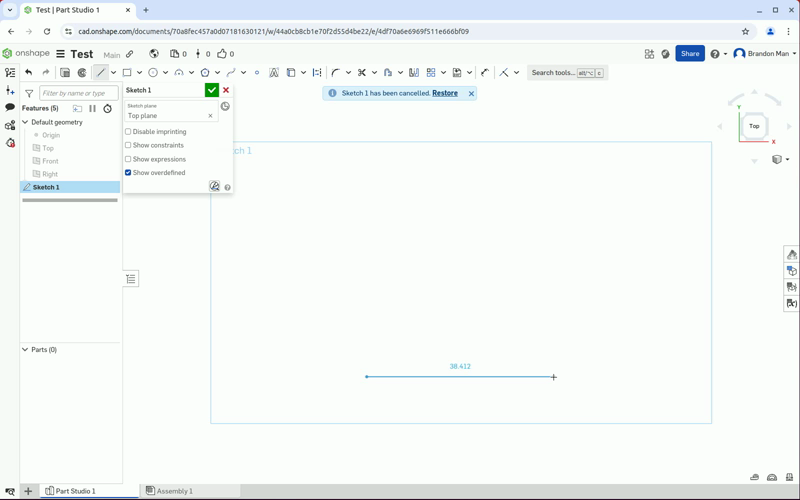
click(553, 376)
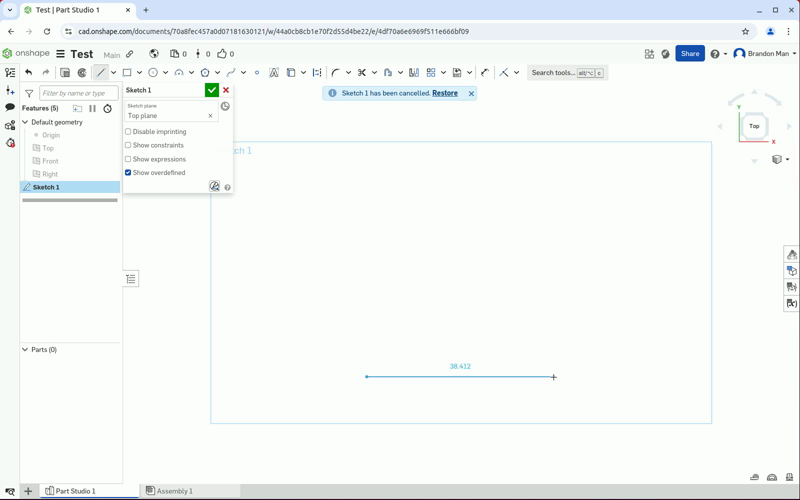
key_up(shift)
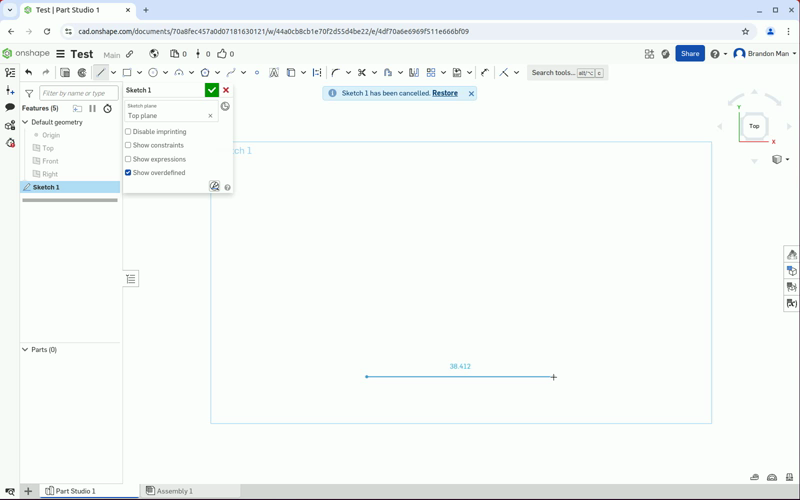
key_down(shift)
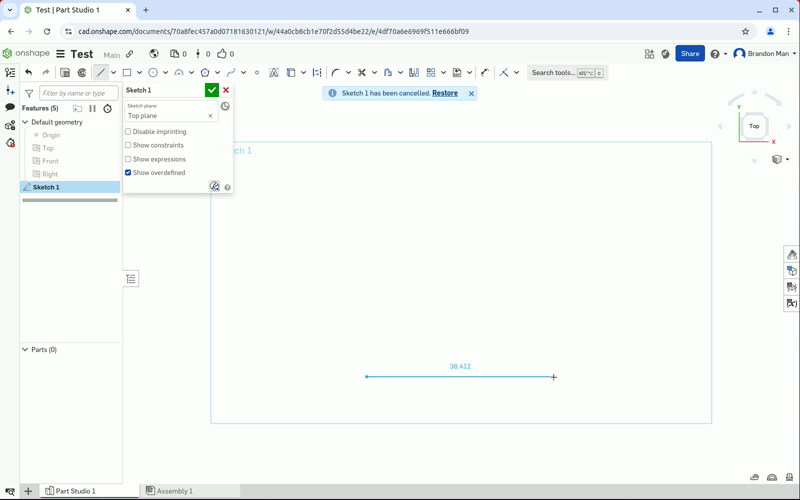
mouse_move(553, 189)
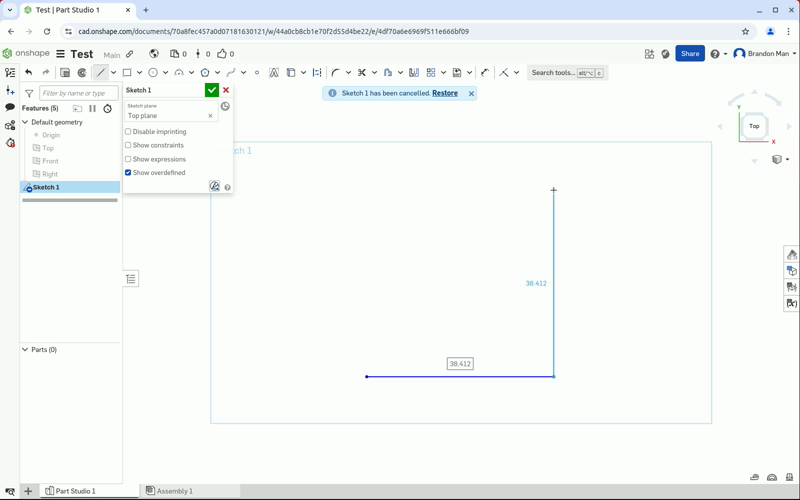
click(553, 189)
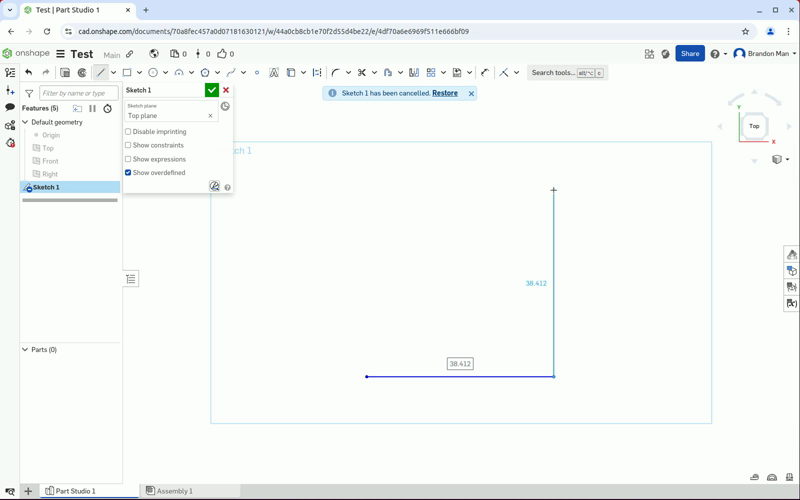
key_up(shift)
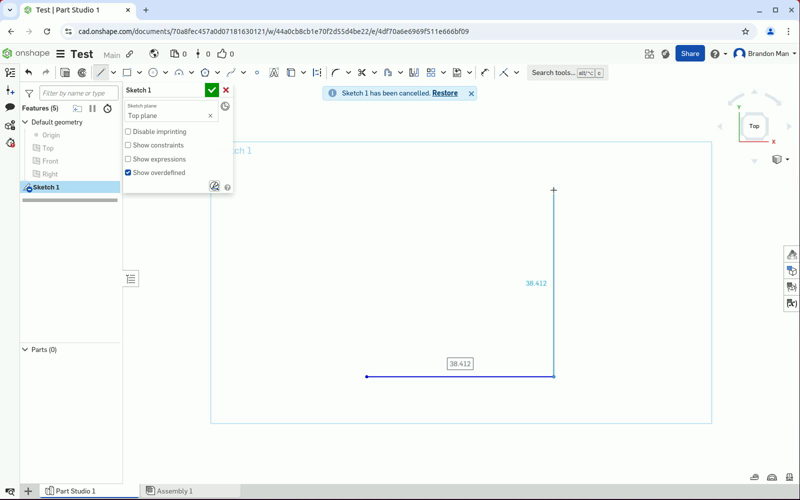
key_down(shift)
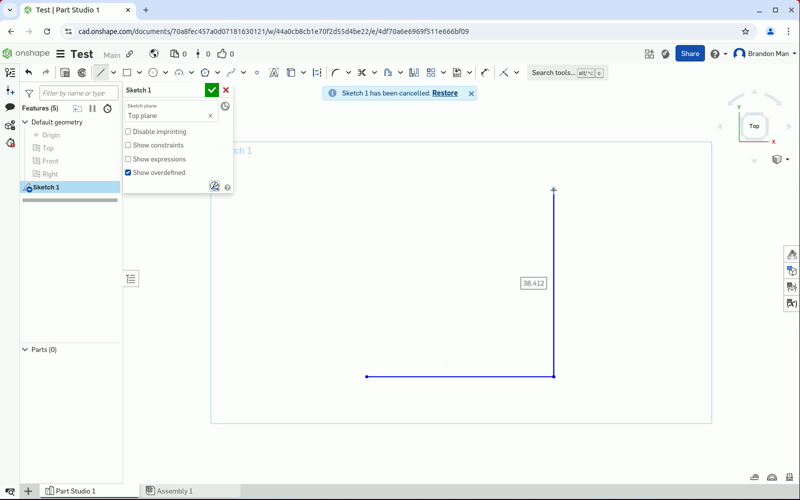
mouse_move(366, 189)
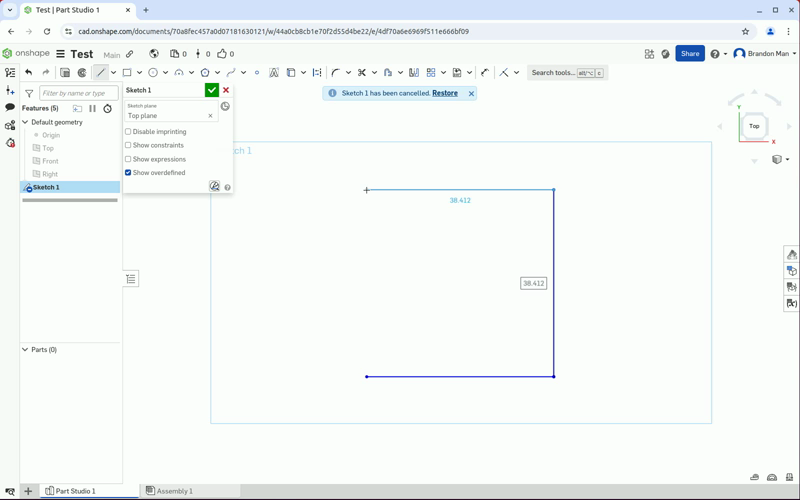
click(366, 189)
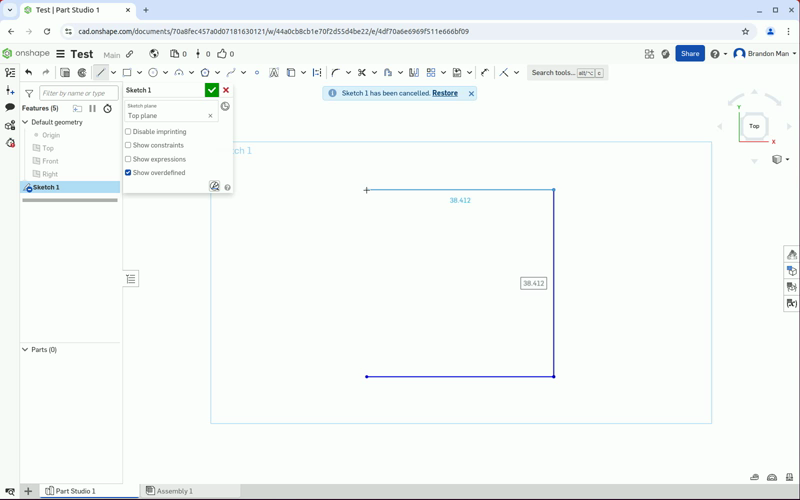
key_up(shift)
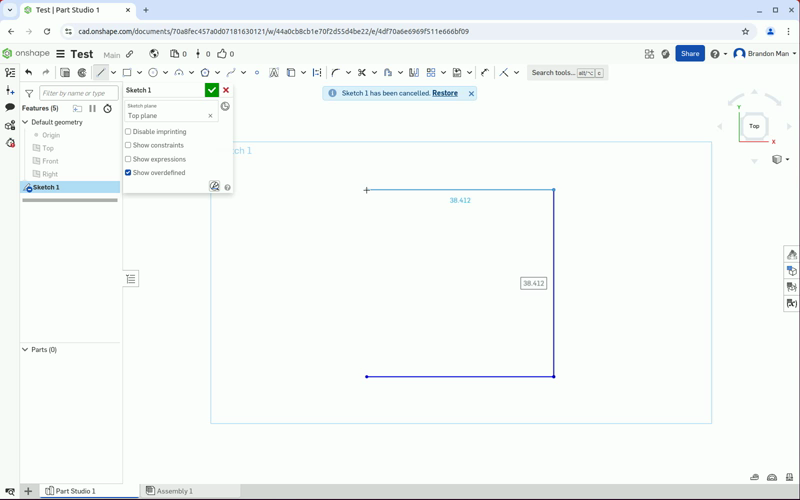
key_down(shift)
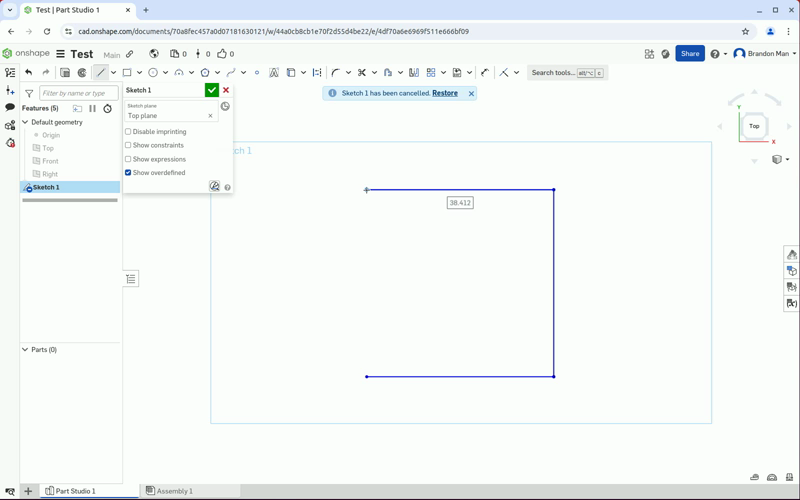
mouse_move(366, 376)
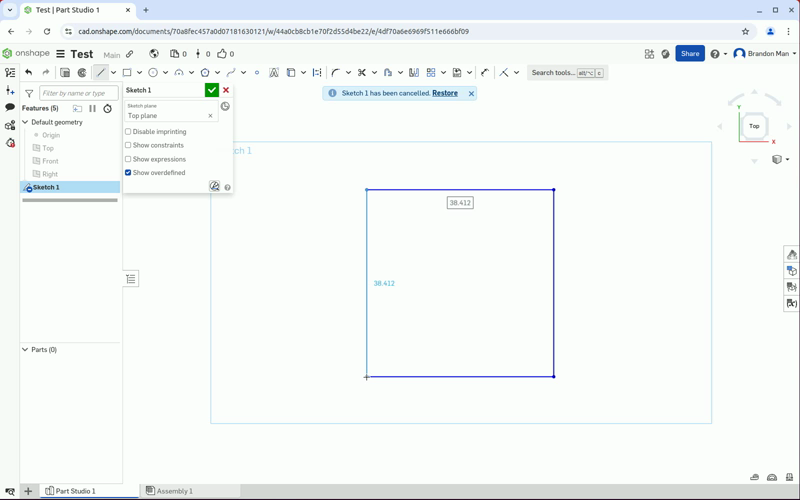
key_up(shift)
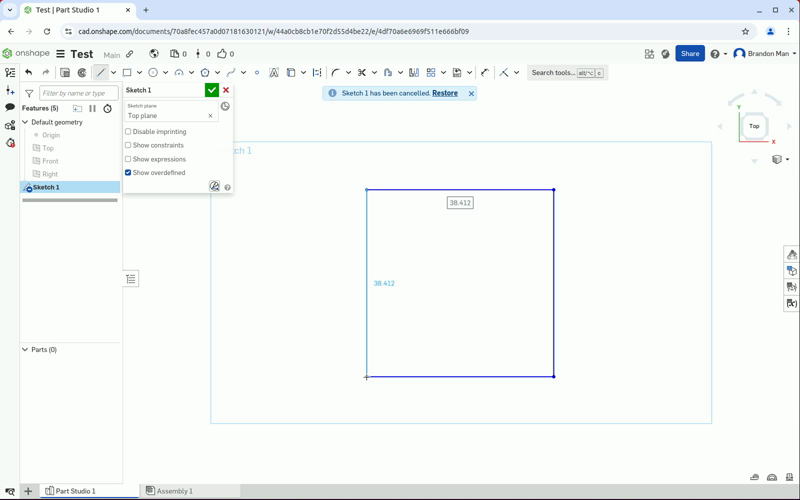
click(366, 376)
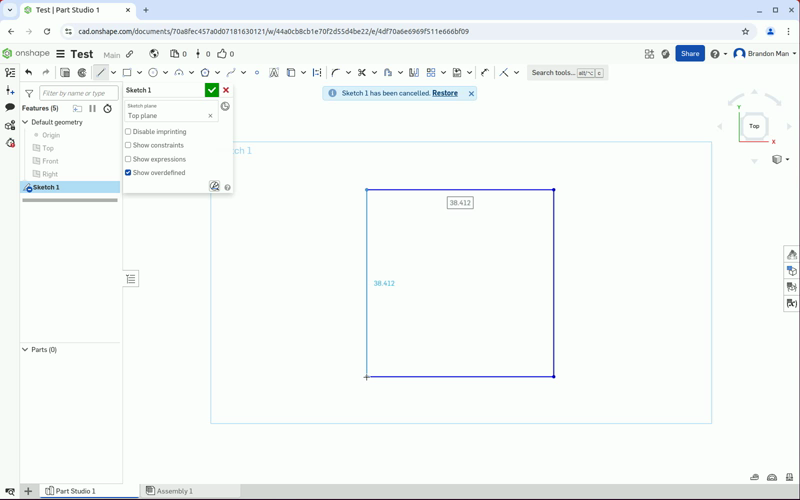
key(esc)
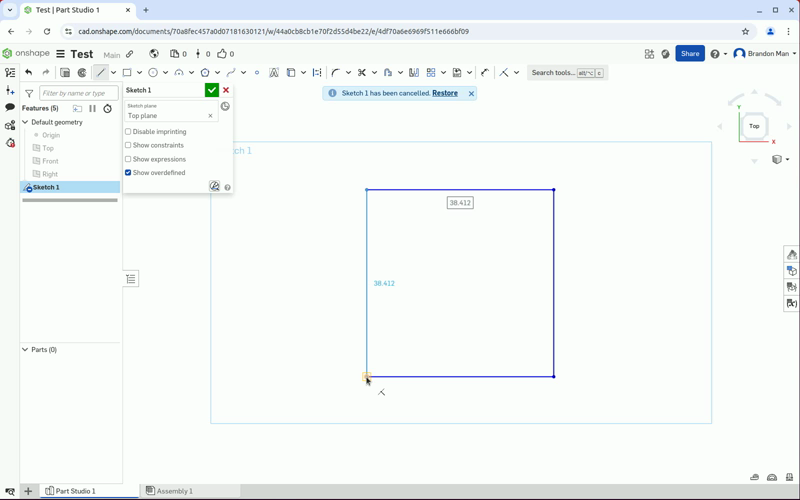
key(c)
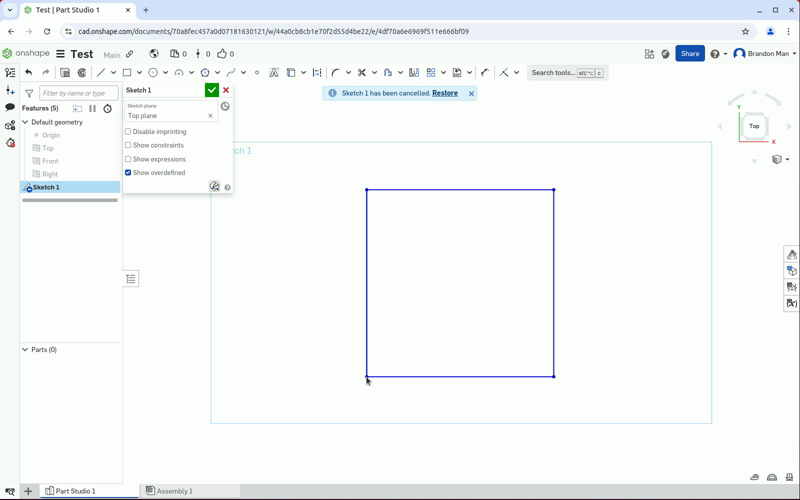
key_down(shift)
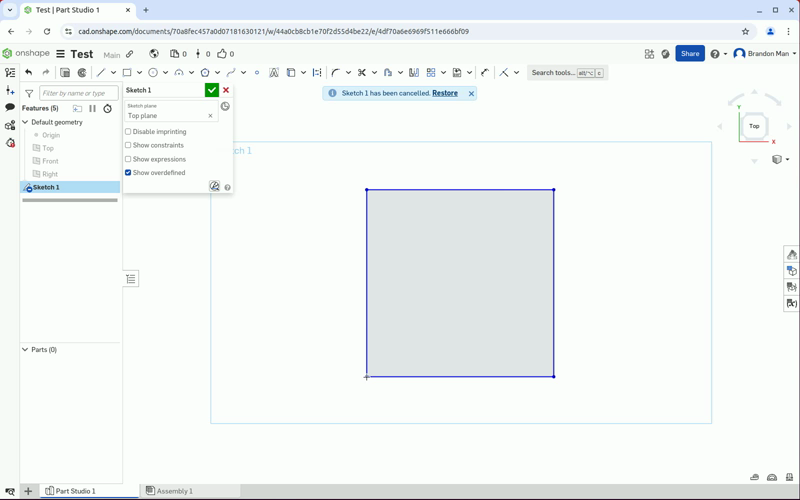
mouse_move(461, 282)
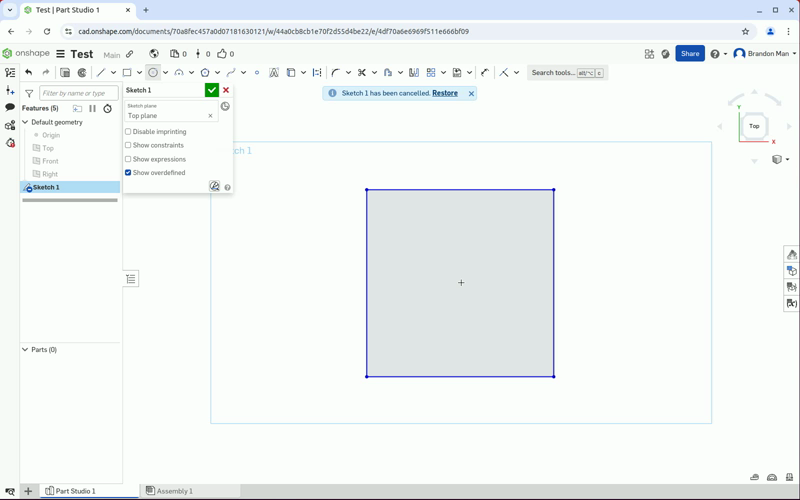
click(461, 282)
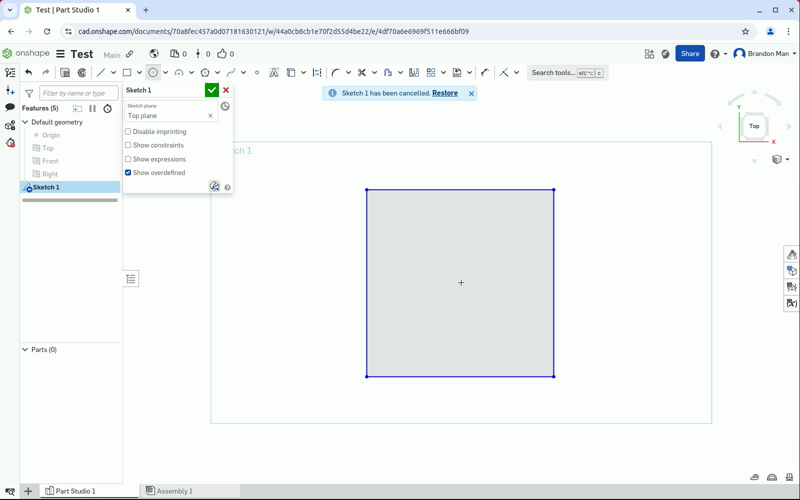
key_up(shift)
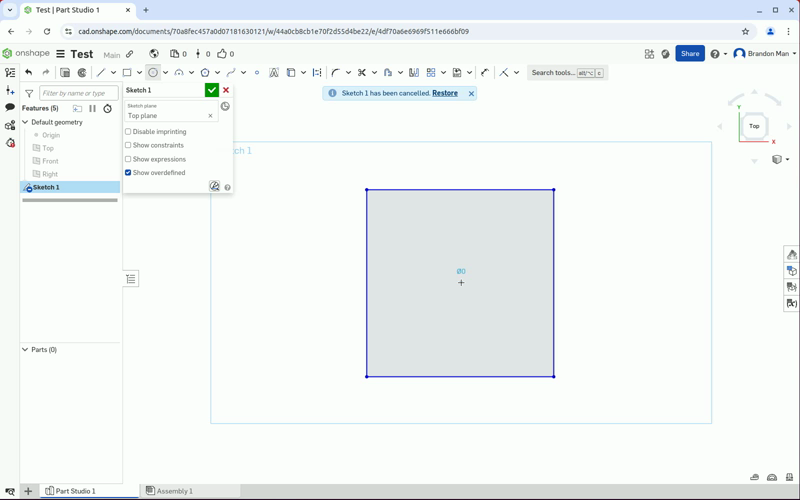
mouse_move(481, 282)
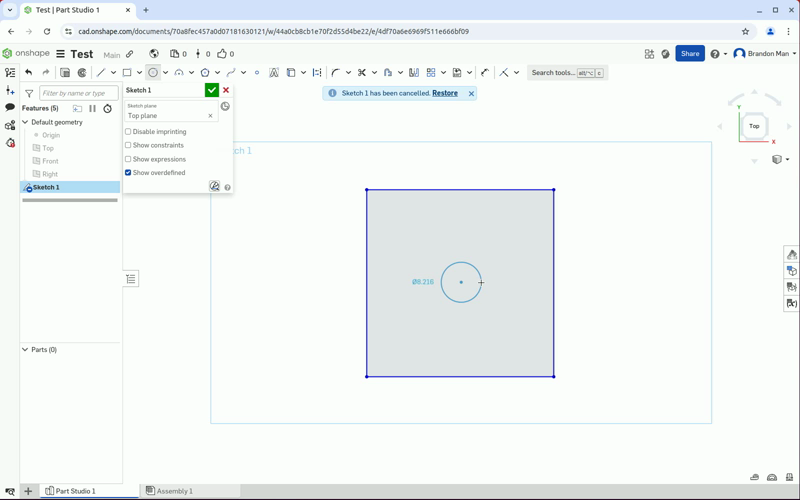
click(481, 282)
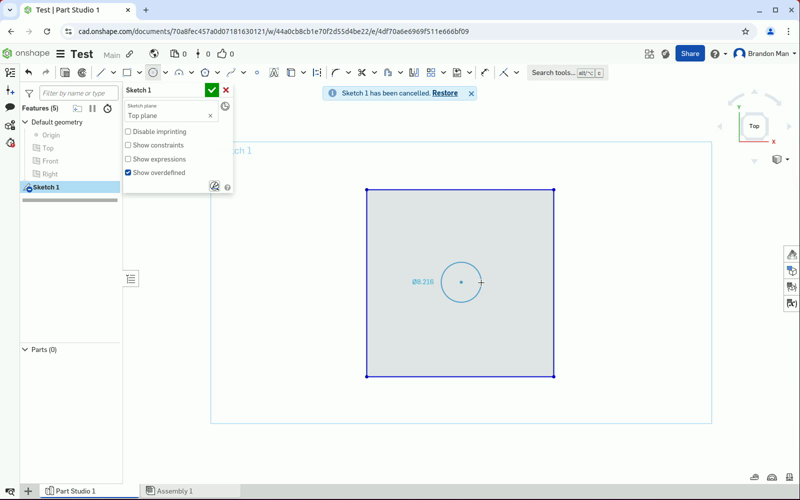
key(esc)
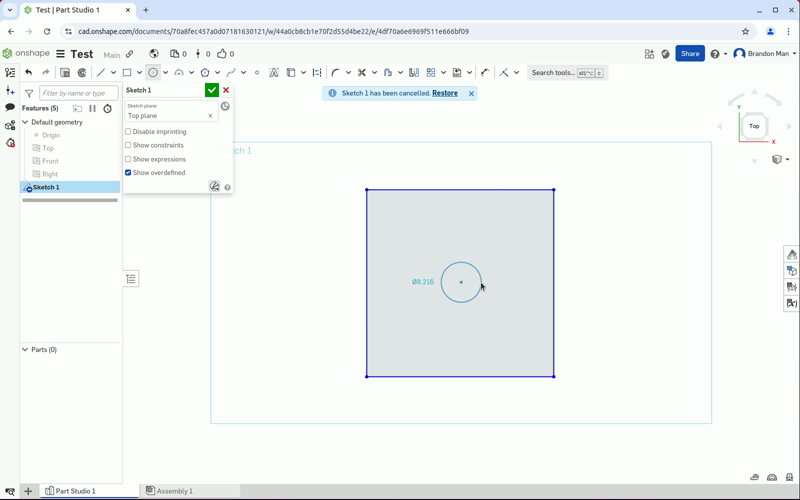
key(c)
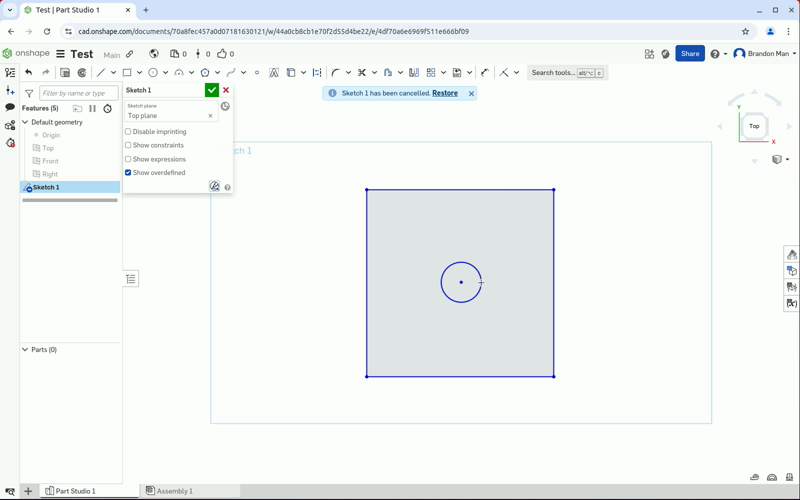
key_down(shift)
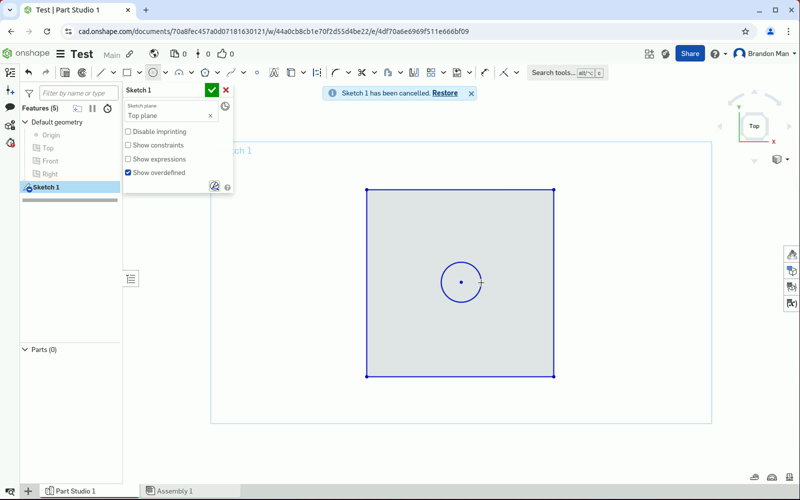
mouse_move(516, 341)
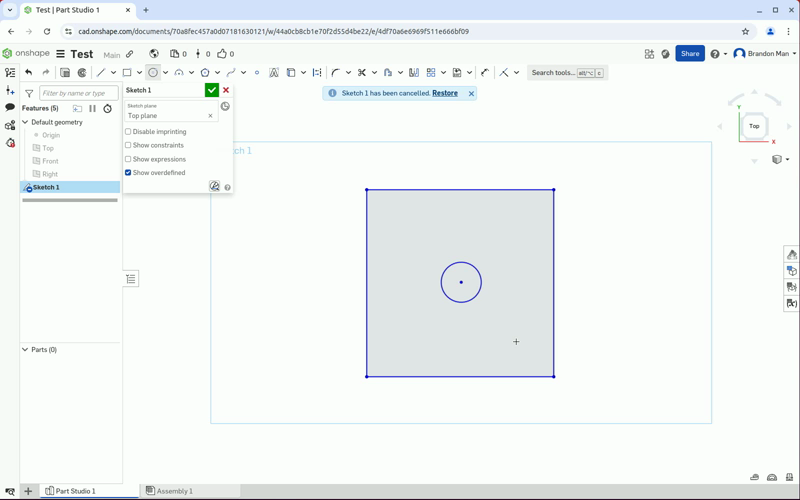
click(516, 341)
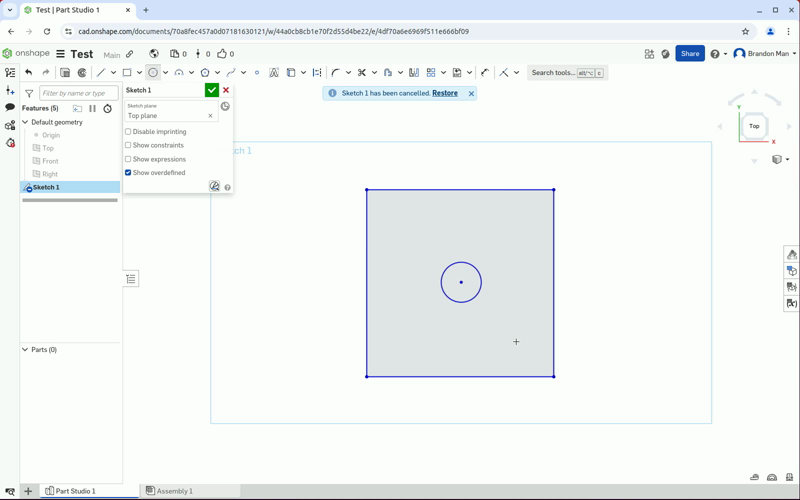
key_up(shift)
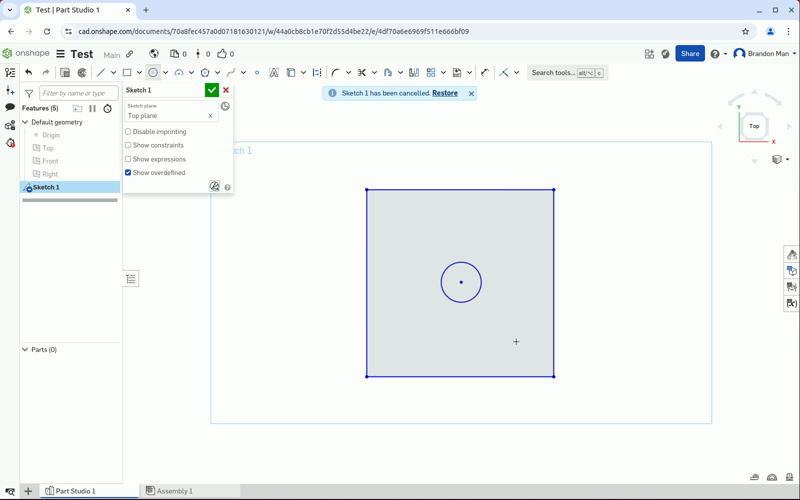
mouse_move(528, 341)
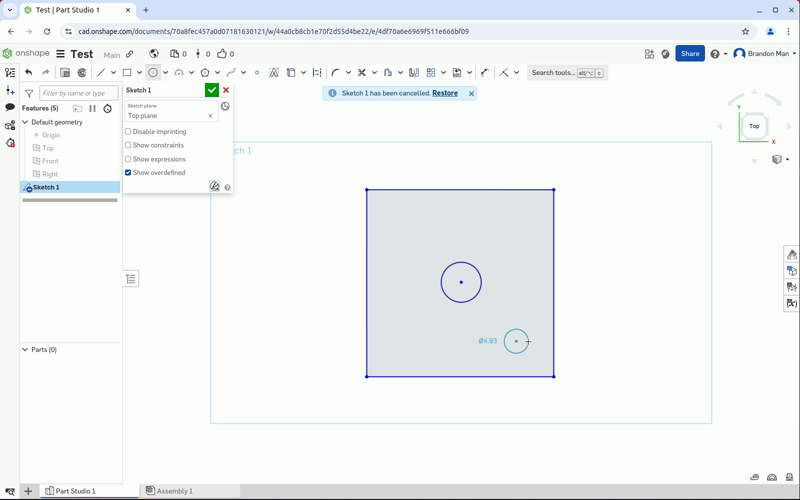
click(528, 341)
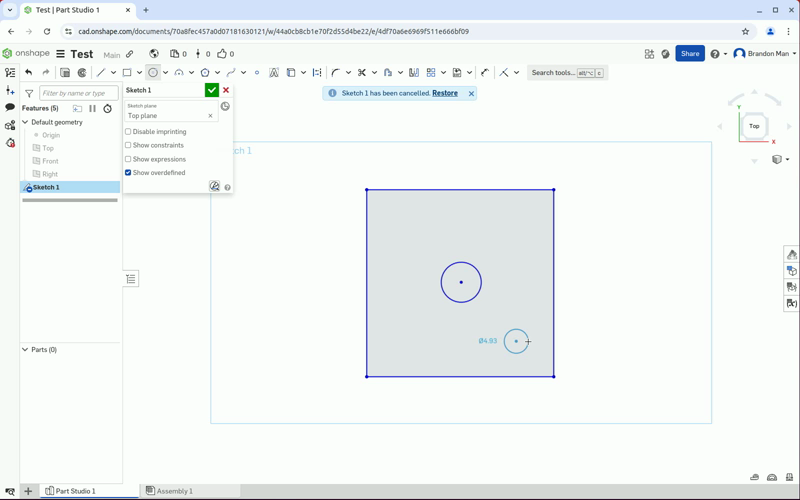
key(esc)
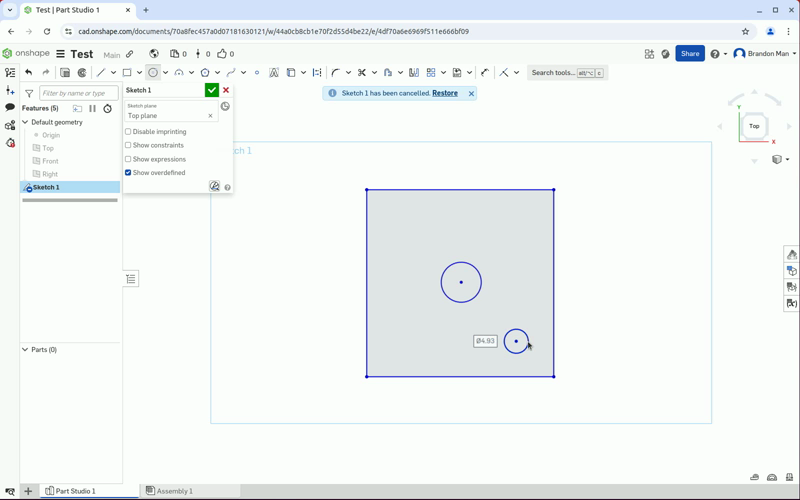
mouse_move(506, 308)
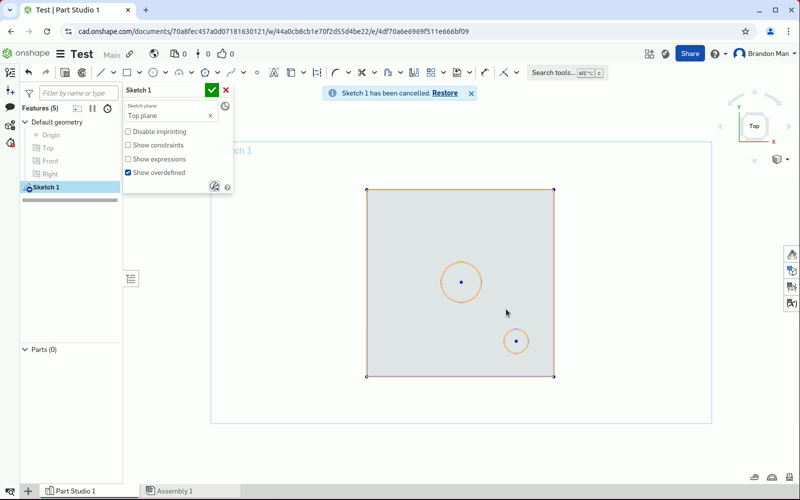
click(506, 308)
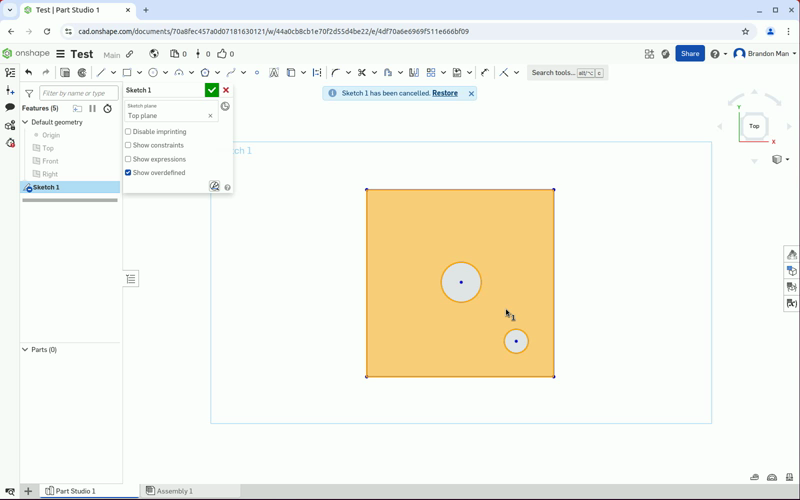
mouse_move(73, 352)
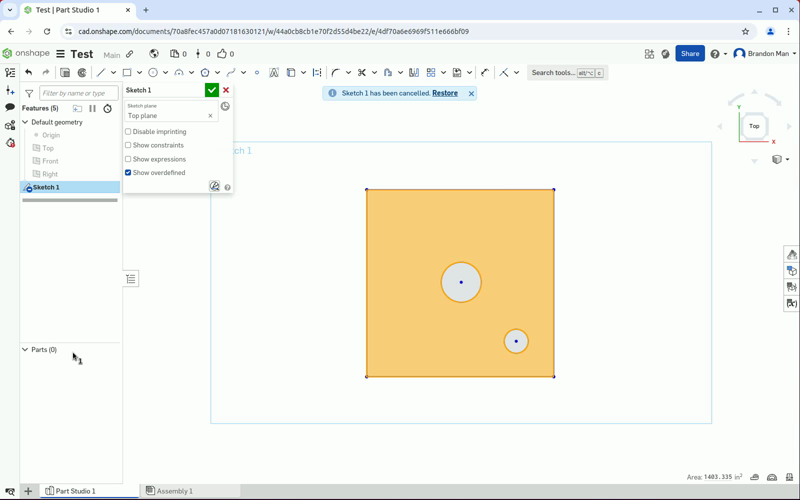
key(shift+y)
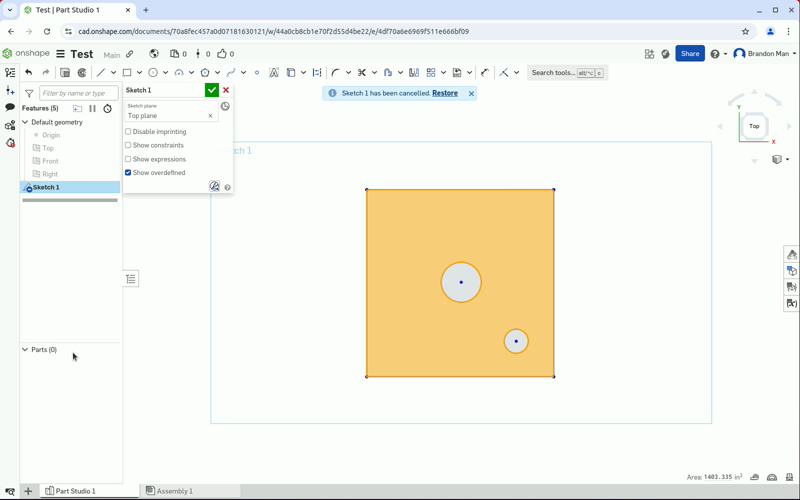
key(shift+e)
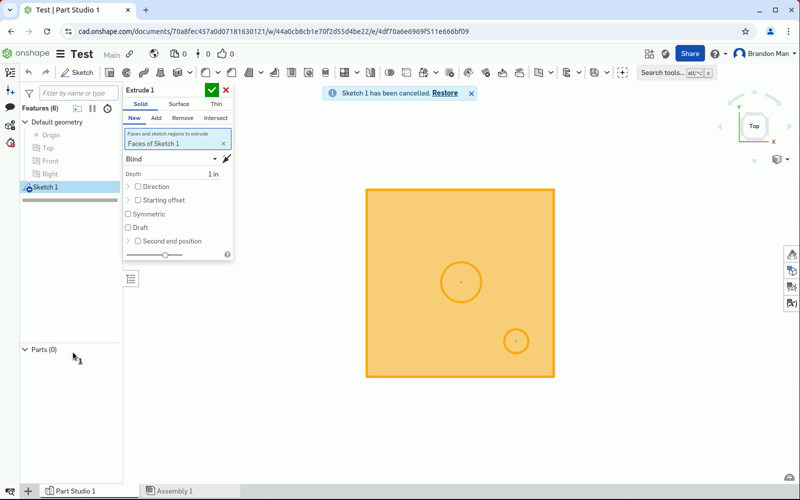
mouse_move(143, 106)
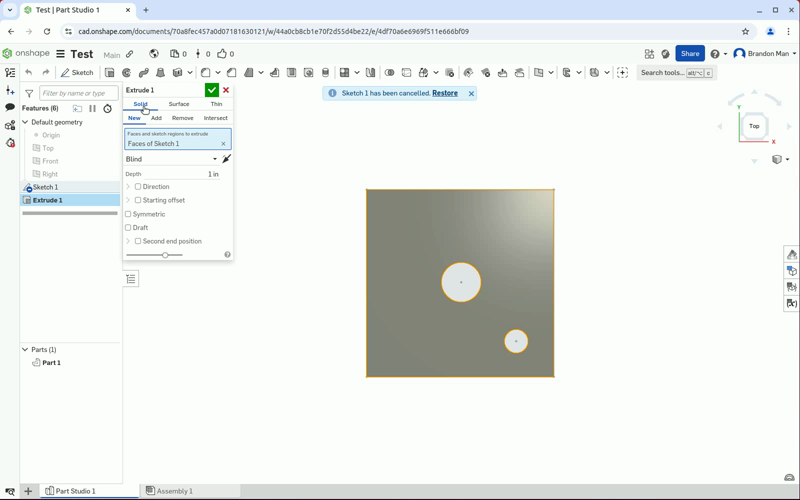
click(143, 106)
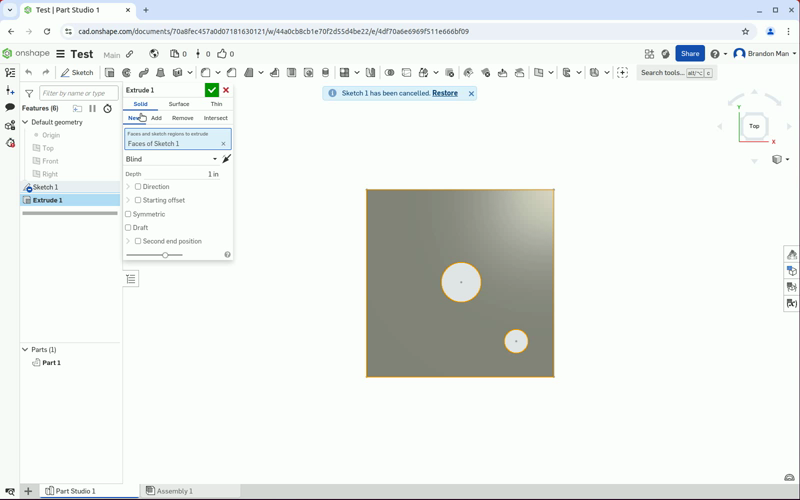
mouse_move(137, 120)
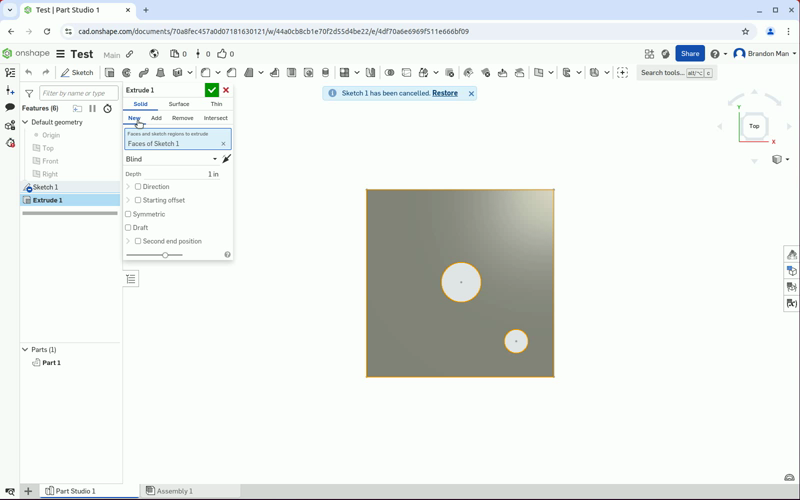
click(137, 120)
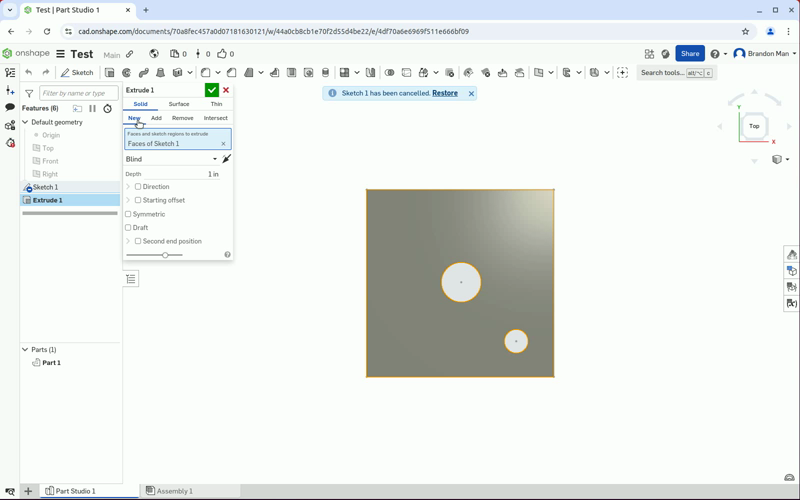
key(tab, 4)
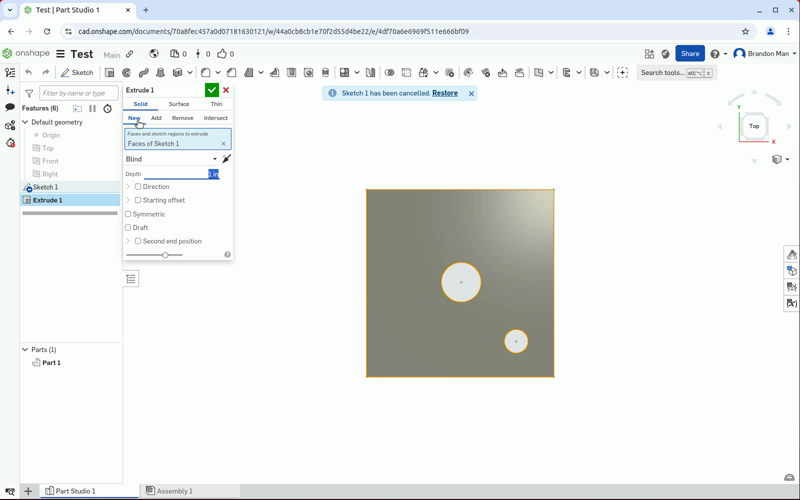
text(7.703)
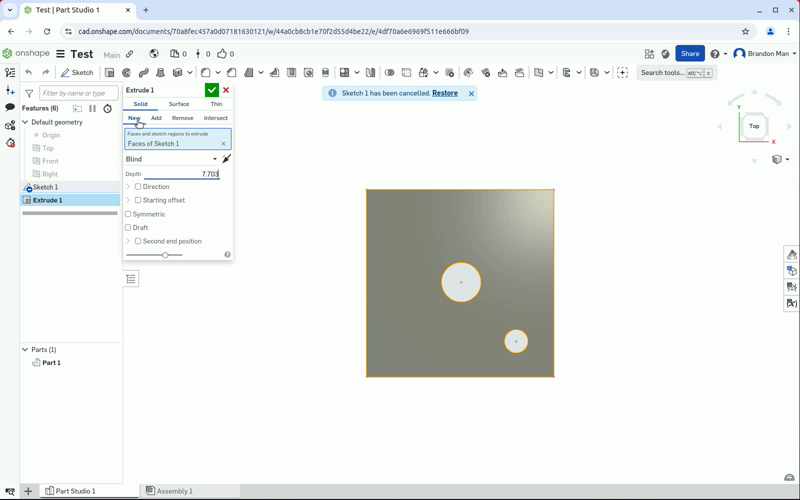
key(enter)
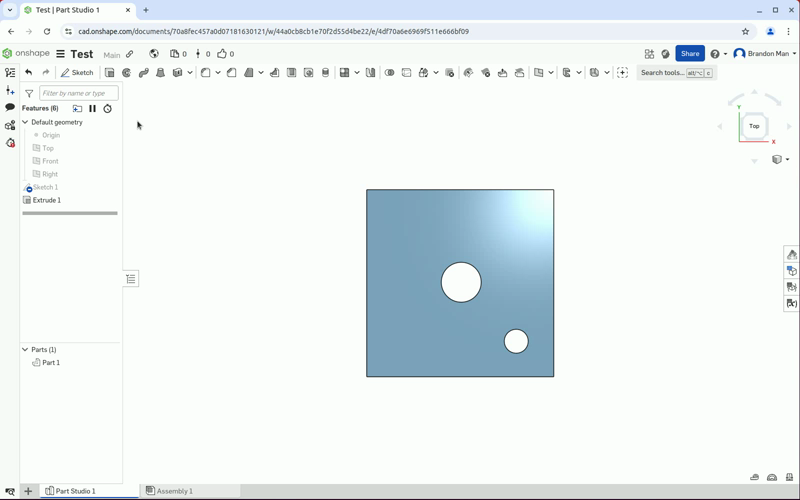
key(shift+h)
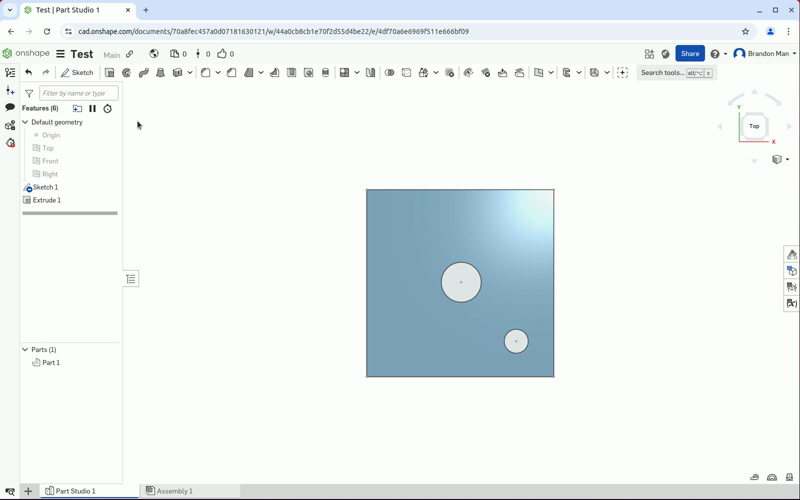
key(shift+h)
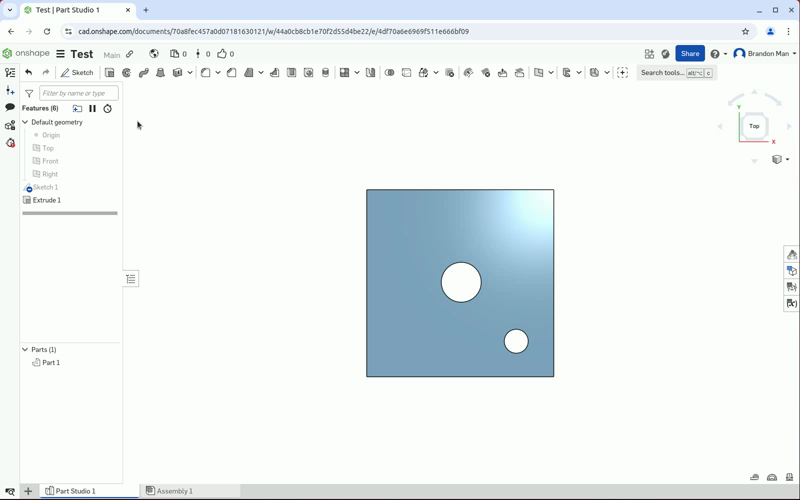
mouse_move(73, 189)
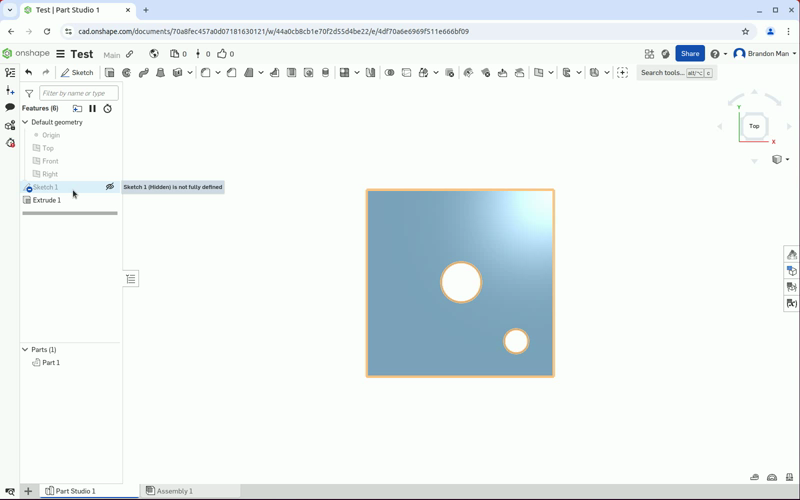
click(73, 189)
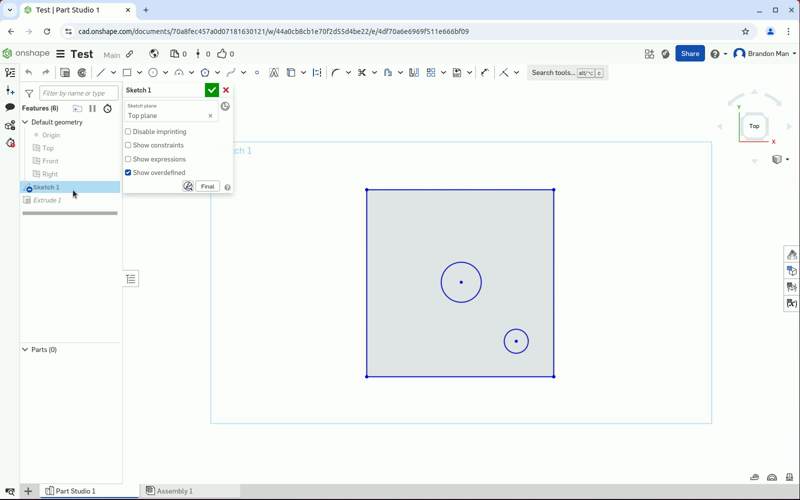
mouse_move(229, 92)
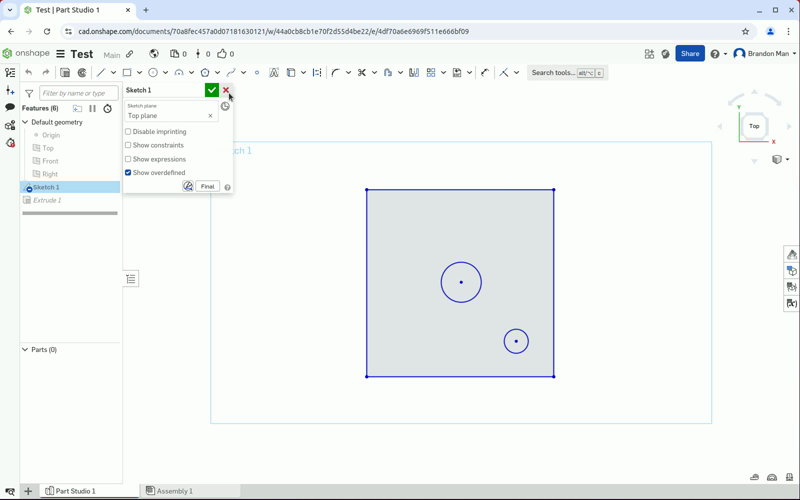
click(229, 92)
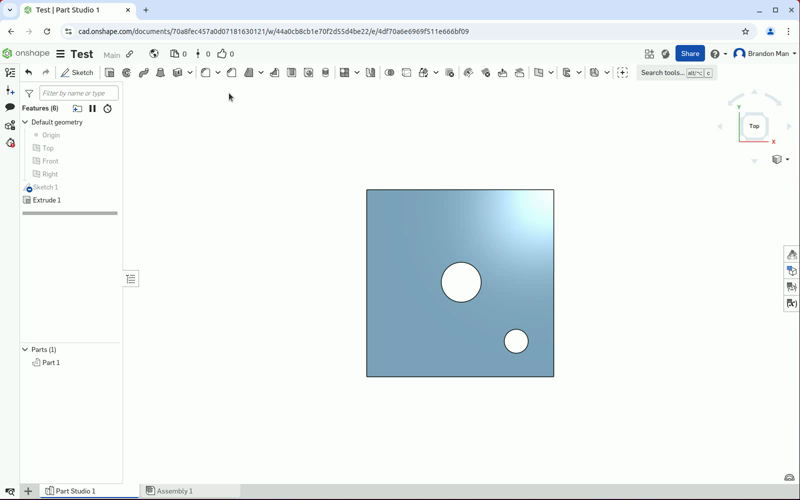
mouse_move(541, 75)
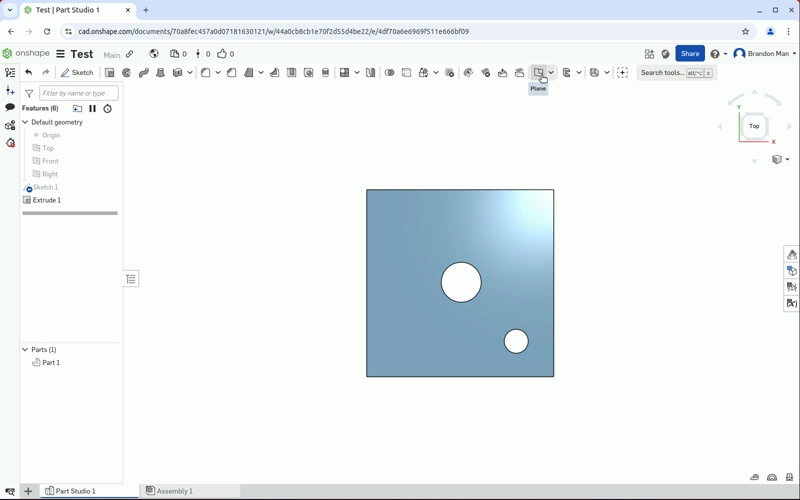
click(541, 75)
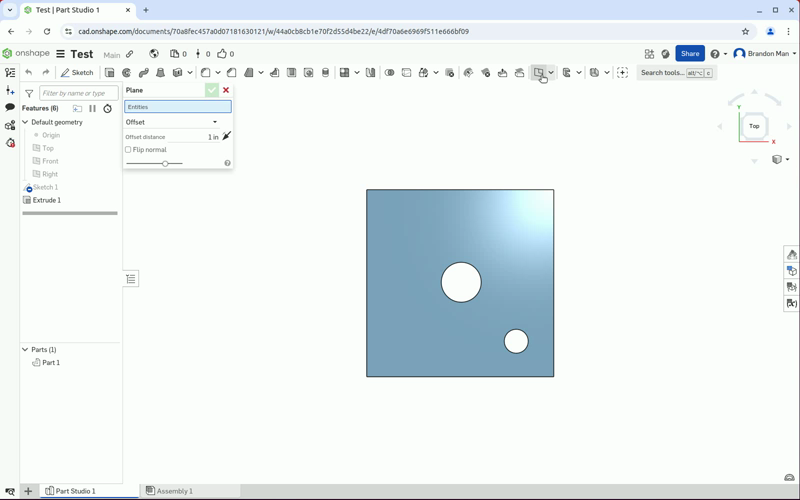
mouse_move(73, 150)
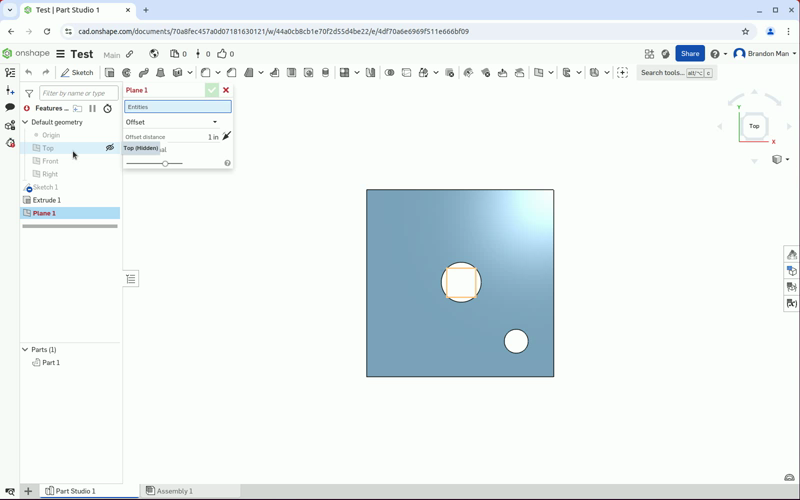
click(73, 150)
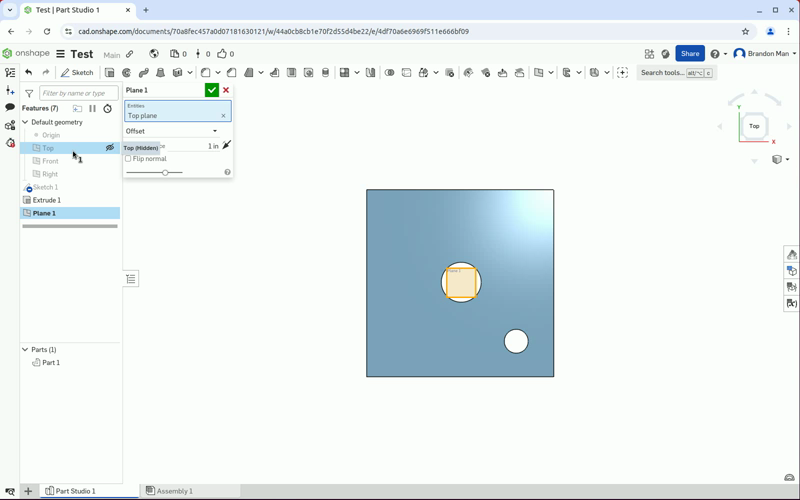
key(tab, 2)
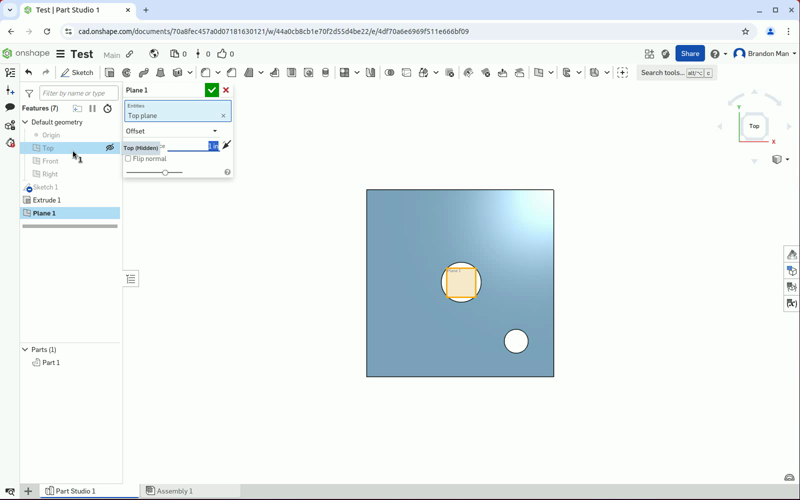
text(7.703)
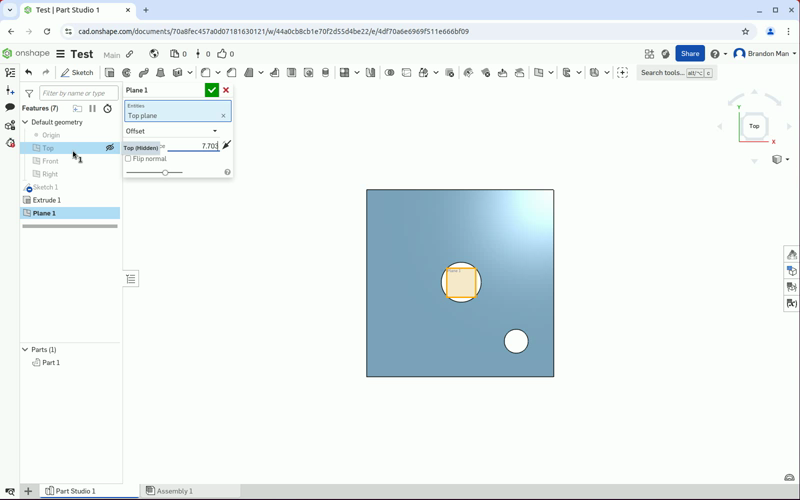
key(enter, 2)
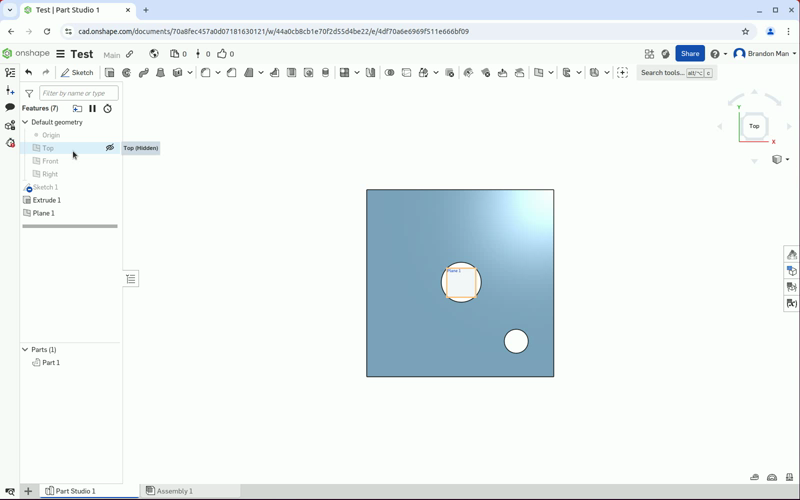
key(shift+s)
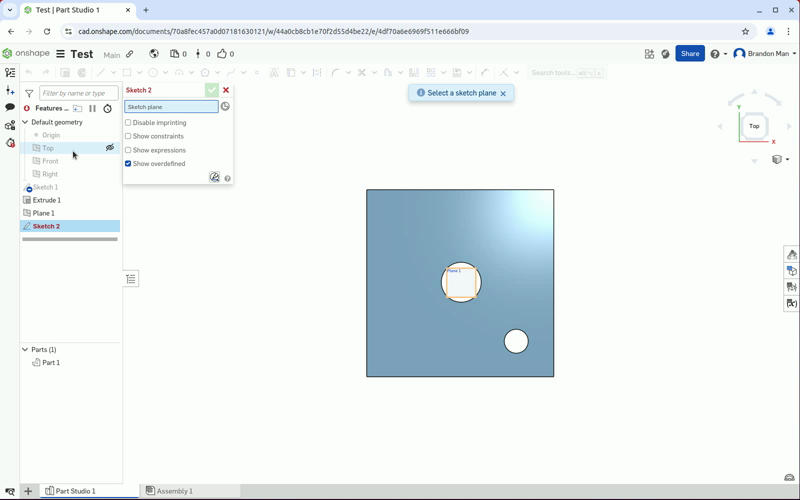
mouse_move(73, 215)
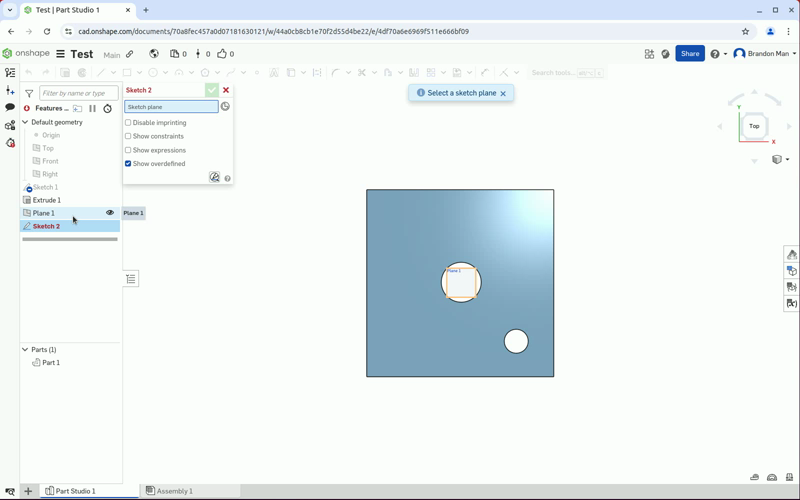
click(73, 215)
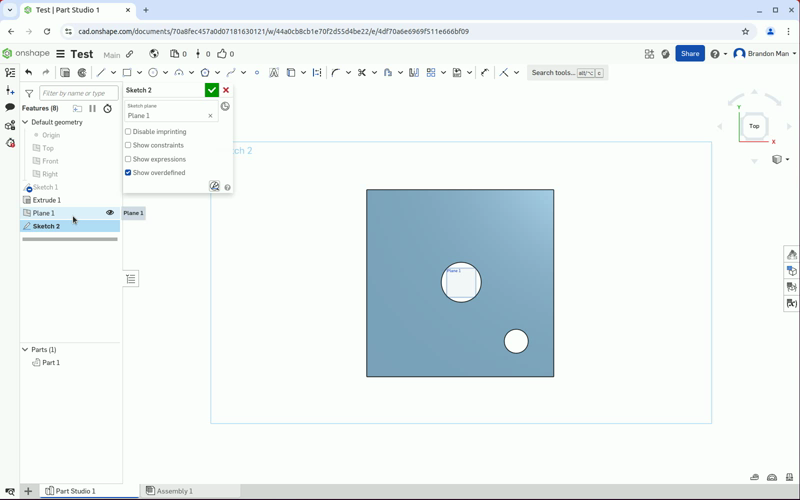
mouse_move(73, 352)
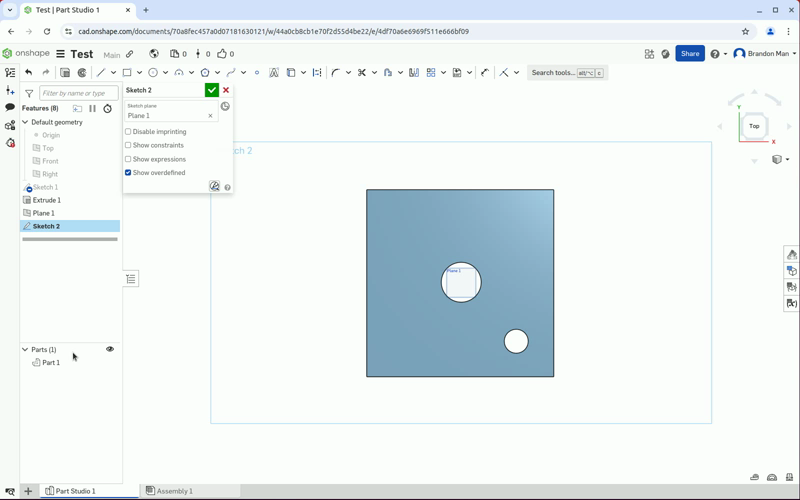
key(y)
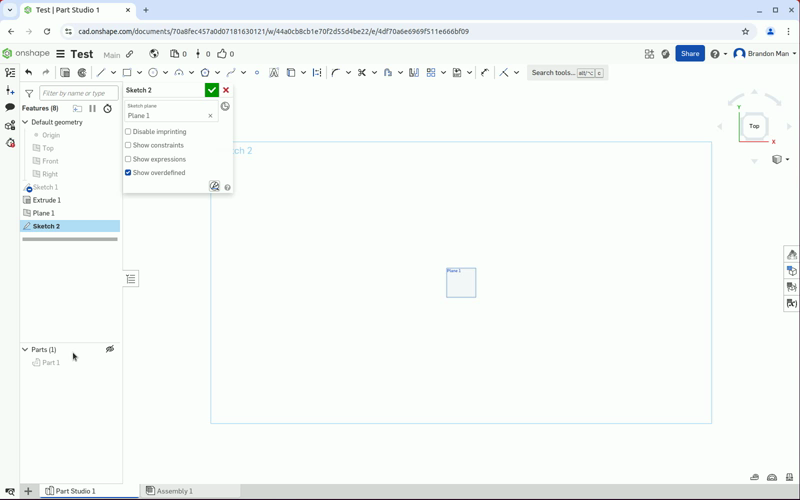
key(c)
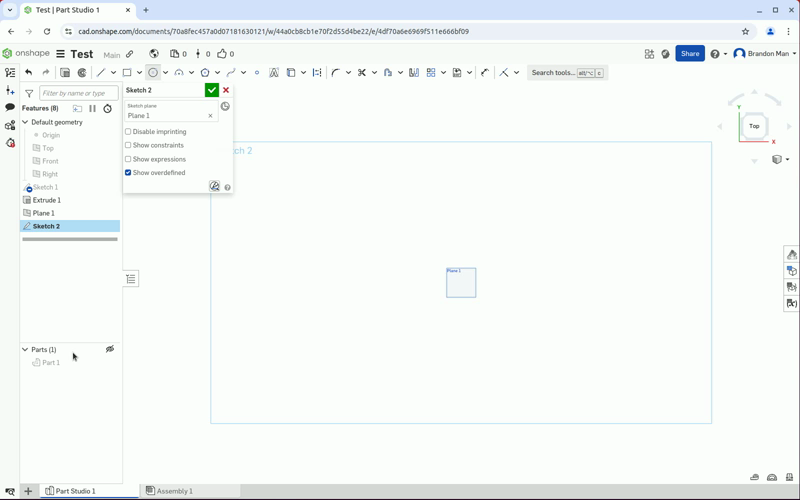
key_down(shift)
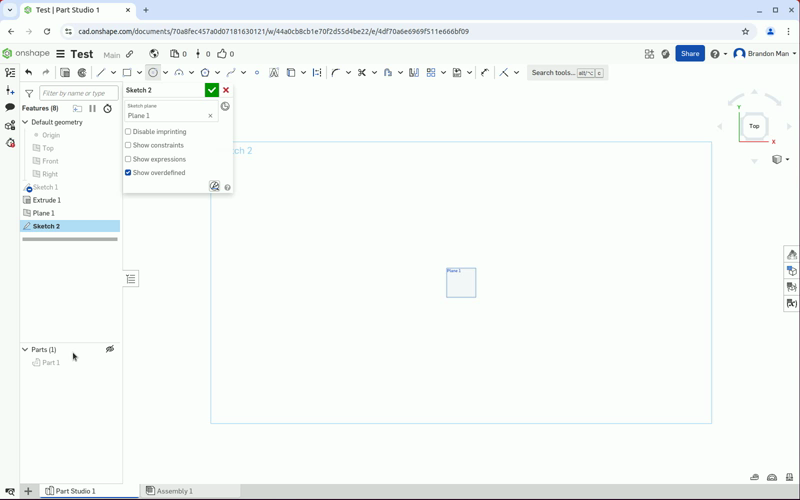
mouse_move(385, 210)
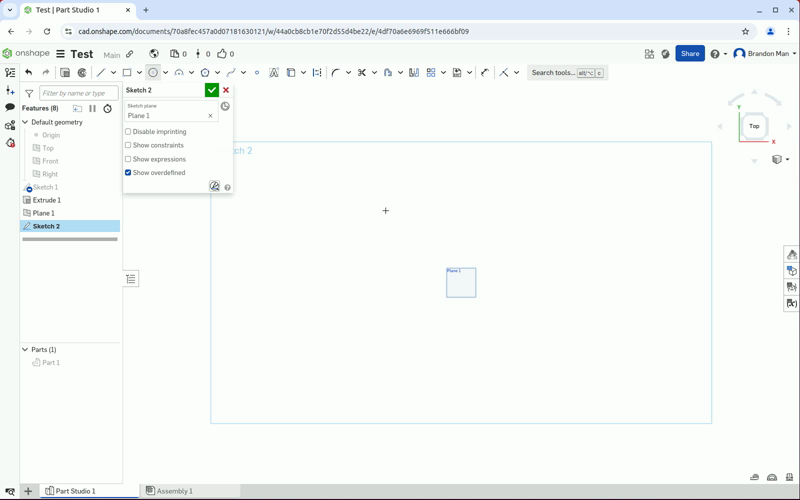
click(385, 210)
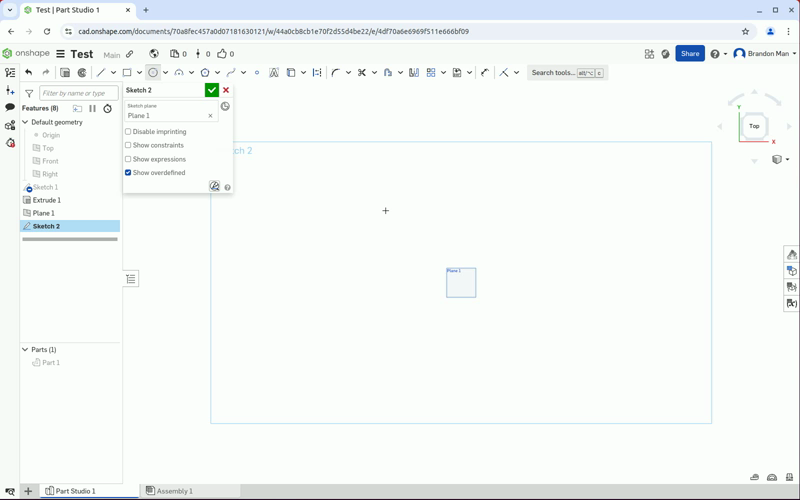
key_up(shift)
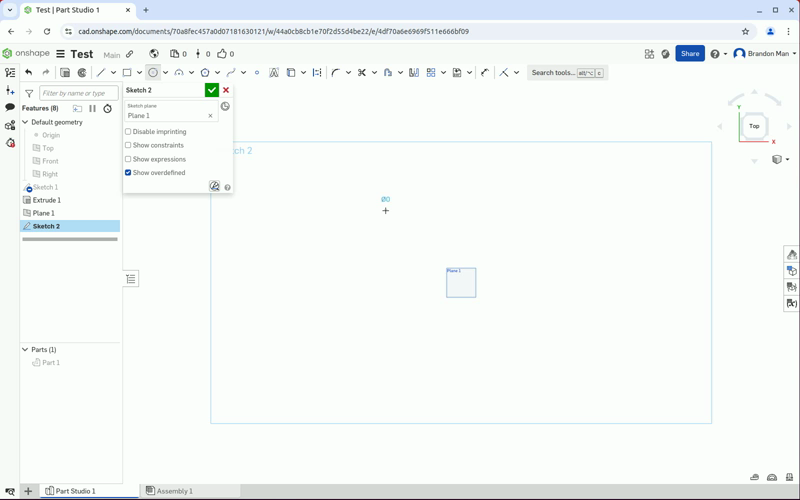
mouse_move(397, 210)
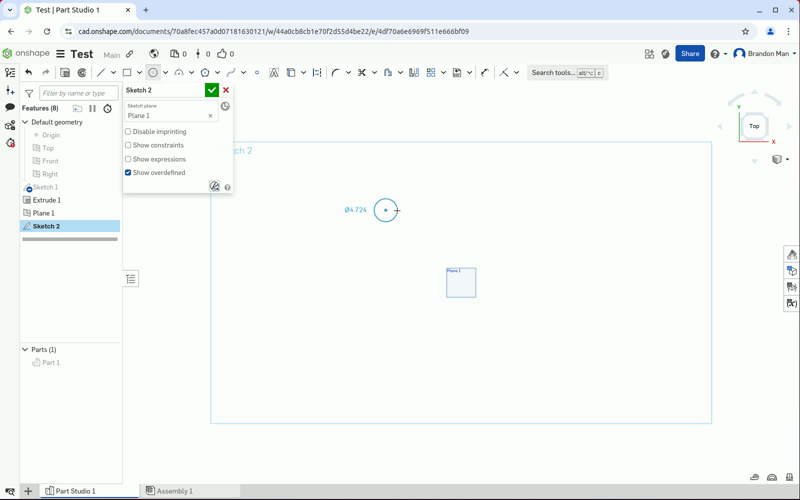
click(397, 210)
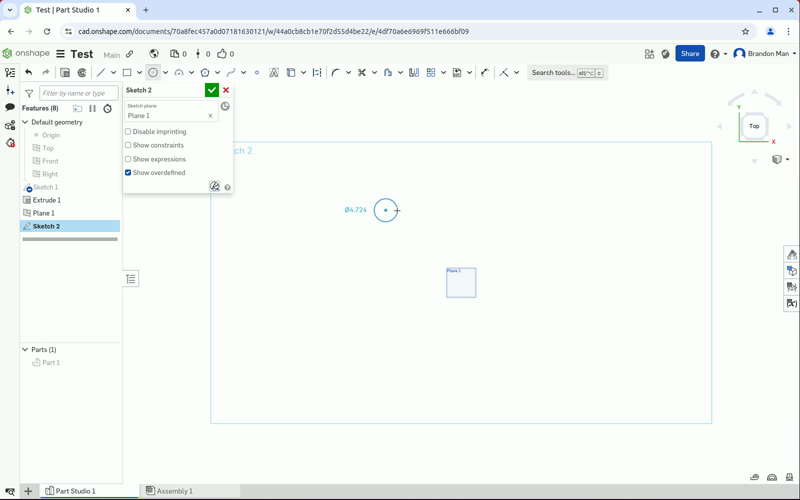
key(esc)
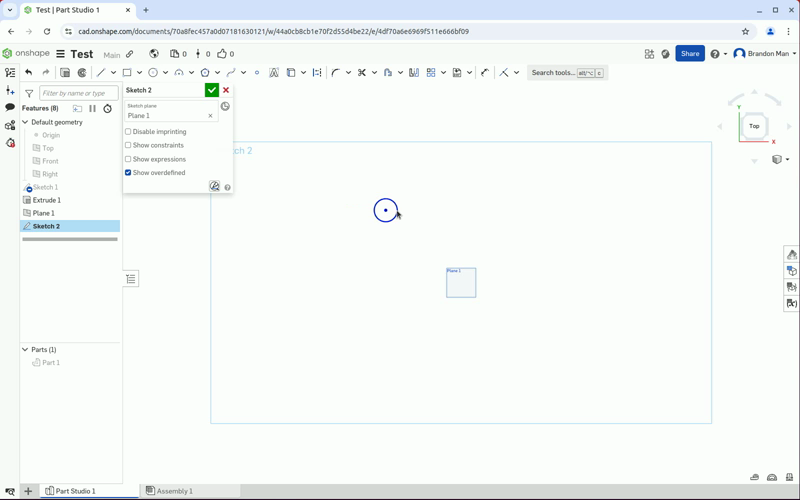
mouse_move(374, 210)
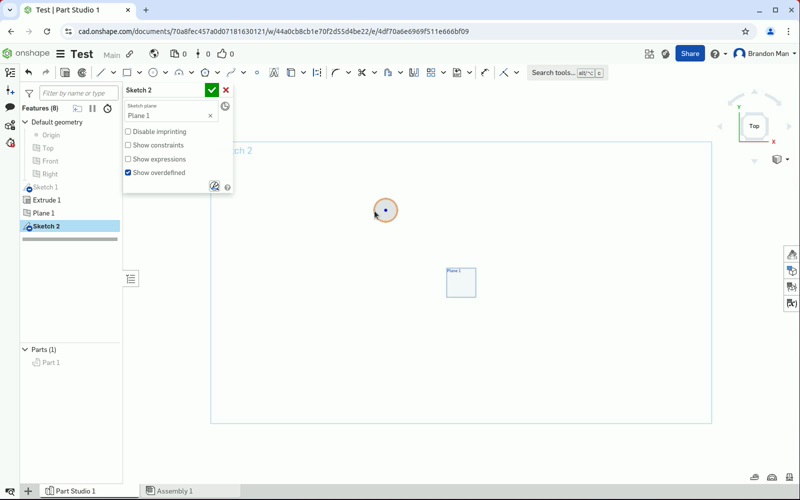
scroll(6)
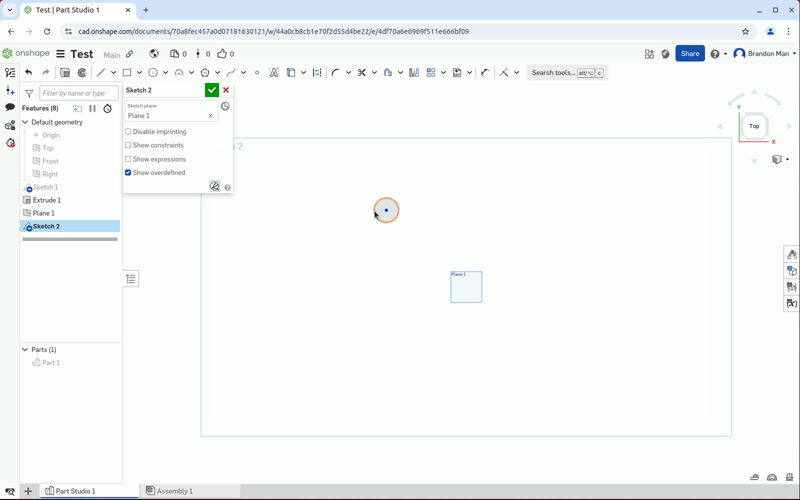
scroll(6)
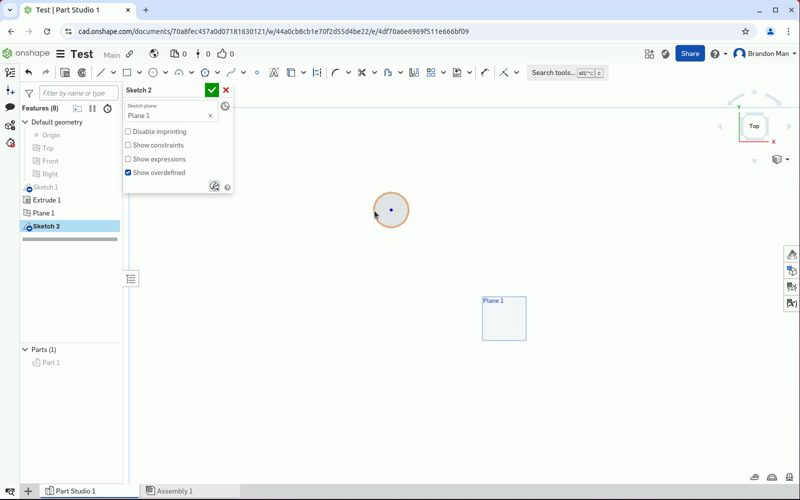
scroll(6)
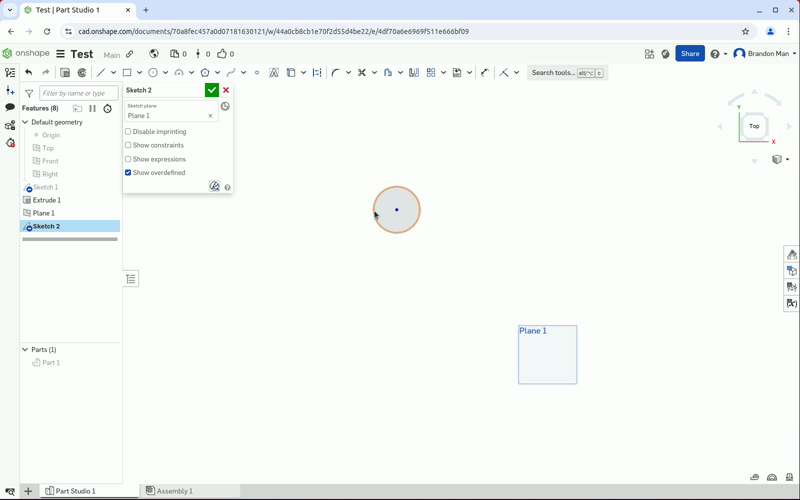
scroll(6)
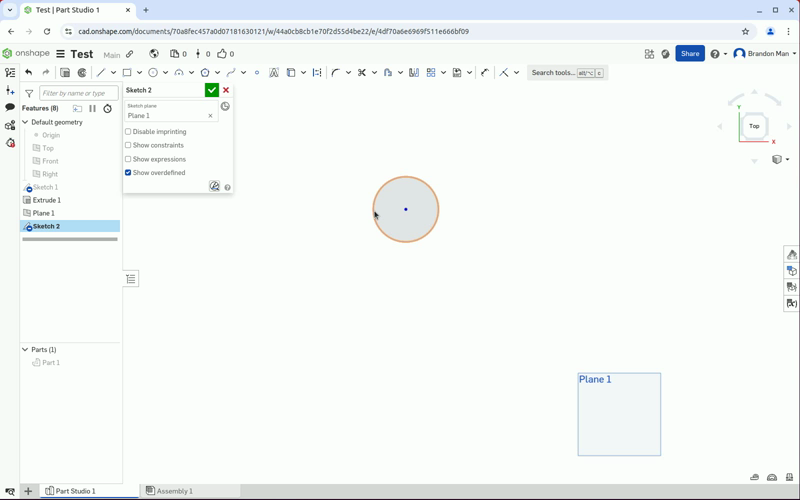
scroll(6)
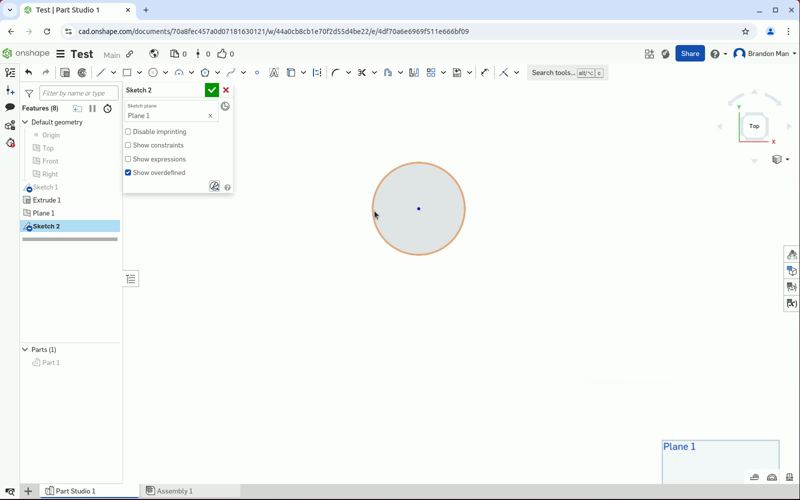
scroll(6)
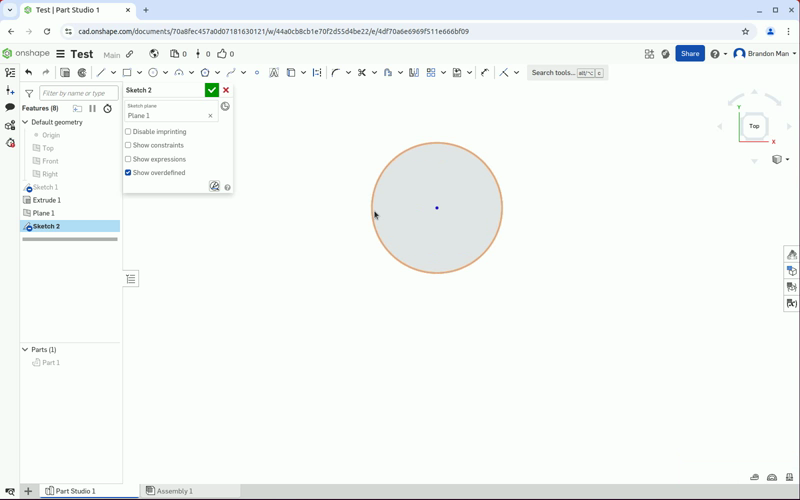
scroll(6)
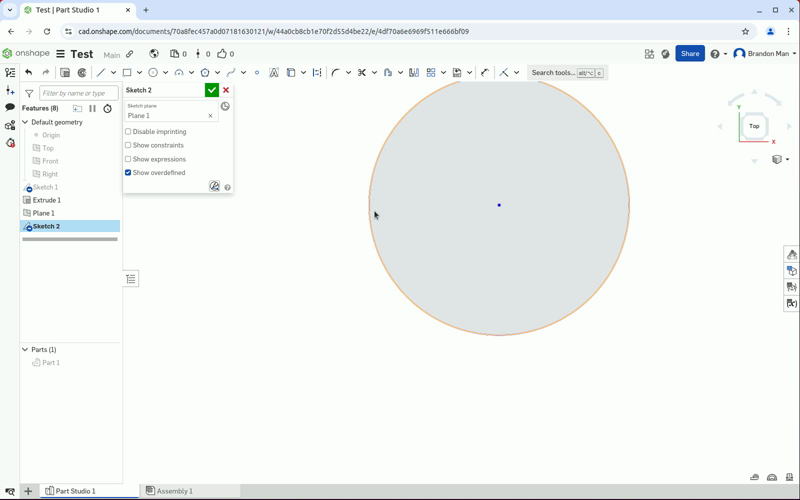
click(374, 210)
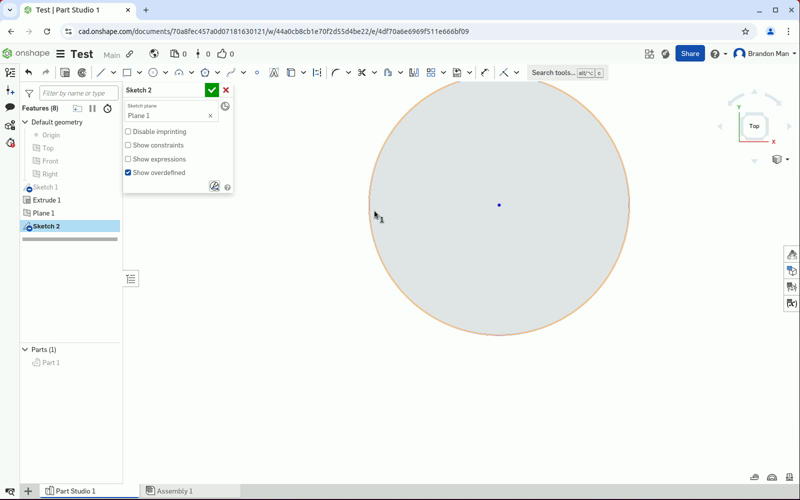
scroll(-6)
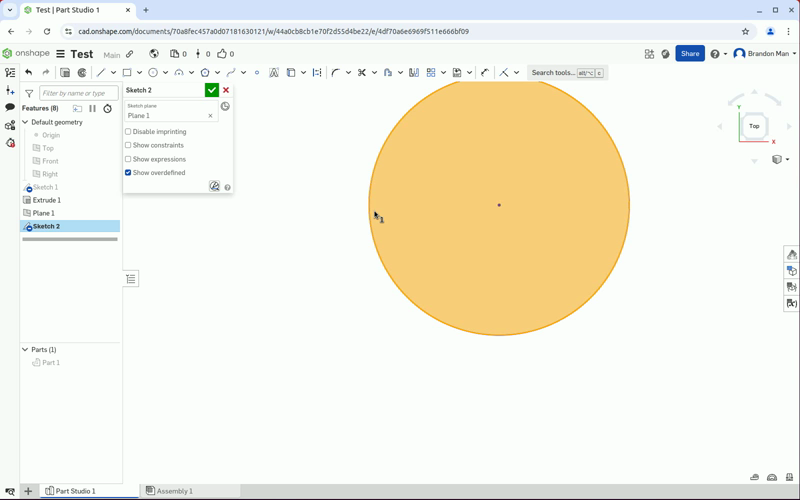
scroll(-6)
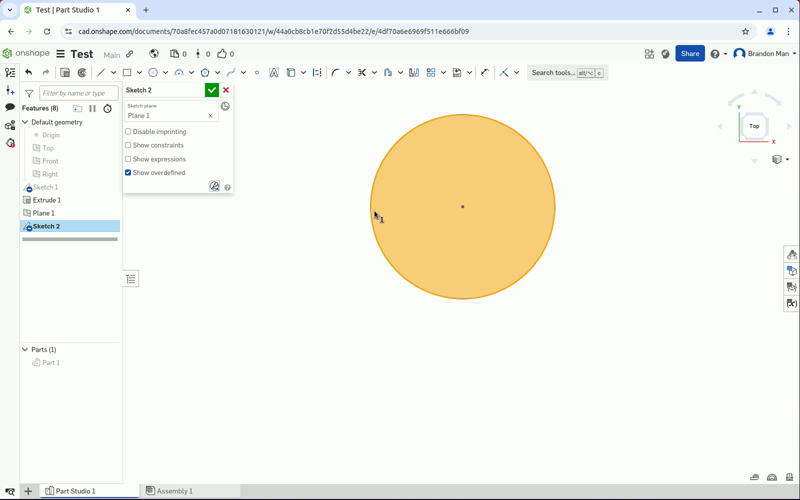
scroll(-6)
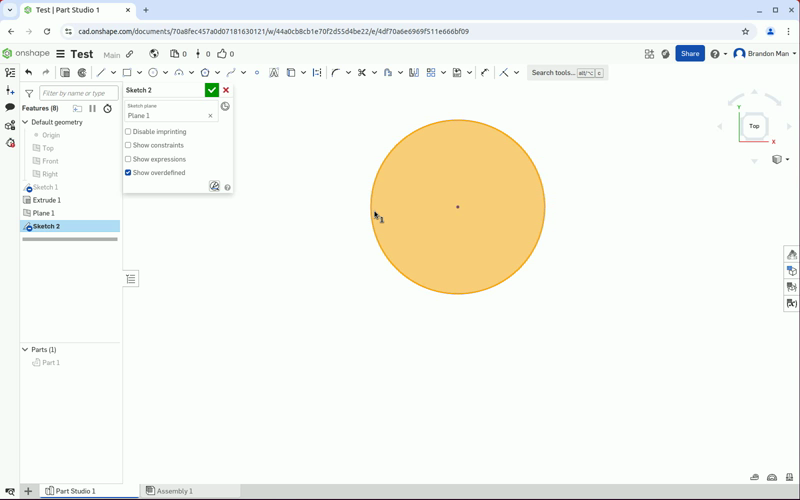
scroll(-6)
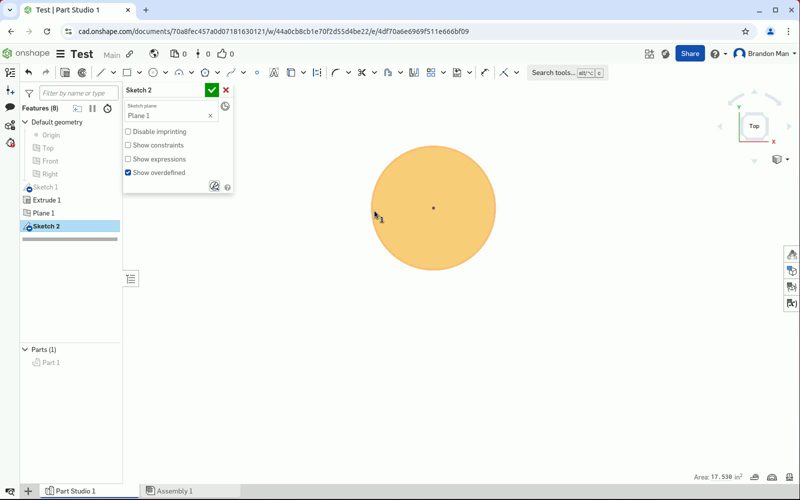
scroll(-6)
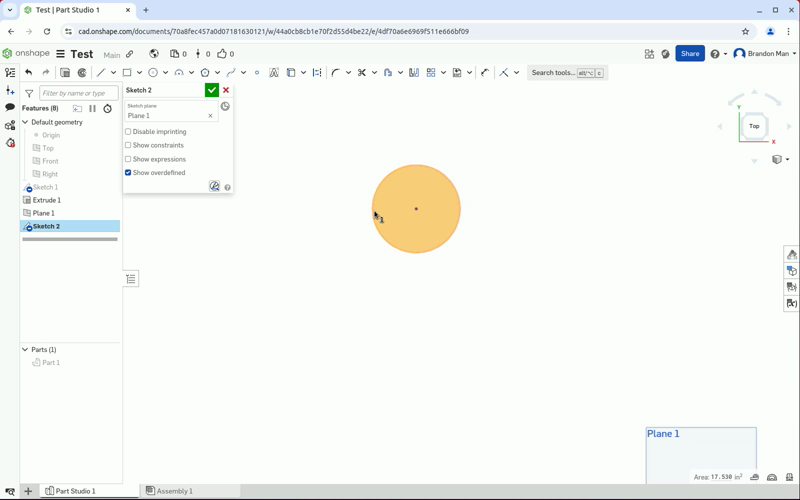
scroll(-6)
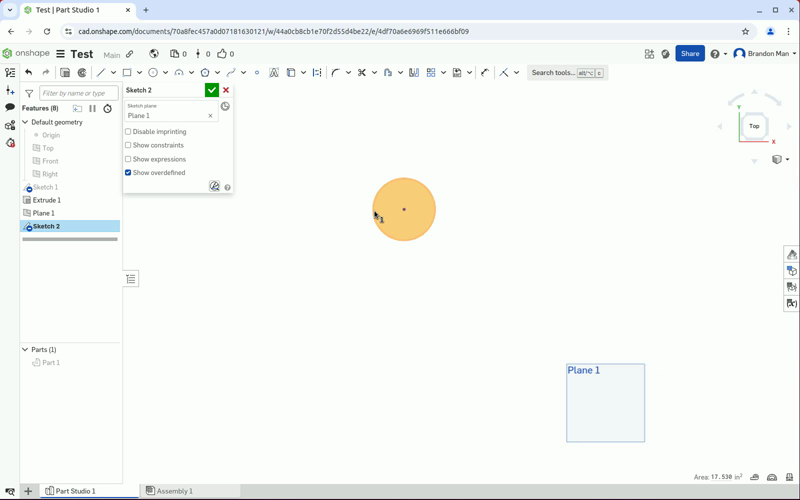
scroll(-6)
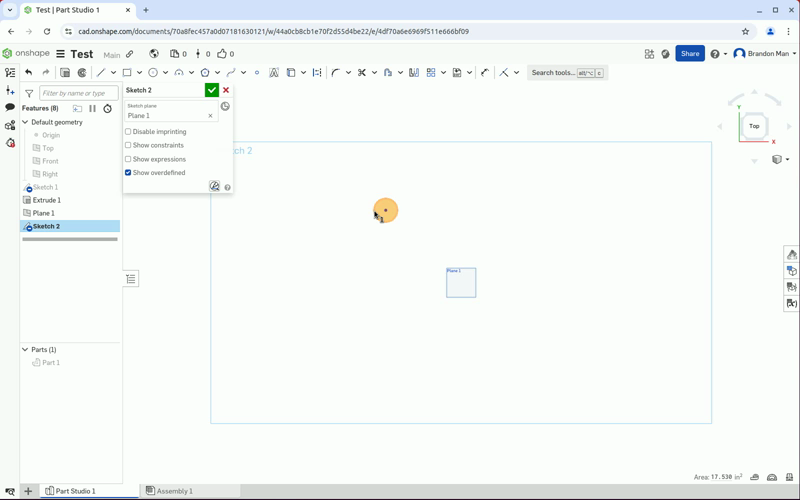
mouse_move(73, 352)
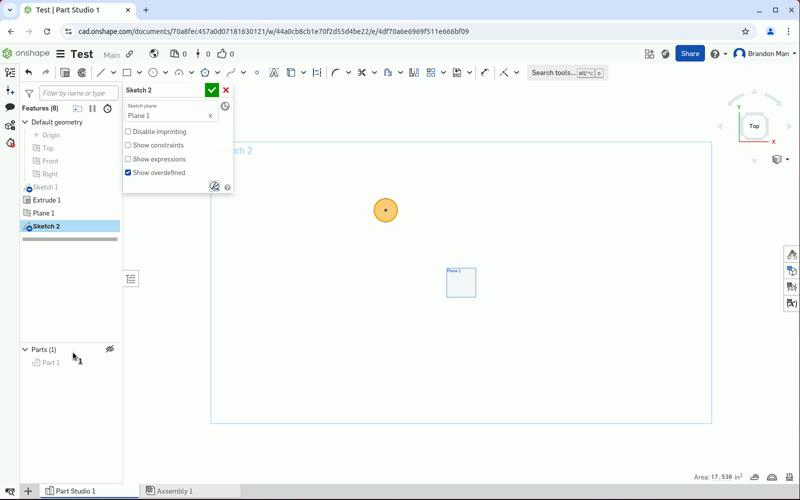
key(shift+y)
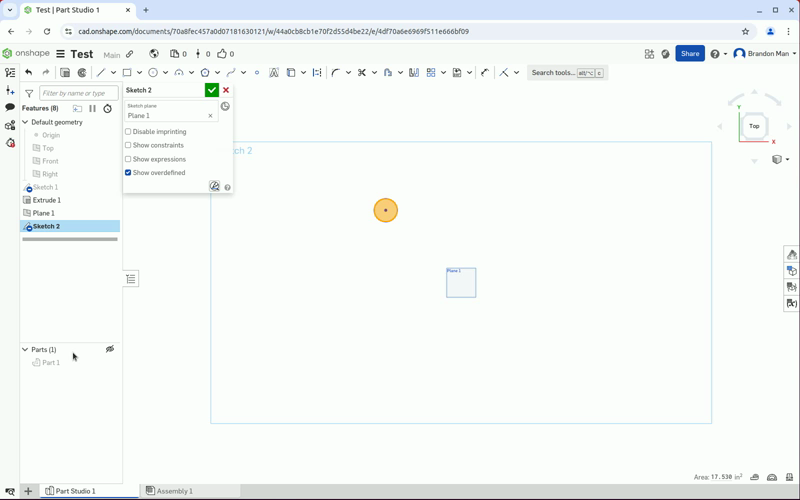
key(shift+e)
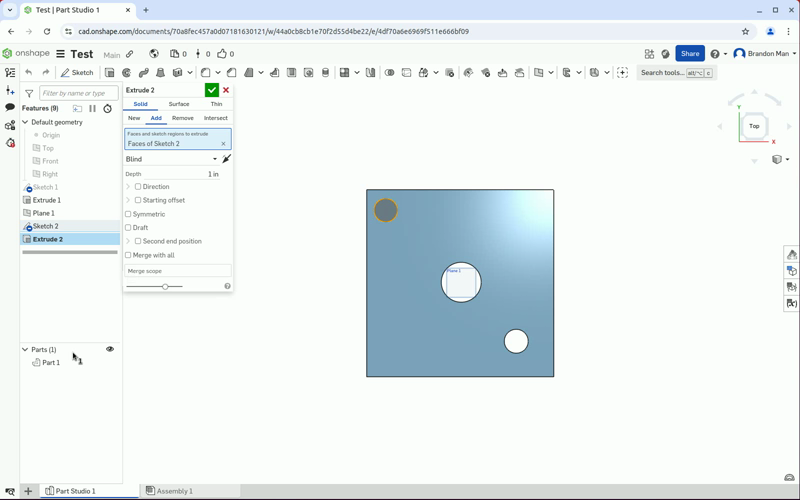
mouse_move(143, 106)
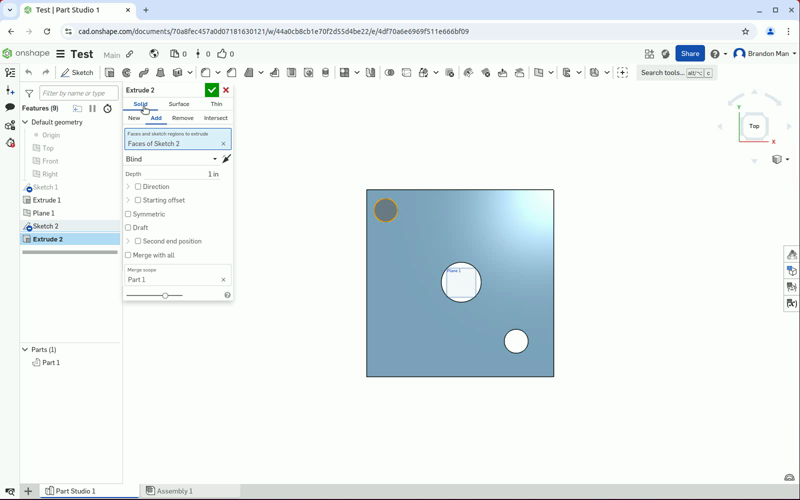
click(143, 106)
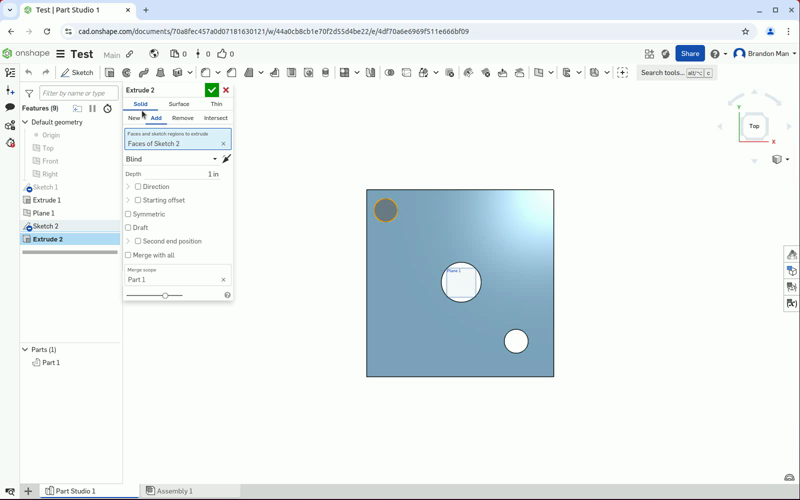
mouse_move(137, 120)
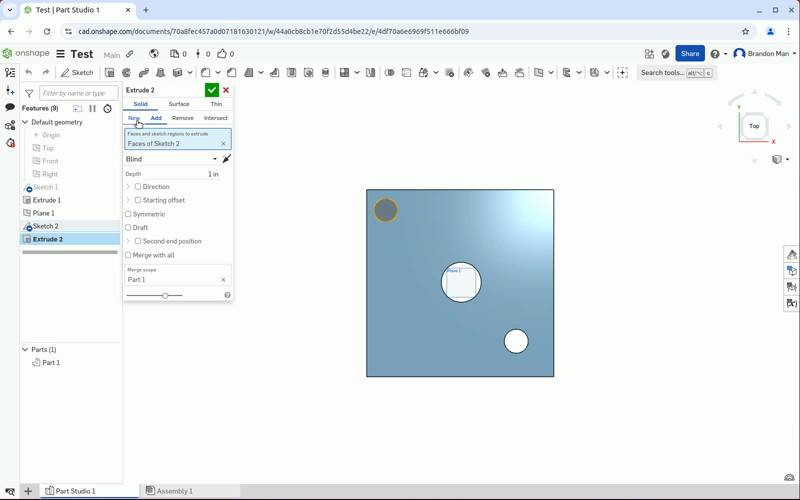
click(137, 120)
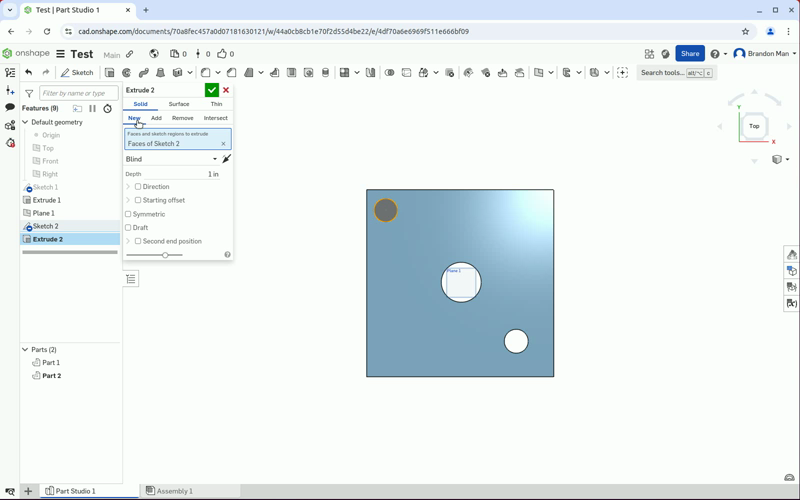
key(tab, 4)
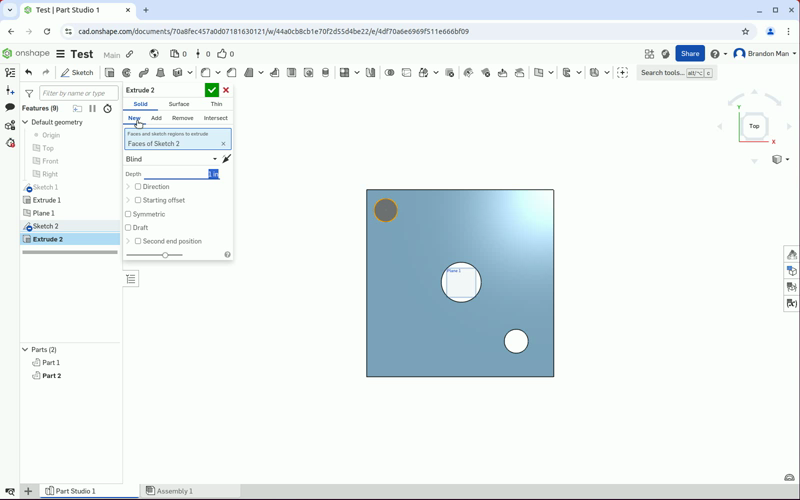
text(15.405)
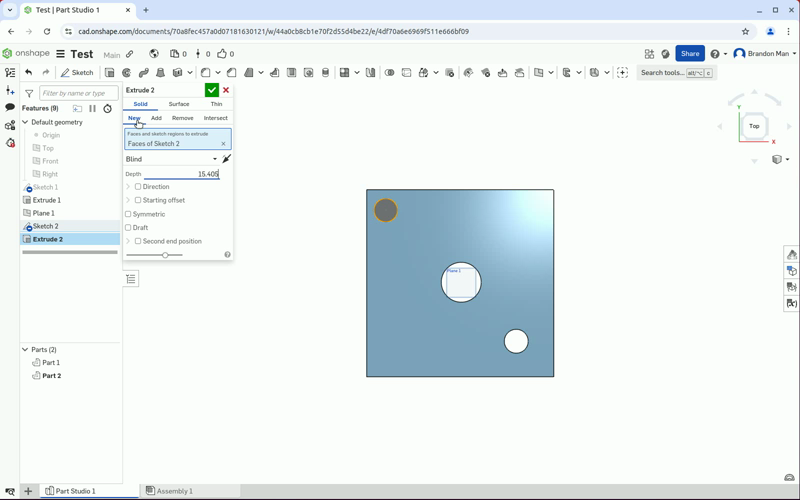
key(enter)
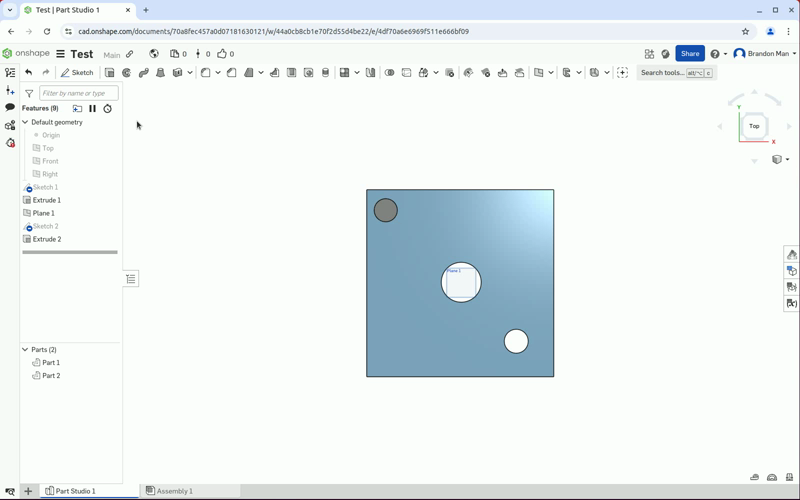
key(shift+h)
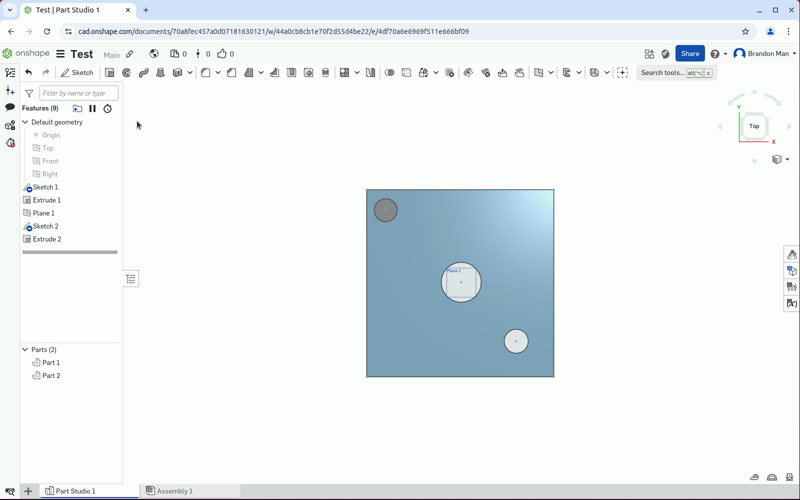
key(shift+h)
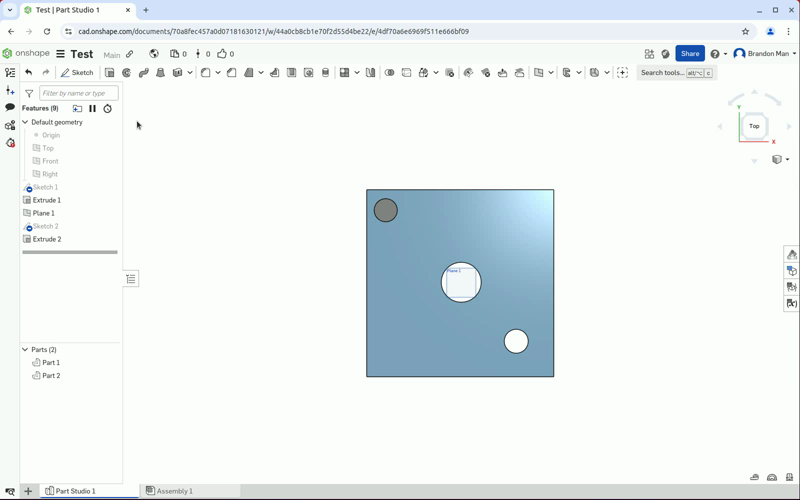
mouse_move(73, 189)
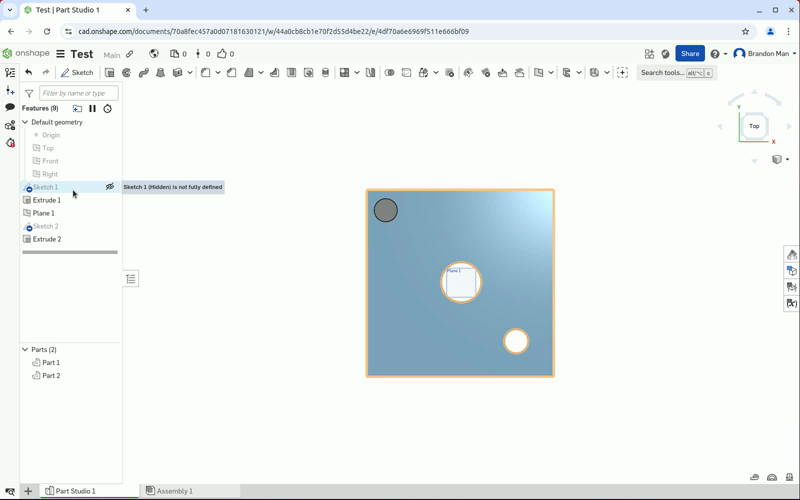
click(73, 189)
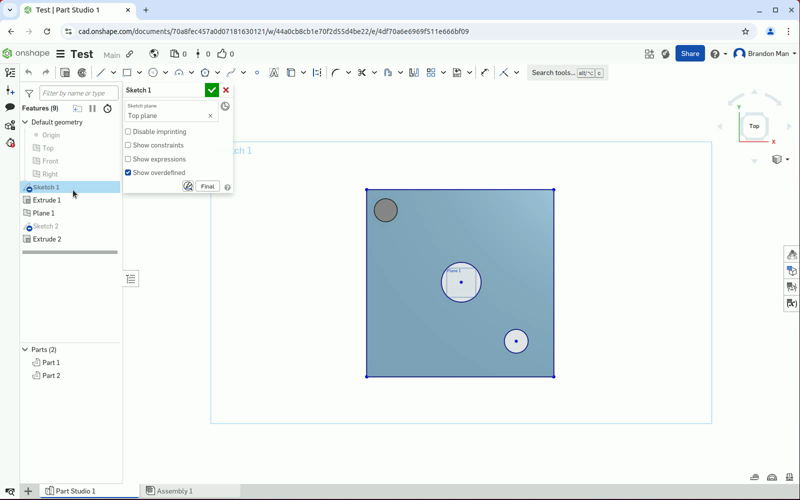
mouse_move(229, 92)
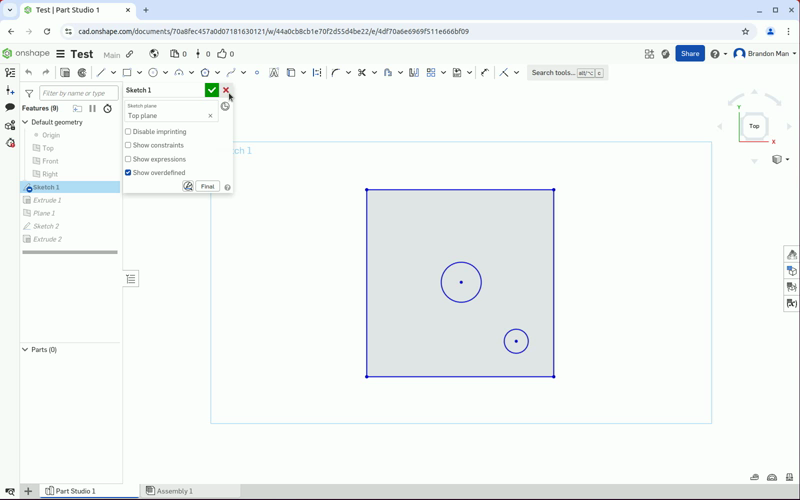
click(229, 92)
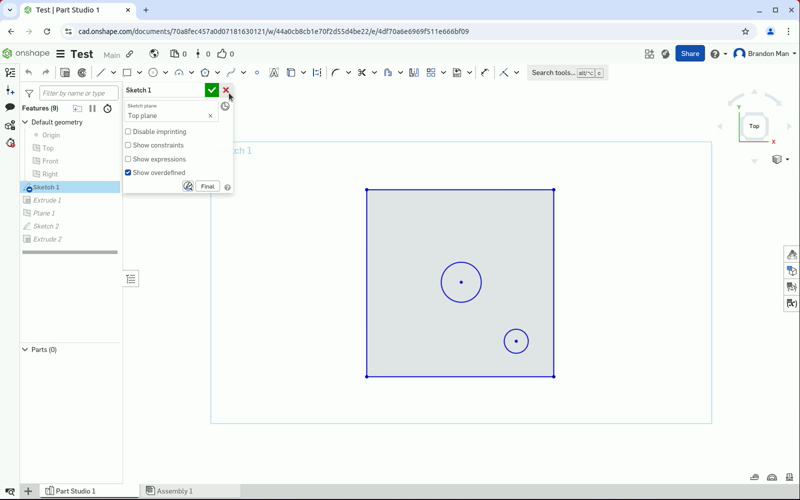
key(shift+s)
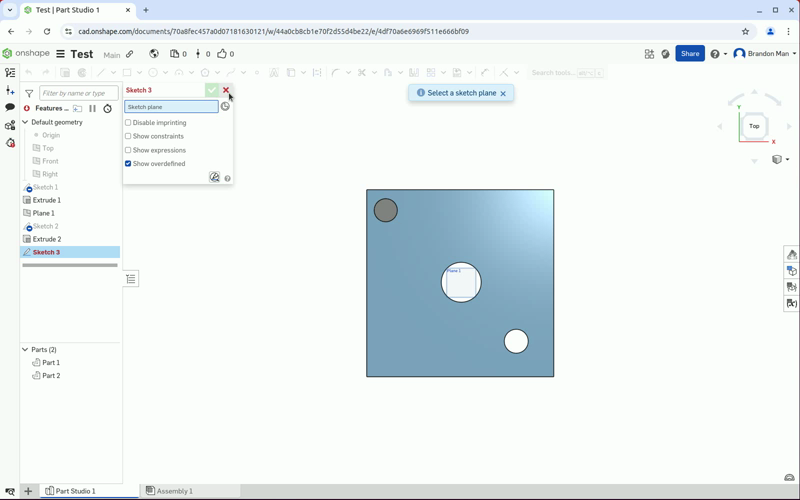
mouse_move(73, 215)
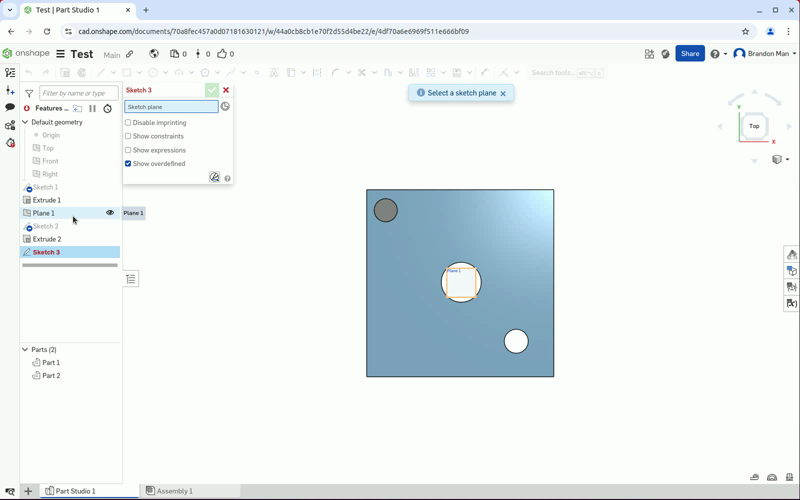
click(73, 215)
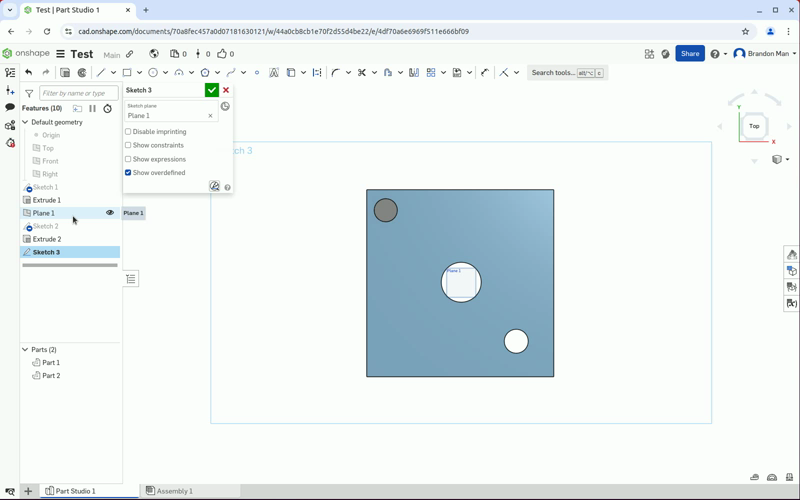
mouse_move(73, 352)
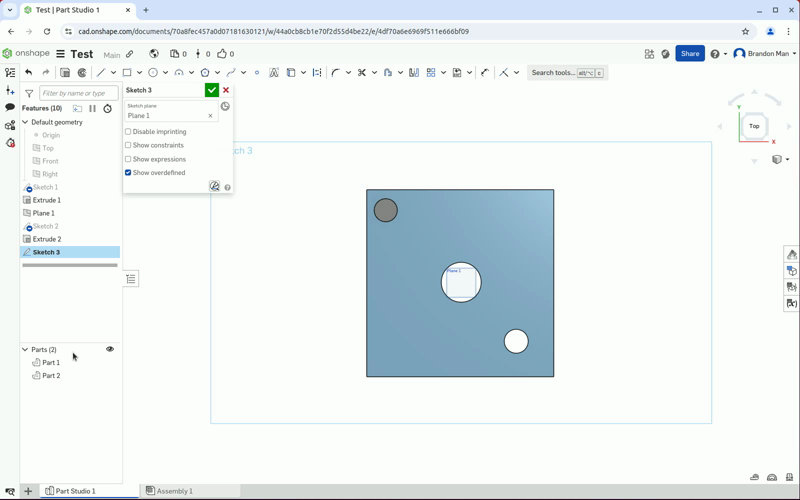
key(y)
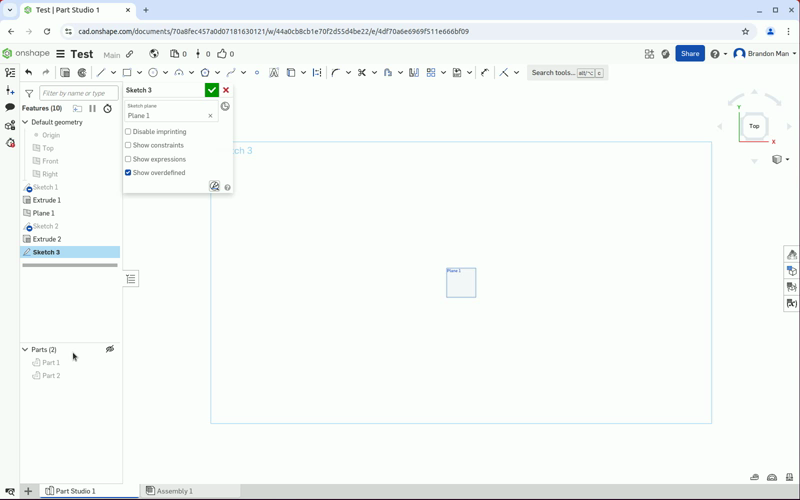
key(c)
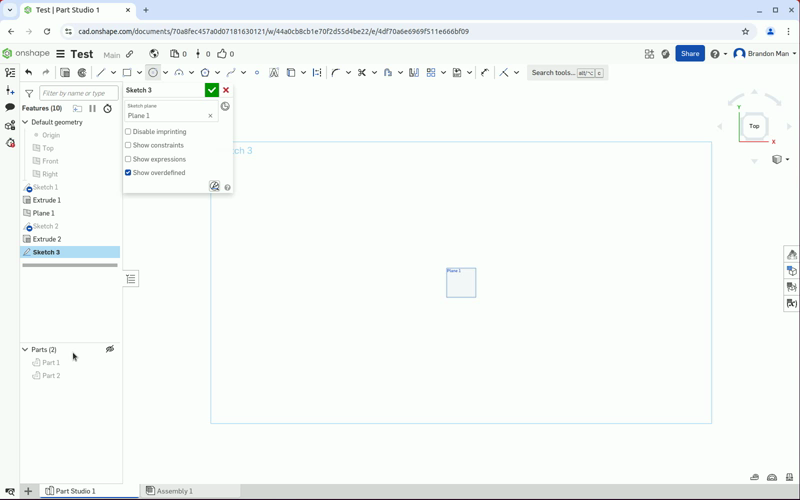
key_down(shift)
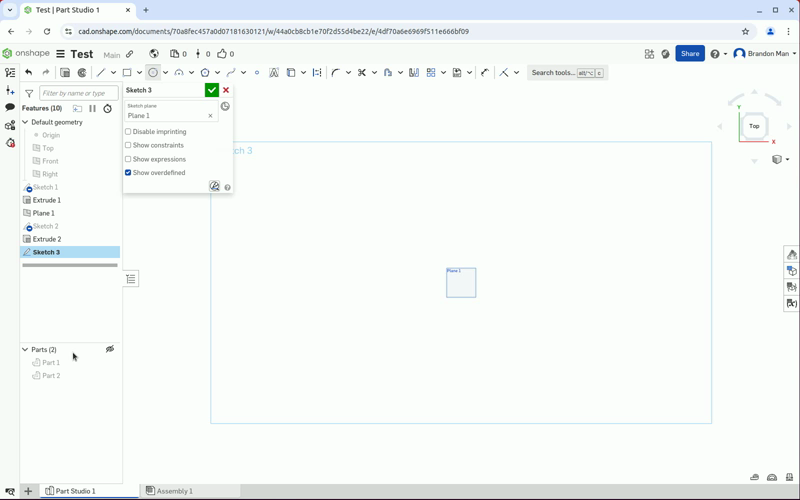
mouse_move(507, 209)
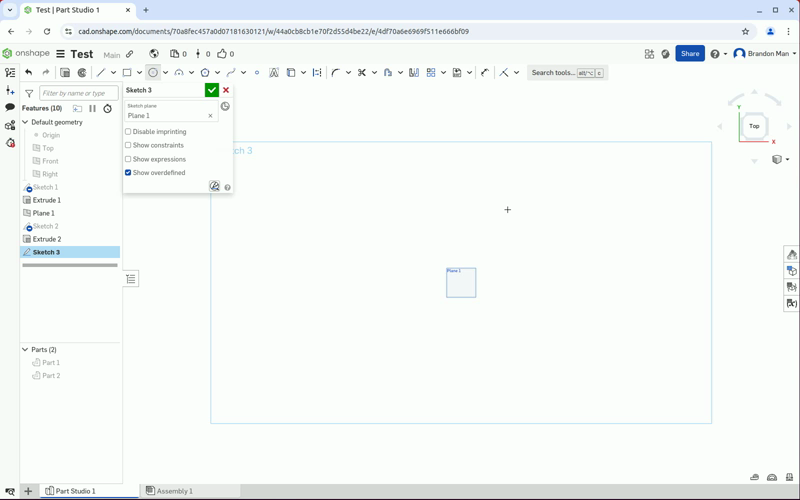
click(507, 209)
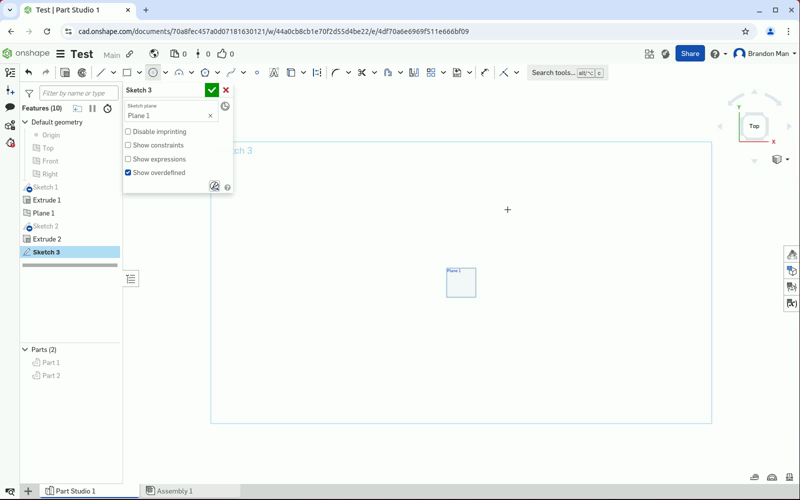
key_up(shift)
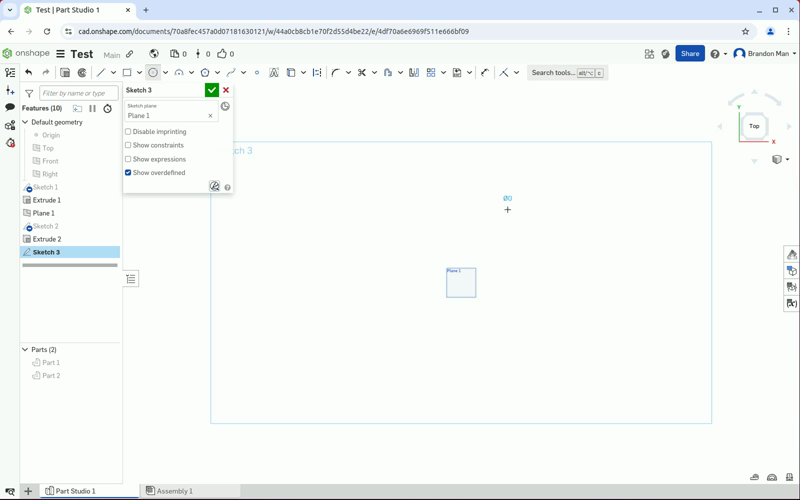
mouse_move(519, 209)
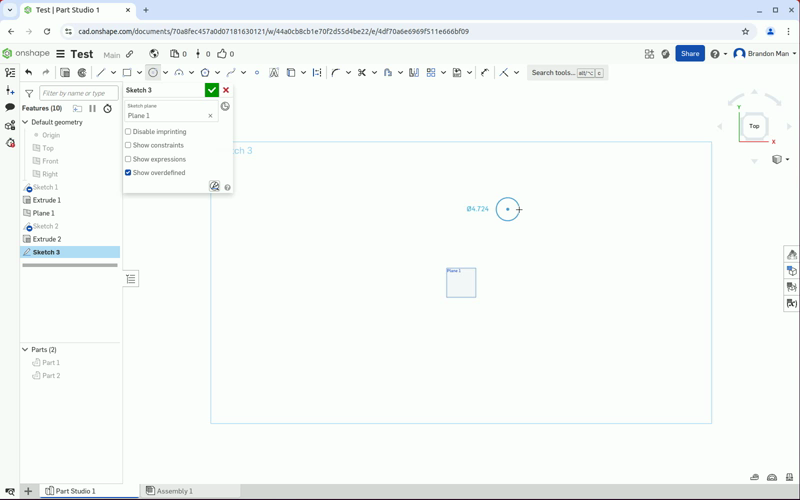
click(519, 209)
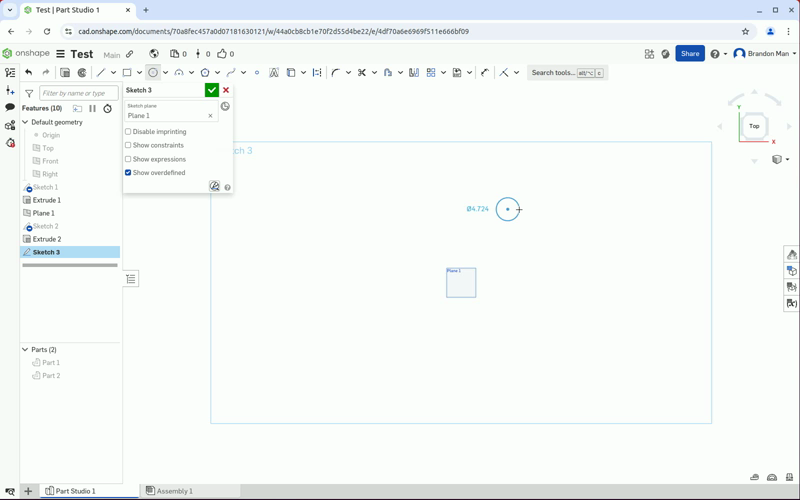
key(esc)
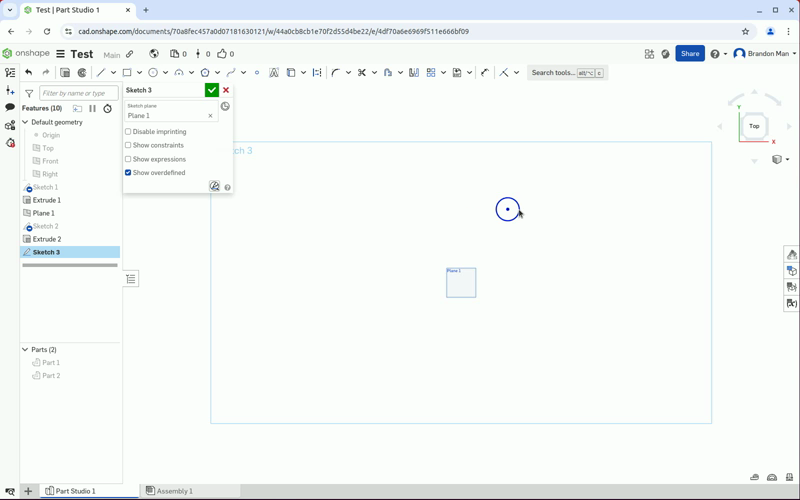
mouse_move(500, 214)
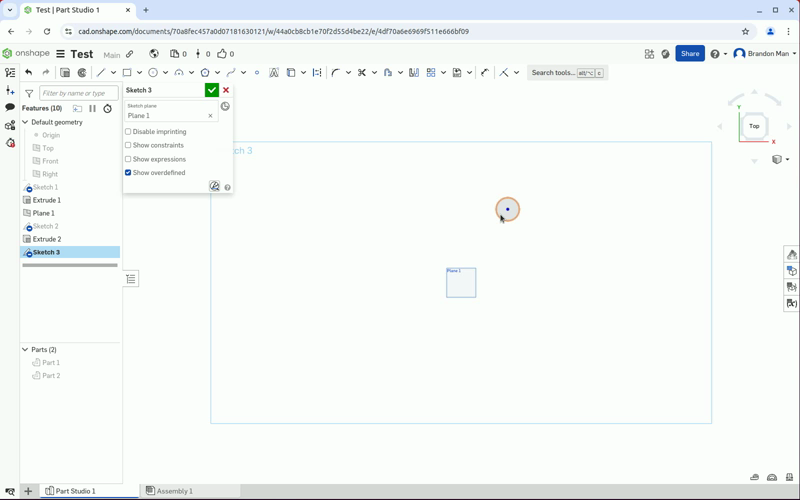
scroll(6)
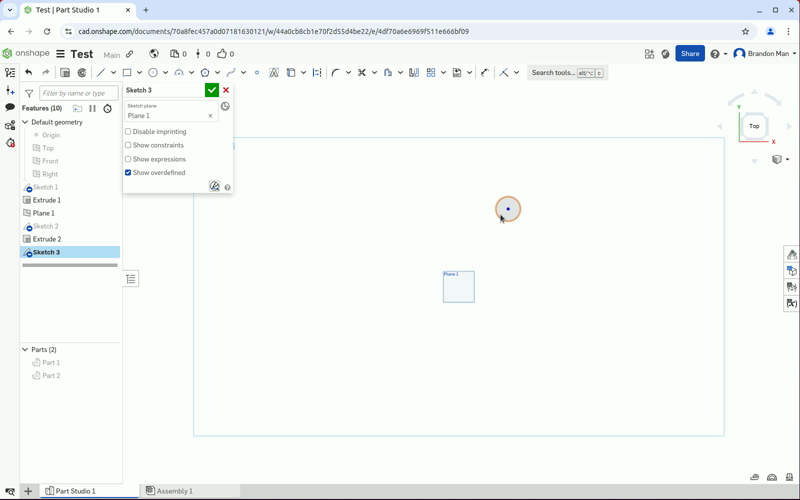
scroll(6)
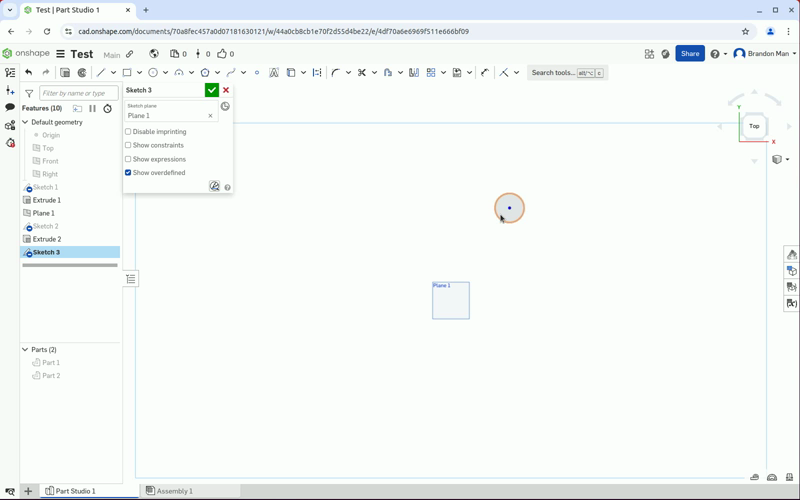
scroll(6)
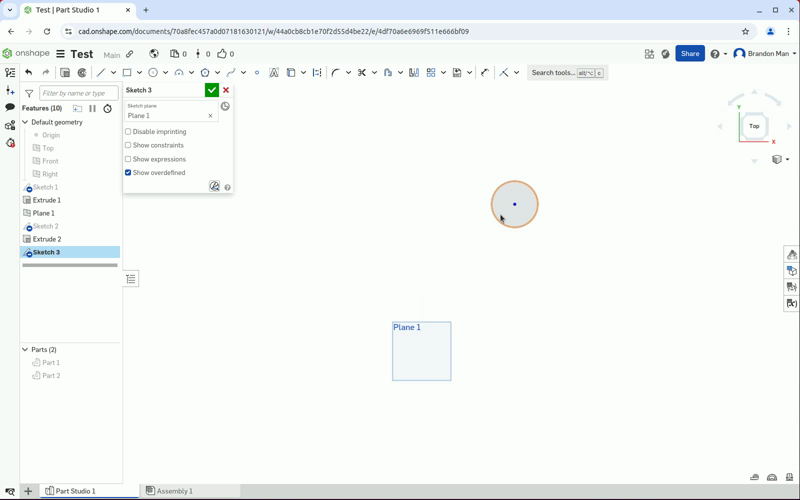
scroll(6)
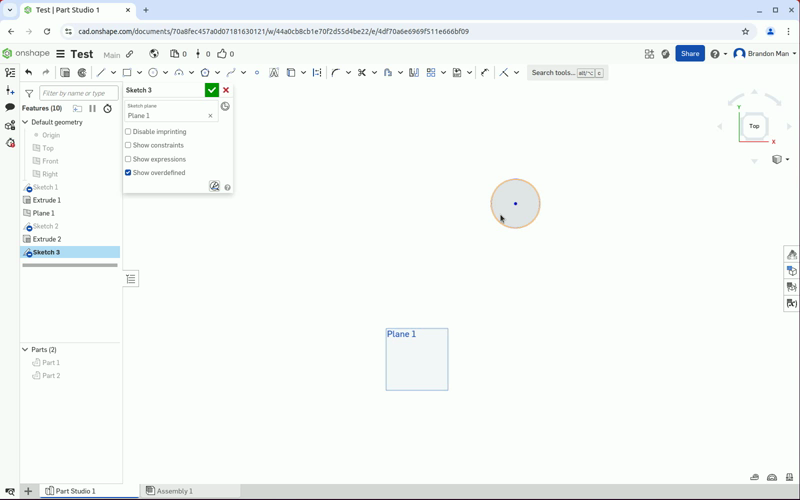
scroll(6)
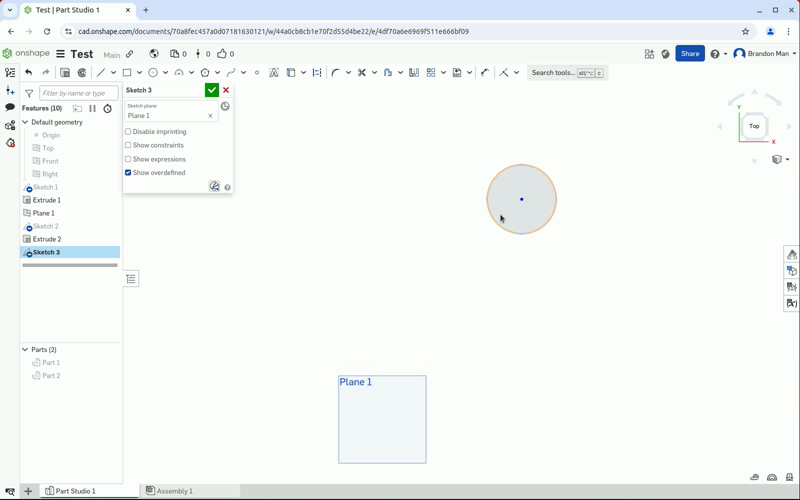
scroll(6)
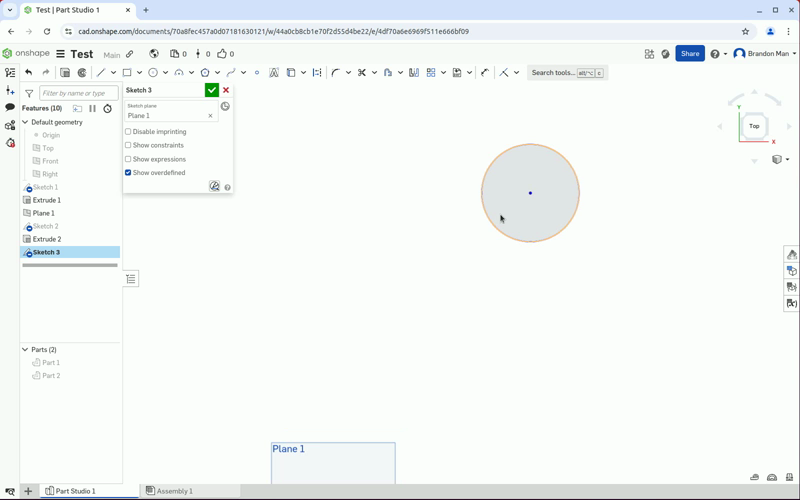
scroll(6)
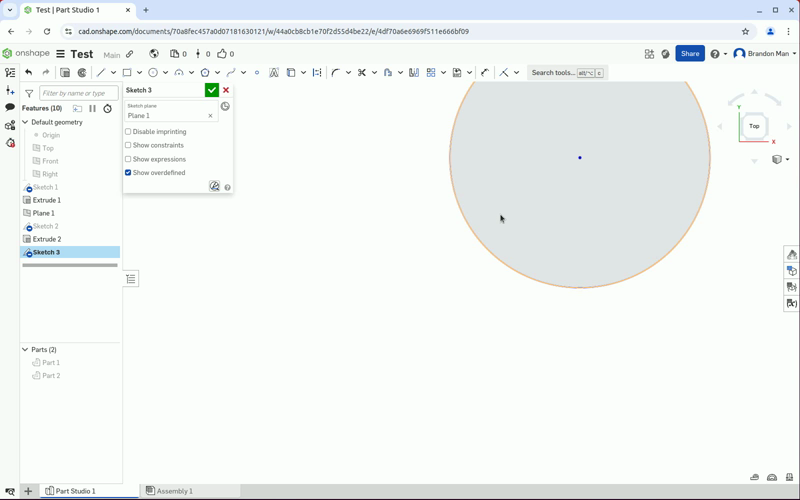
click(500, 214)
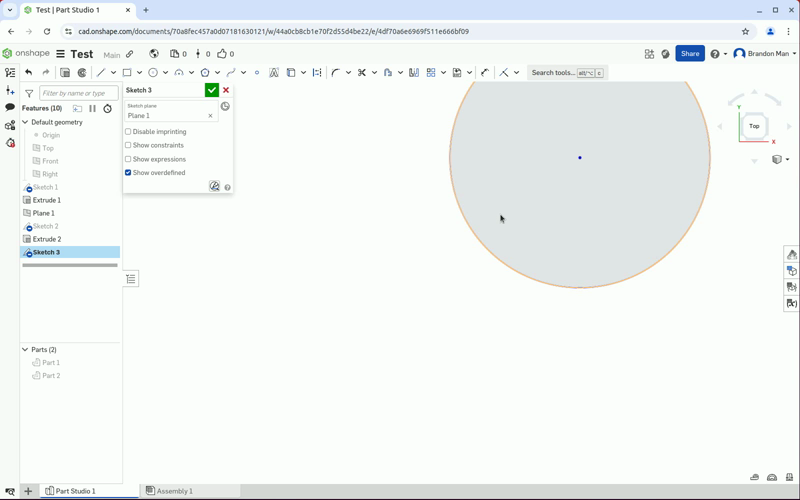
scroll(-6)
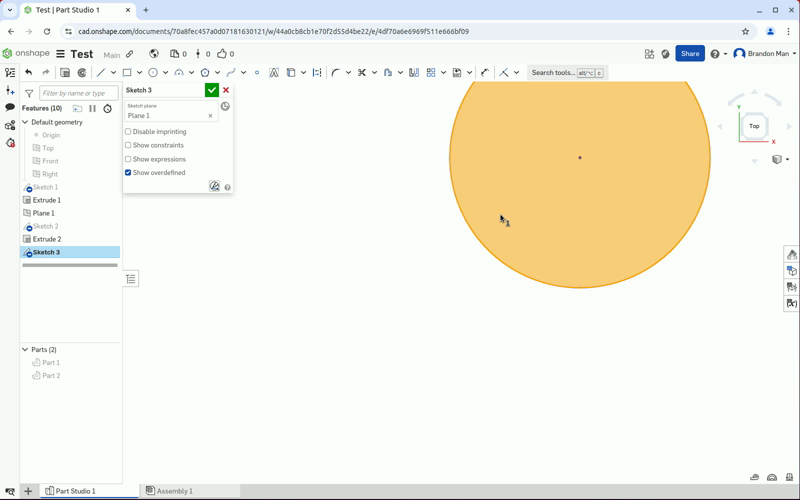
scroll(-6)
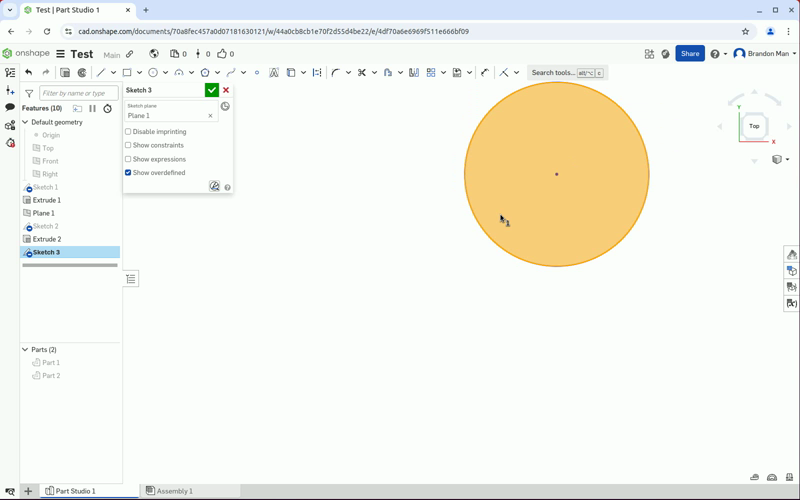
scroll(-6)
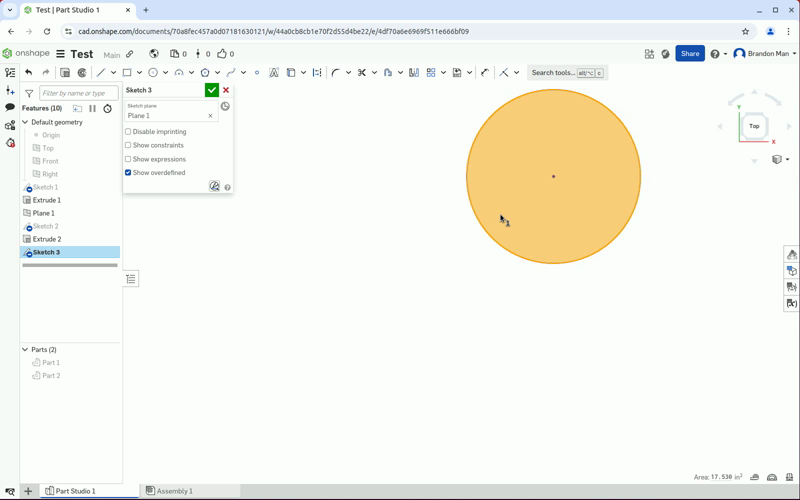
scroll(-6)
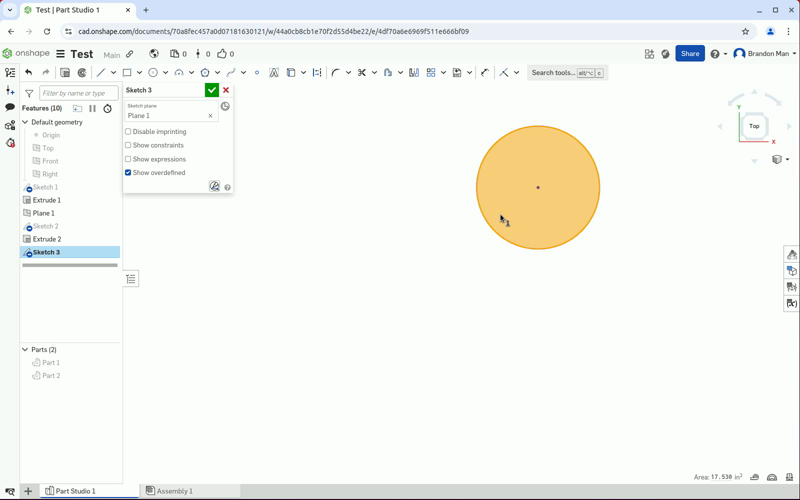
scroll(-6)
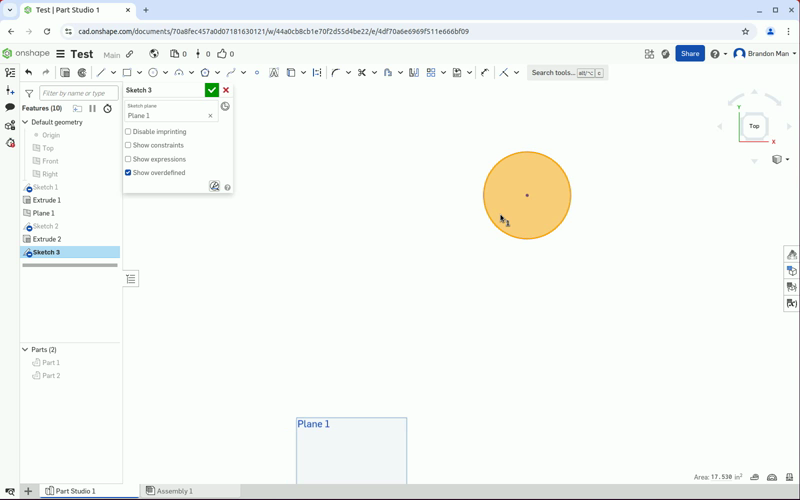
scroll(-6)
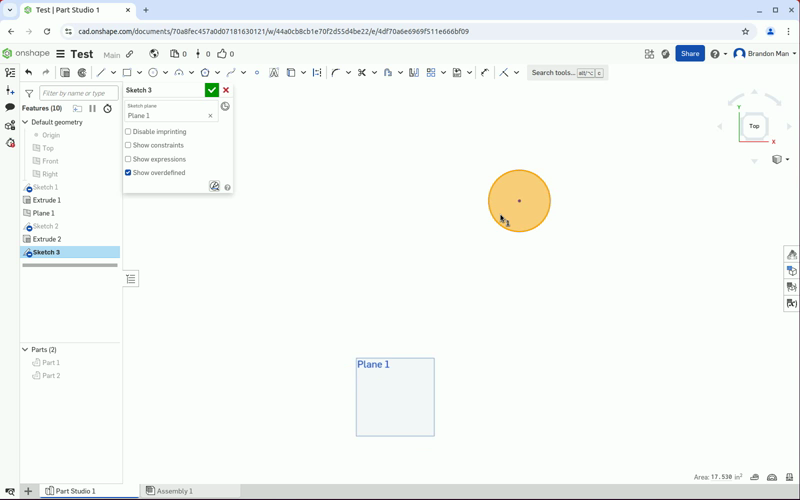
scroll(-6)
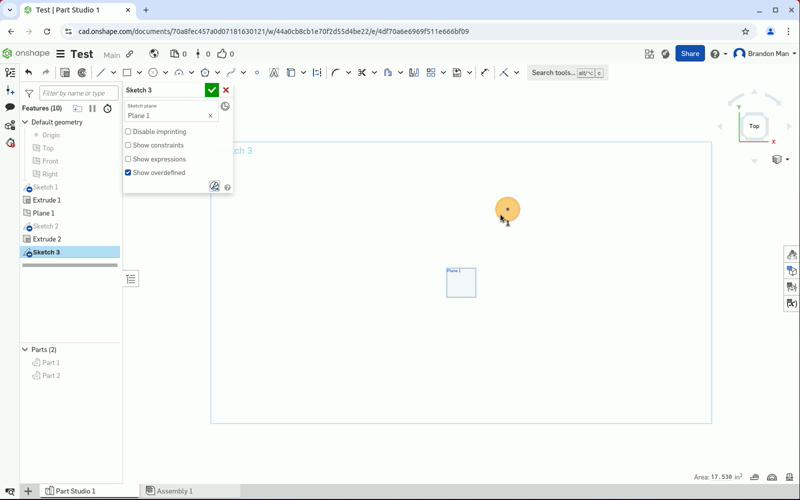
mouse_move(73, 352)
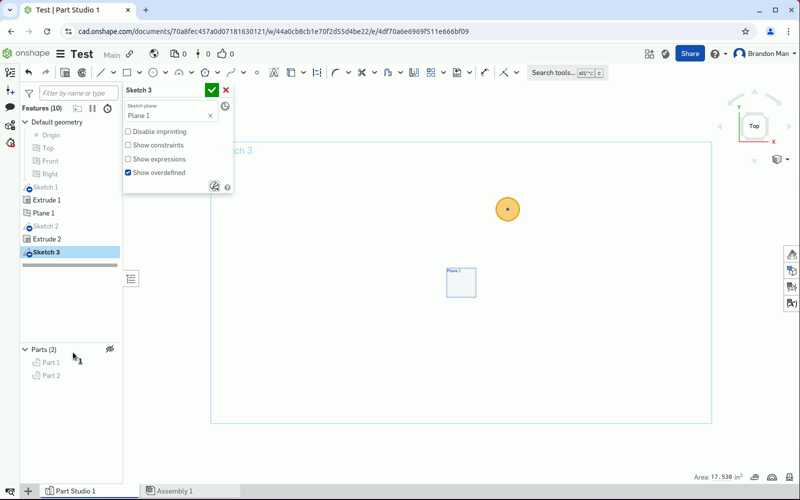
key(shift+y)
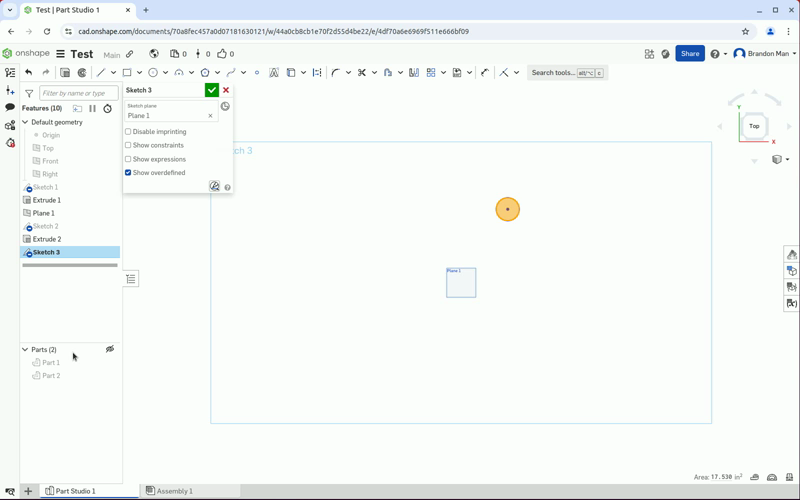
key(shift+e)
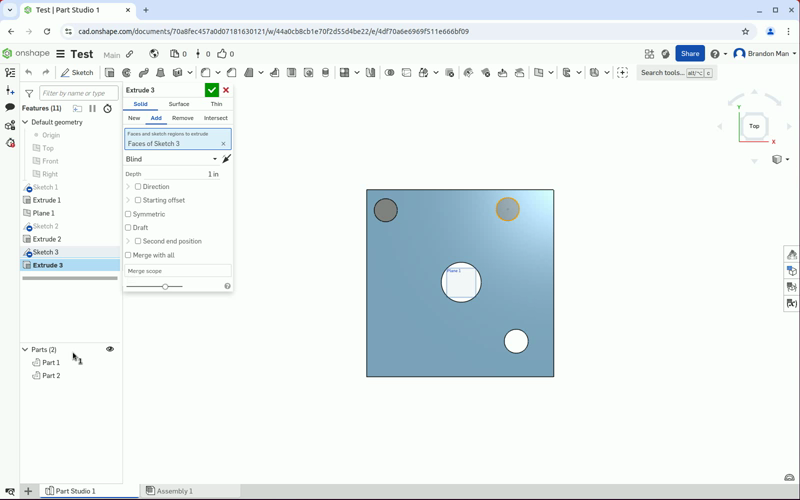
mouse_move(143, 106)
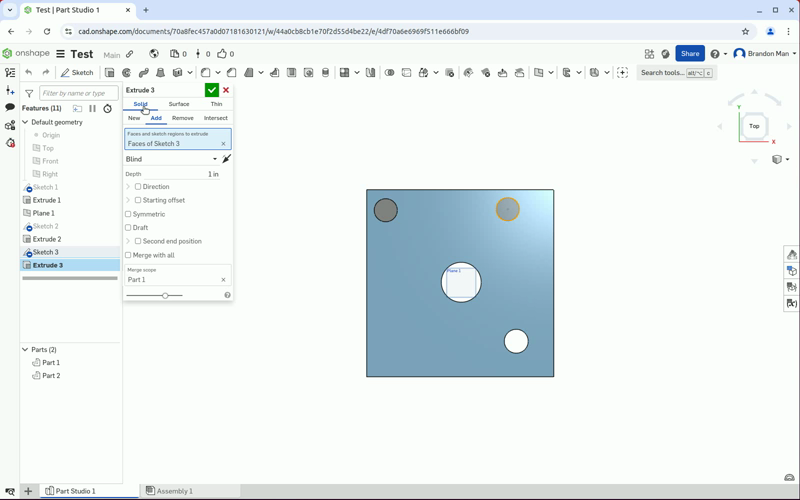
click(143, 106)
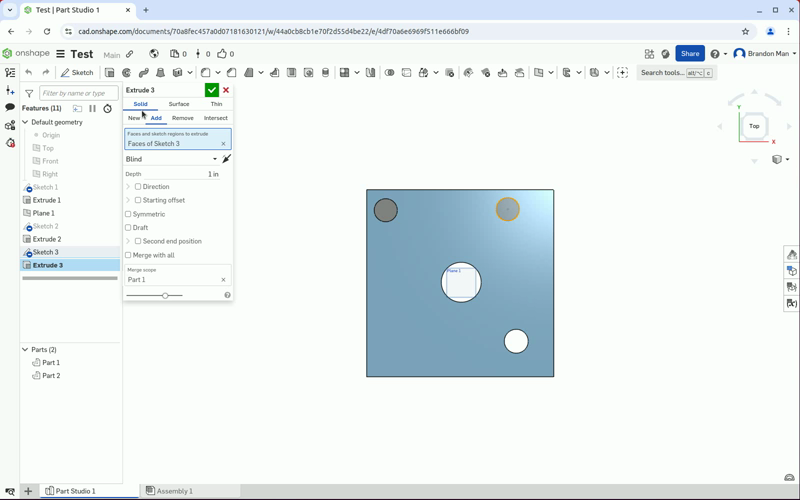
mouse_move(137, 120)
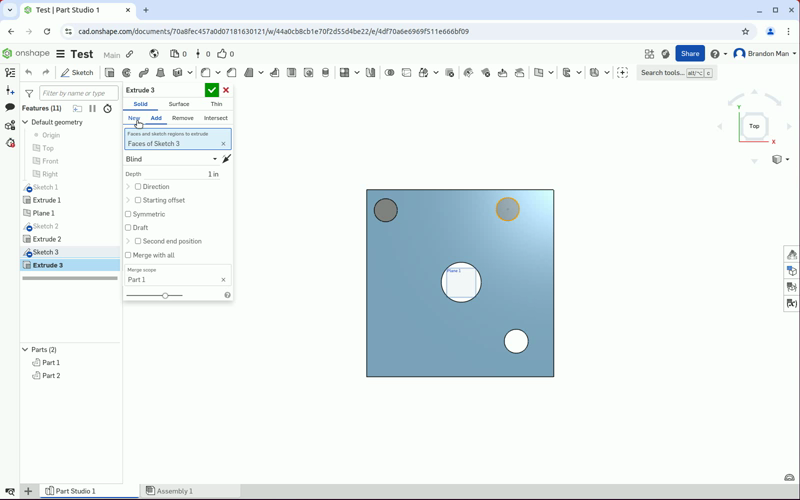
click(137, 120)
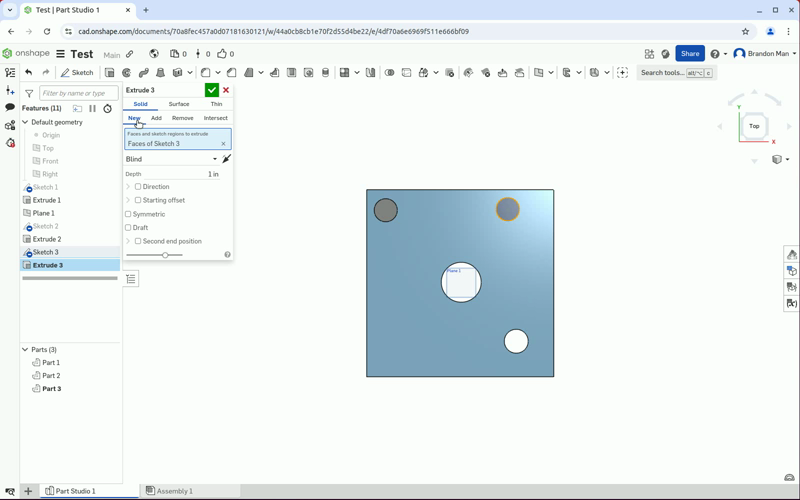
key(tab, 4)
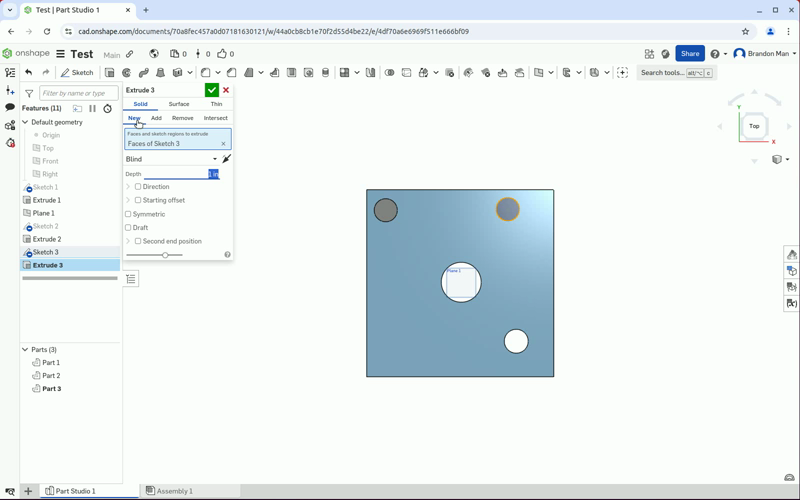
text(15.405)
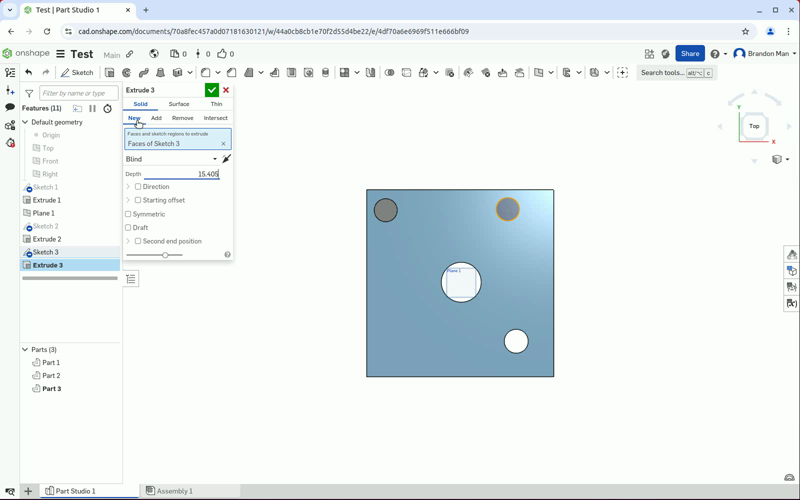
key(enter)
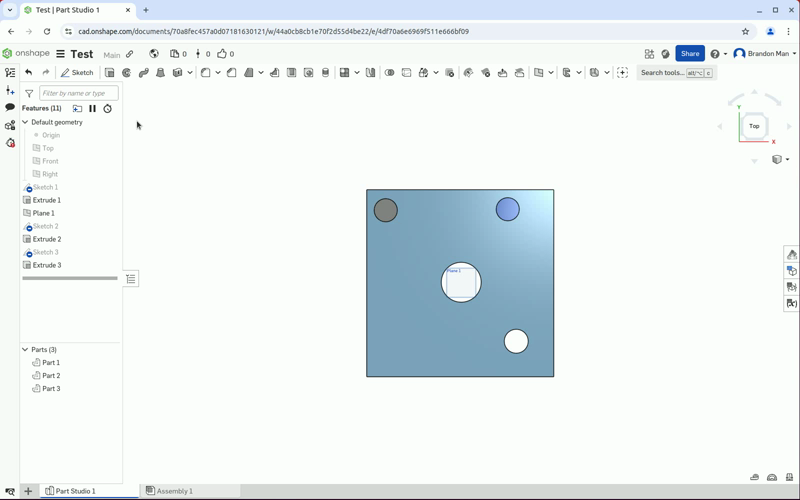
key(shift+h)
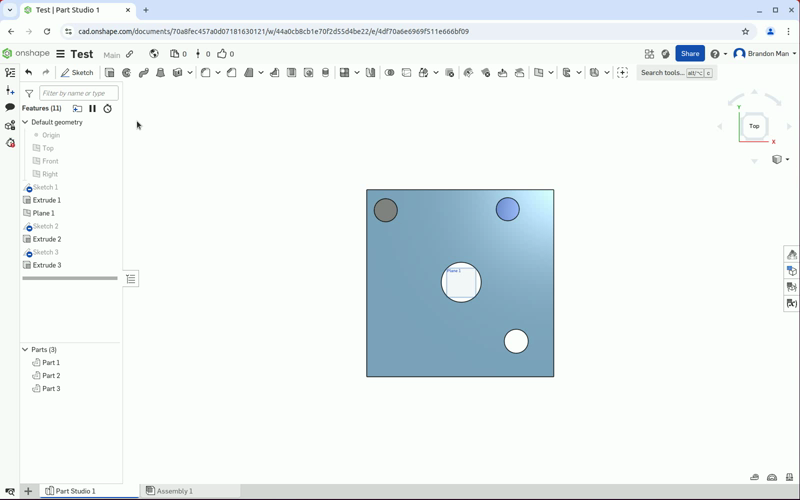
key(shift+h)
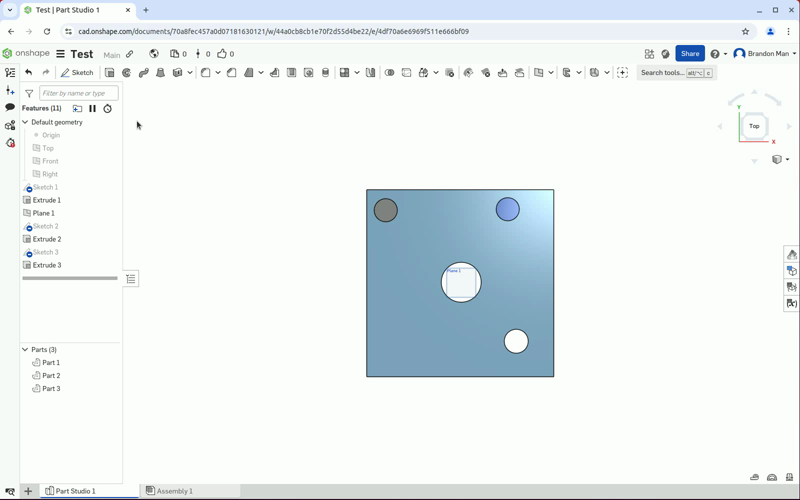
mouse_move(73, 189)
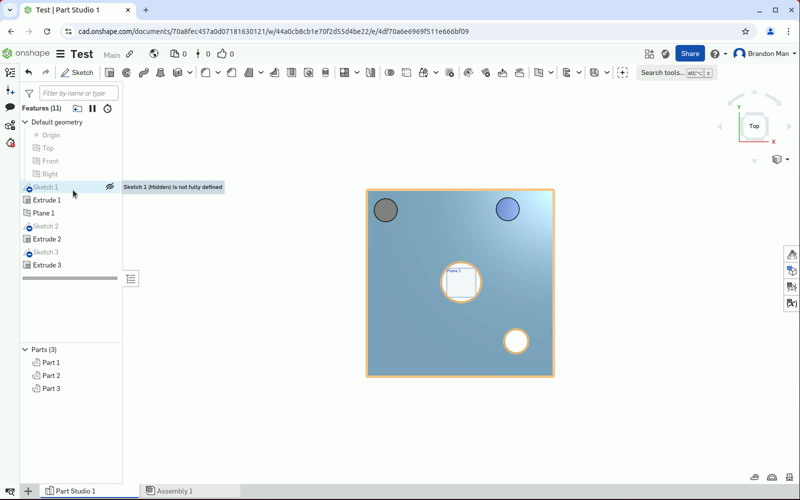
click(73, 189)
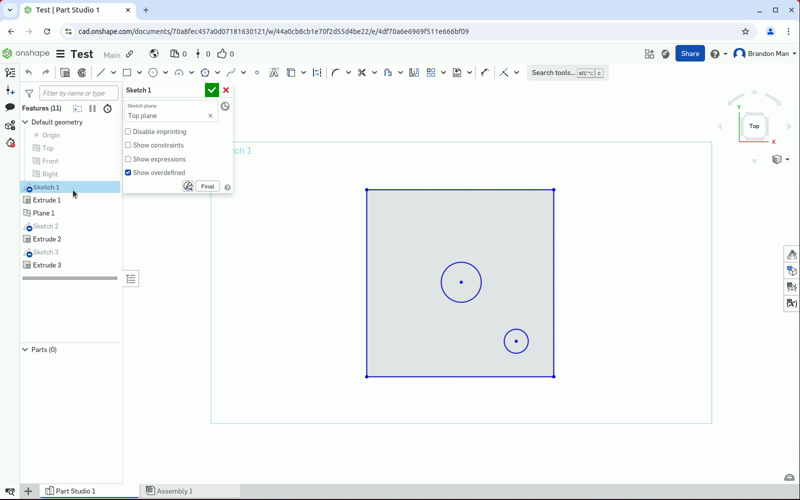
mouse_move(229, 92)
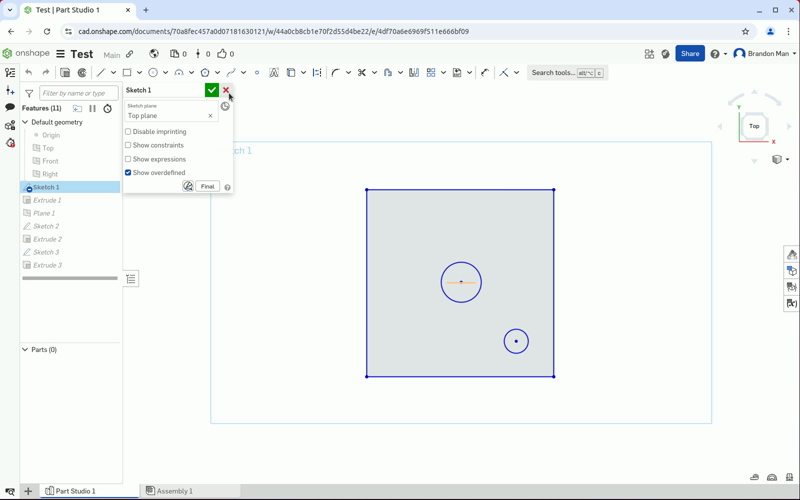
click(229, 92)
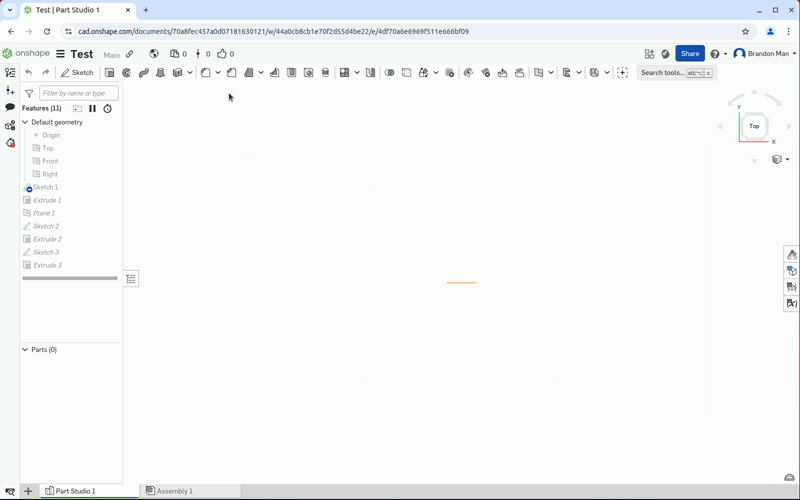
key(shift+s)
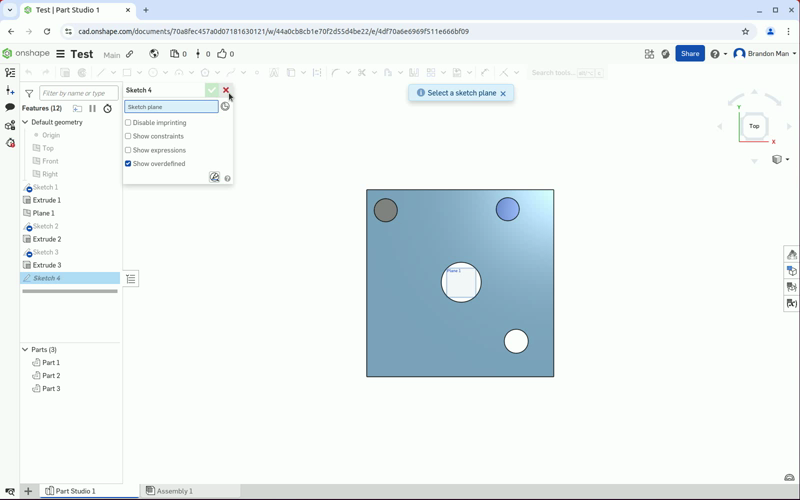
mouse_move(73, 215)
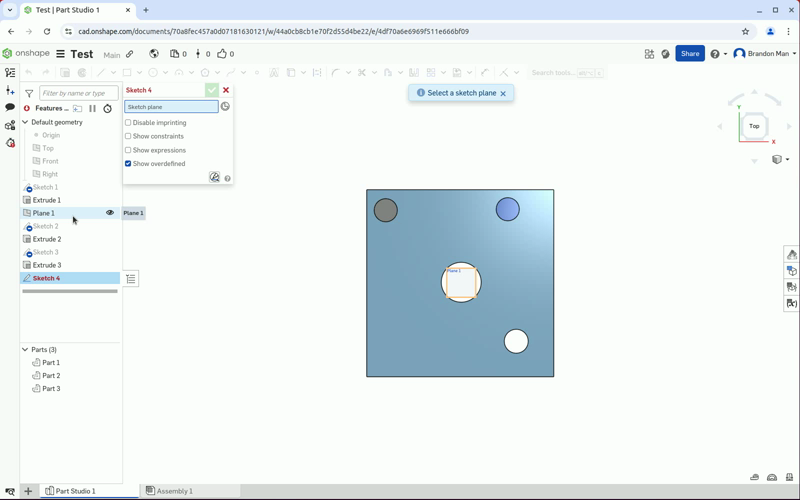
click(73, 215)
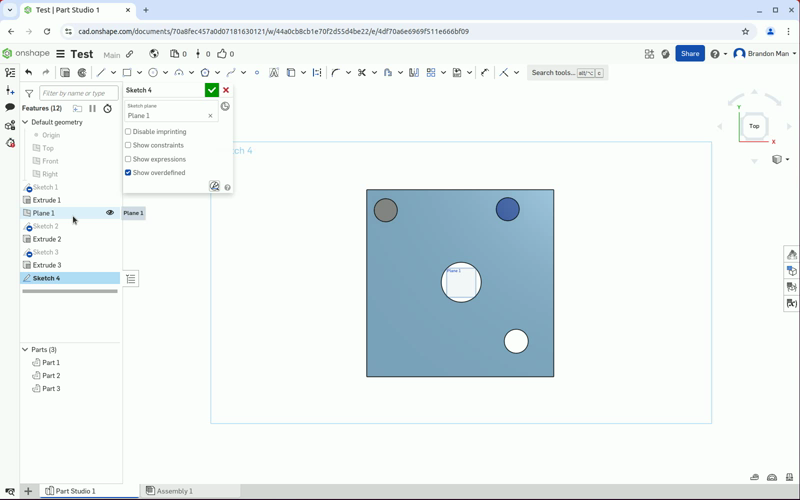
mouse_move(73, 352)
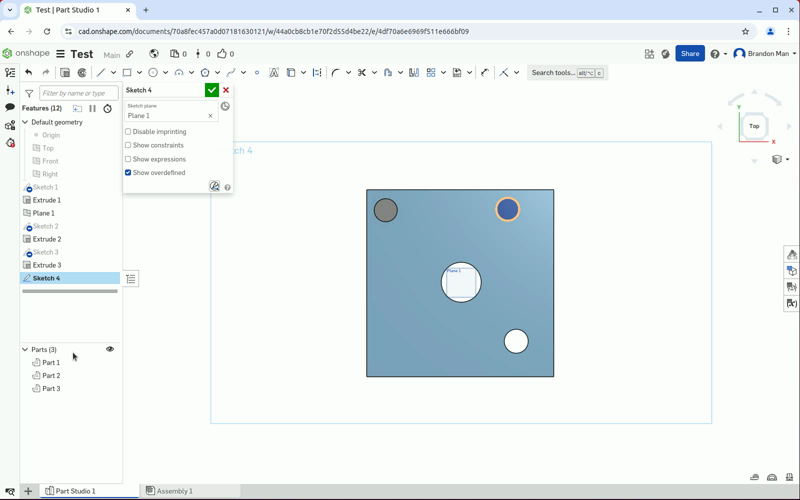
key(y)
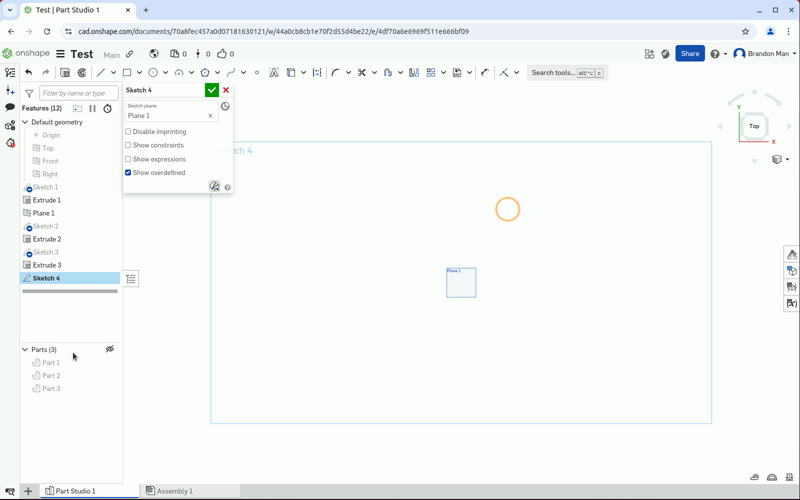
key(c)
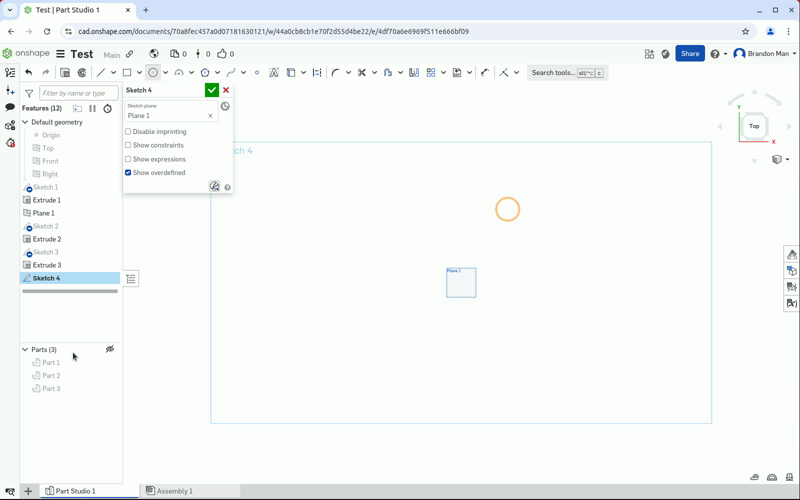
key_down(shift)
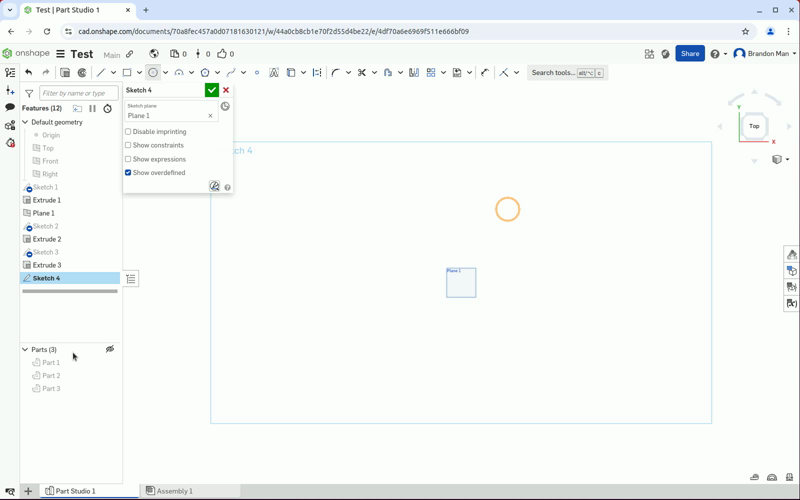
mouse_move(395, 330)
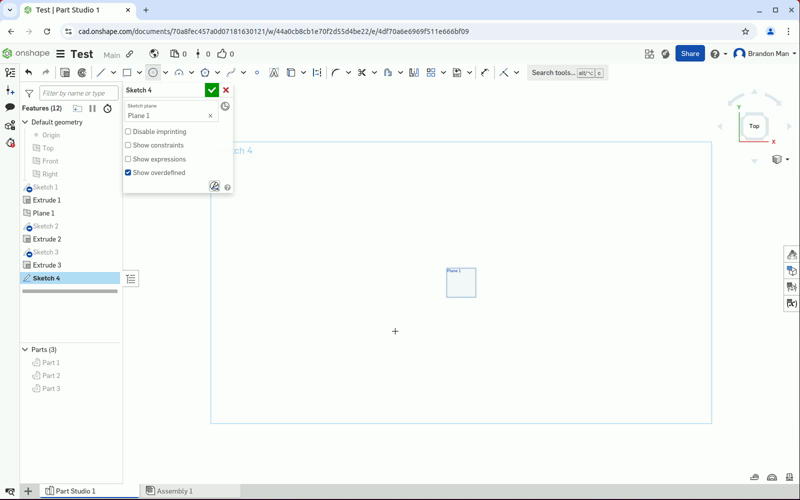
click(395, 330)
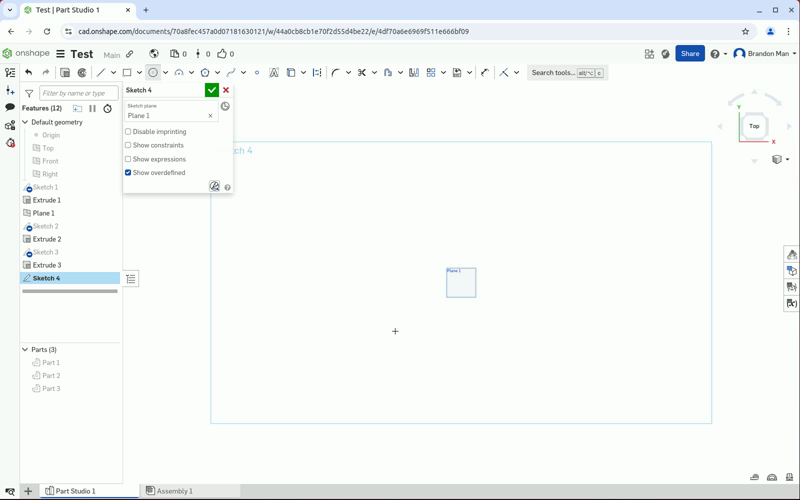
key_up(shift)
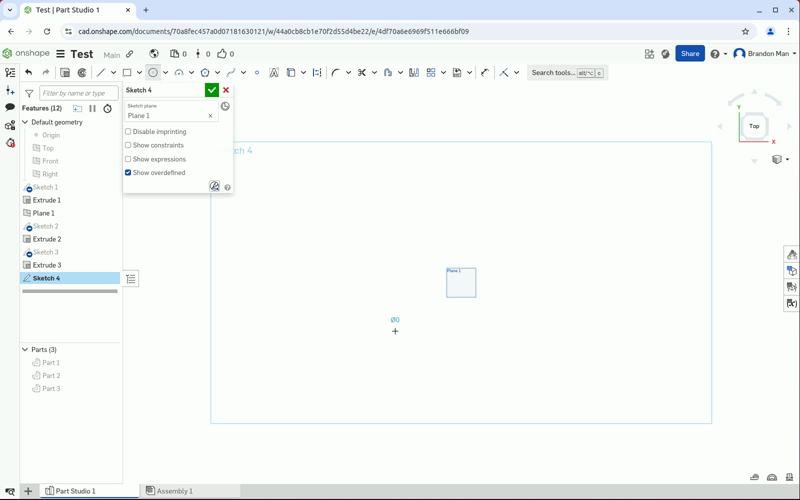
mouse_move(406, 330)
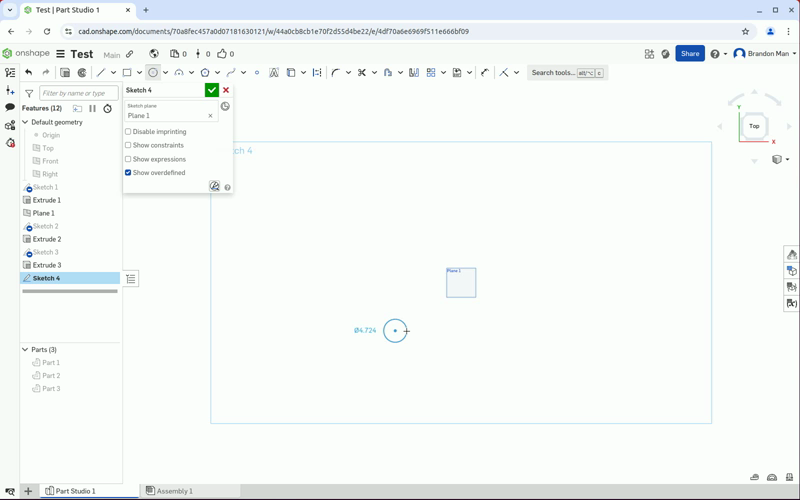
click(406, 330)
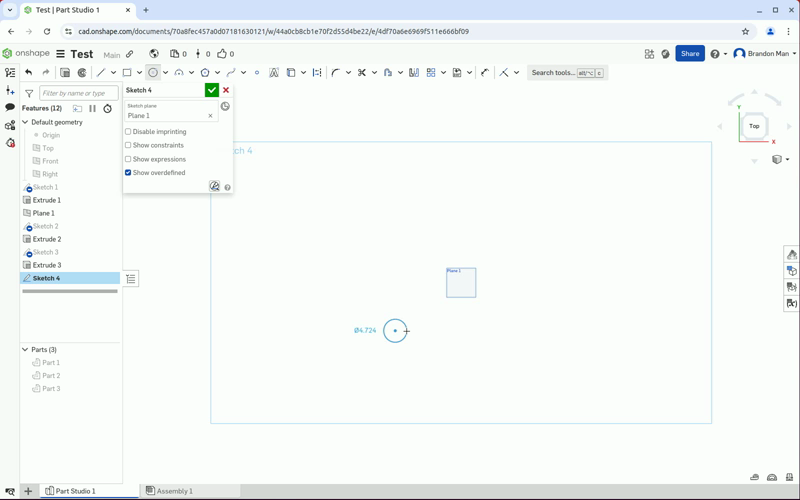
key(esc)
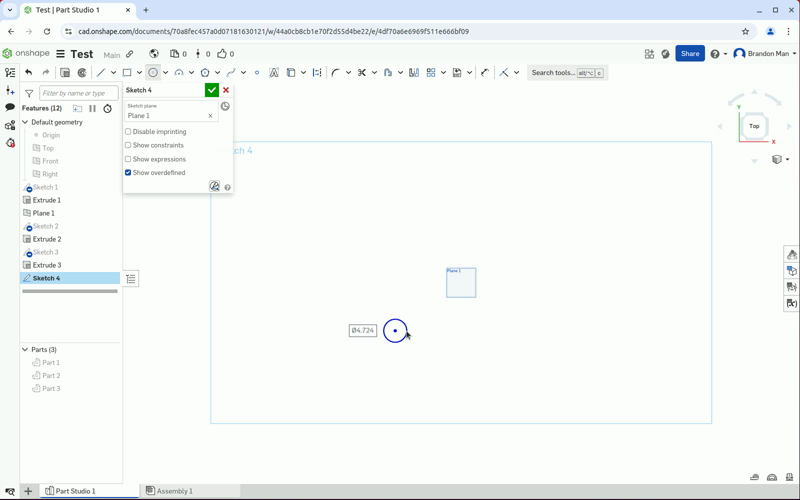
mouse_move(405, 326)
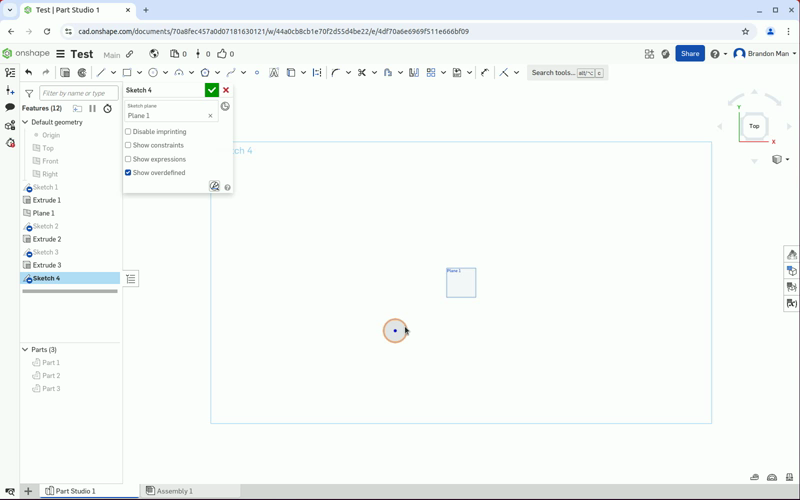
scroll(6)
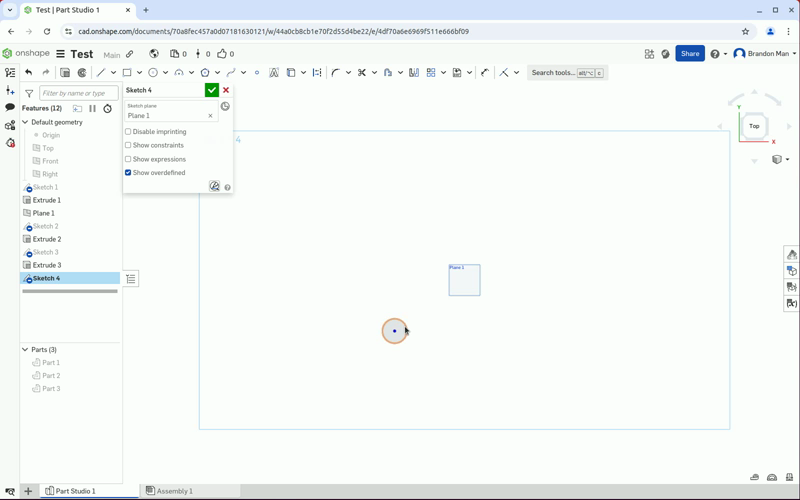
scroll(6)
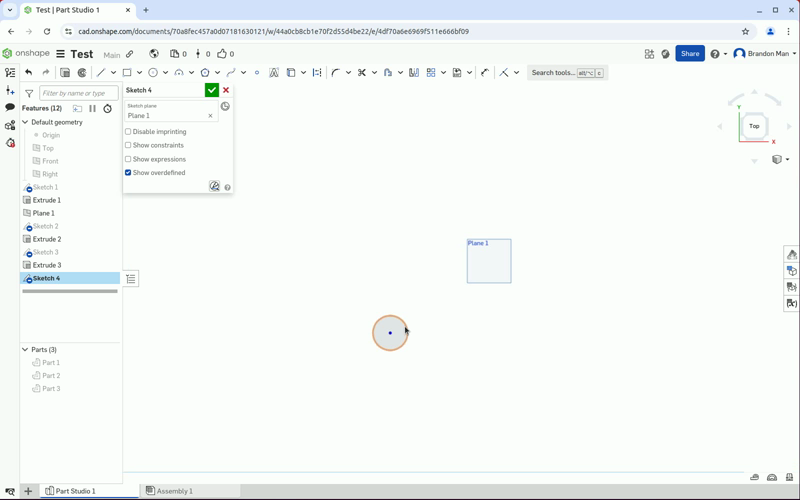
scroll(6)
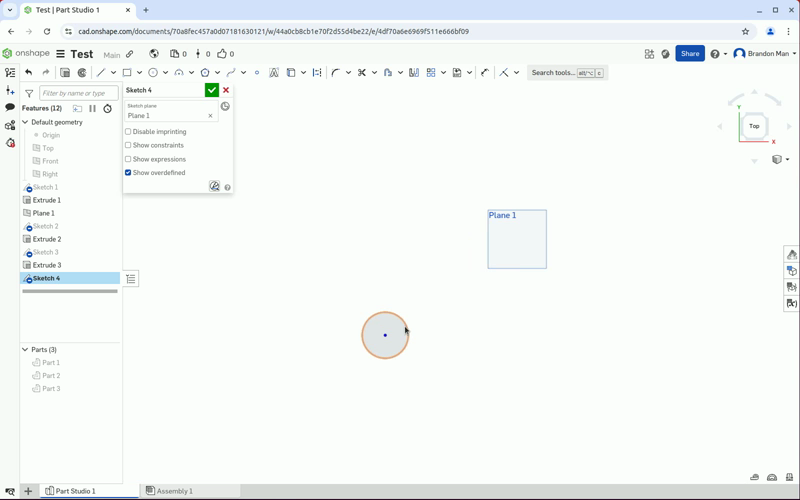
scroll(6)
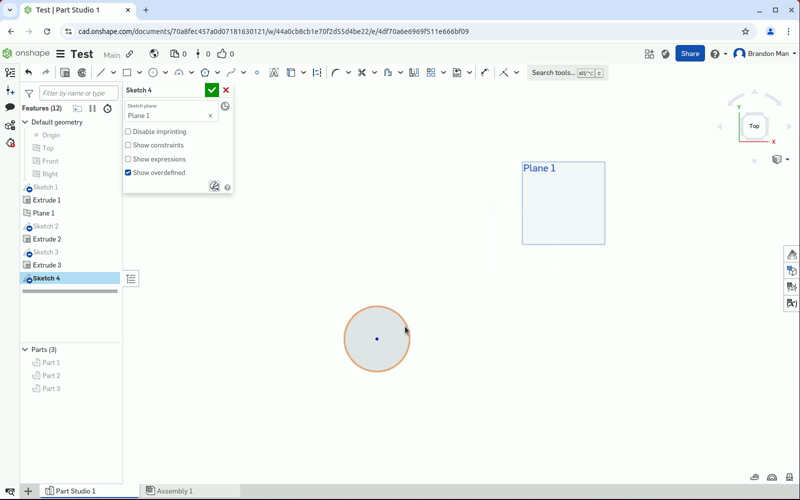
scroll(6)
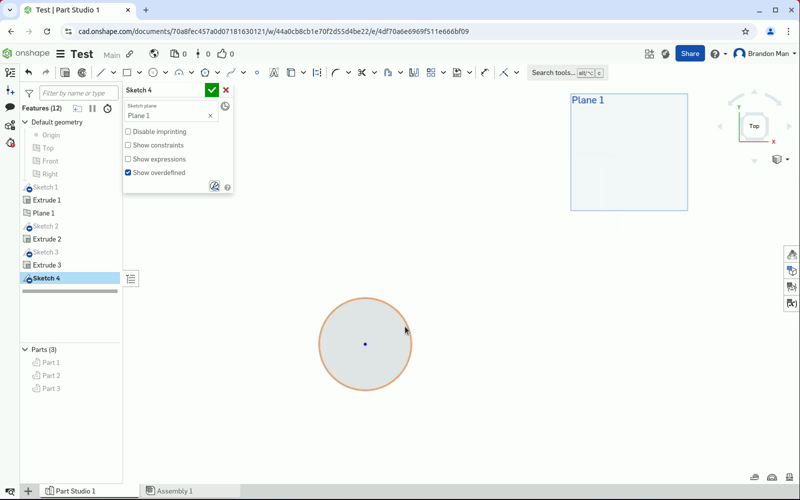
scroll(6)
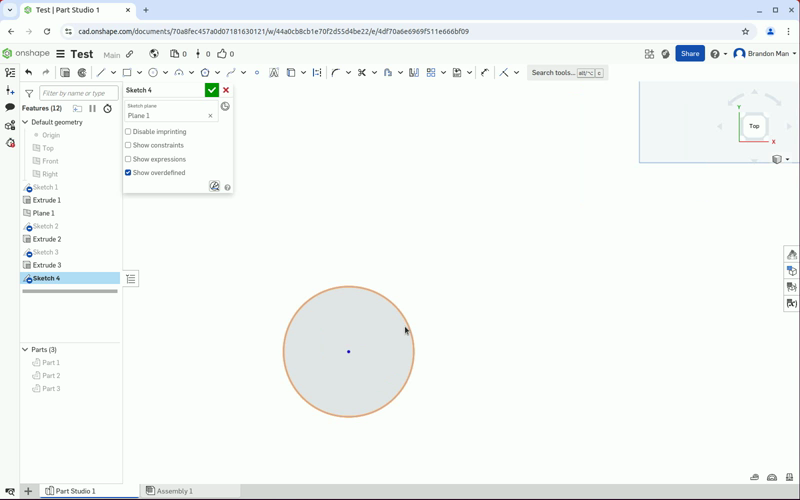
scroll(6)
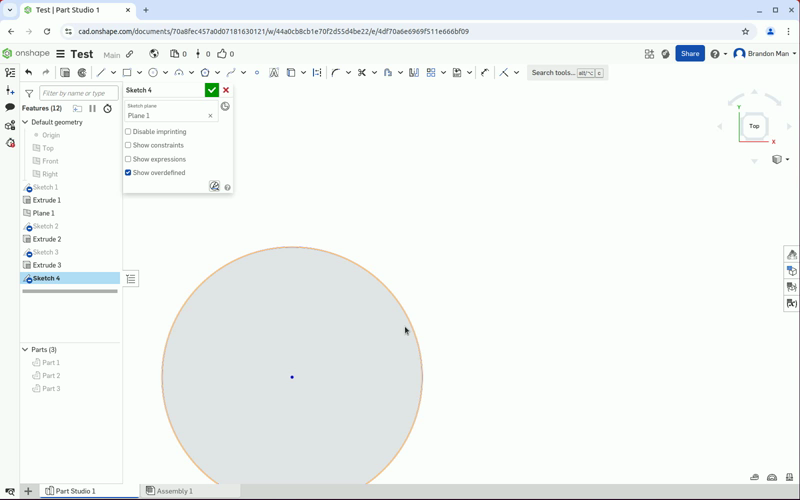
click(405, 326)
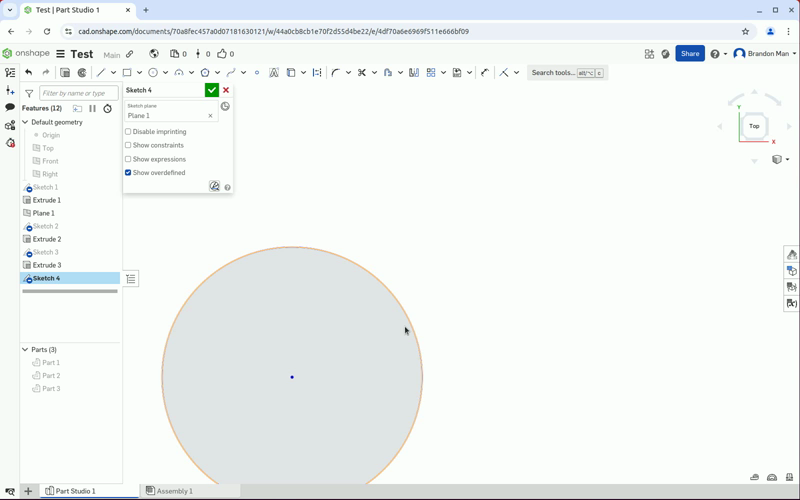
scroll(-6)
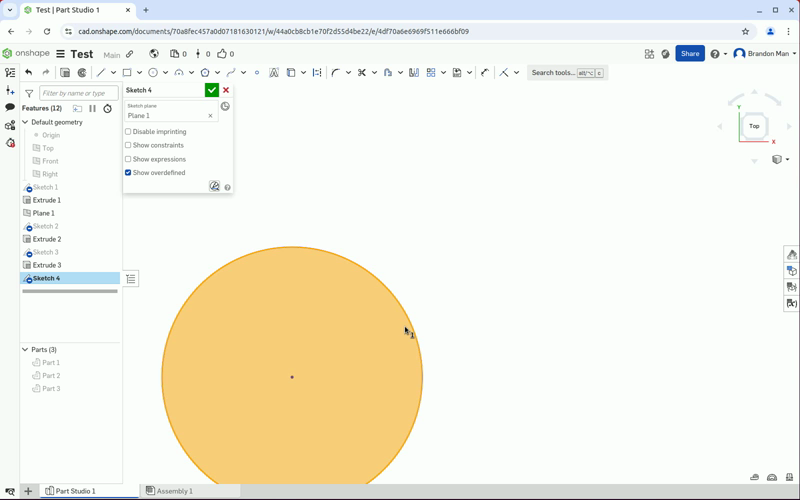
scroll(-6)
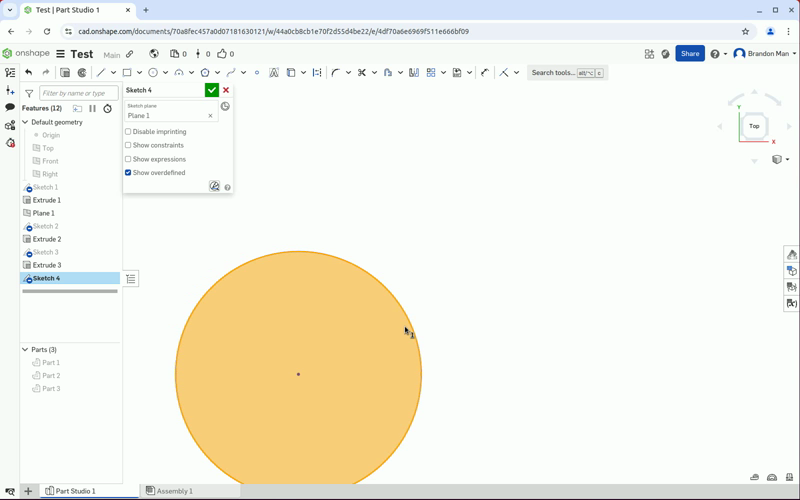
scroll(-6)
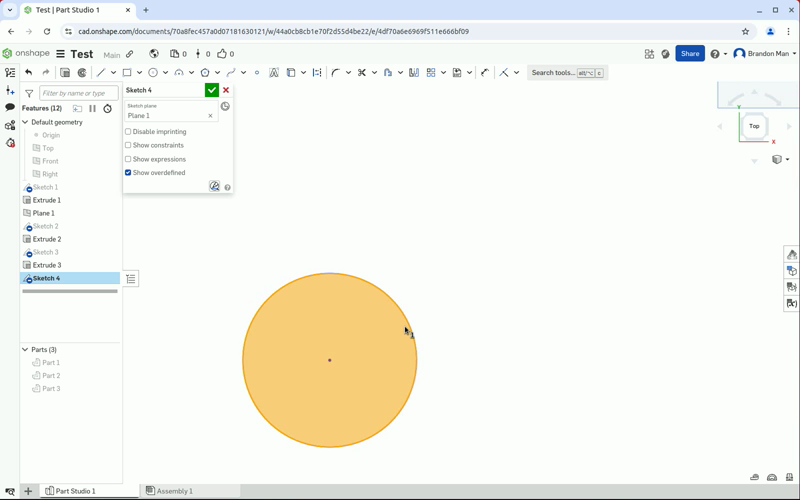
scroll(-6)
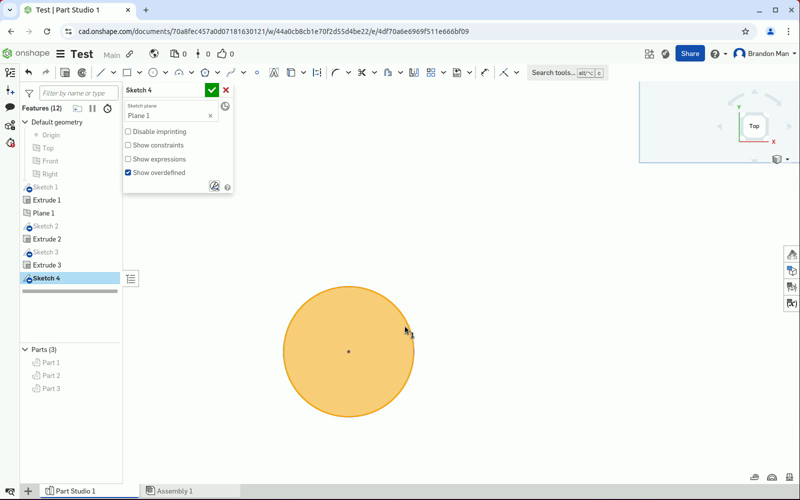
scroll(-6)
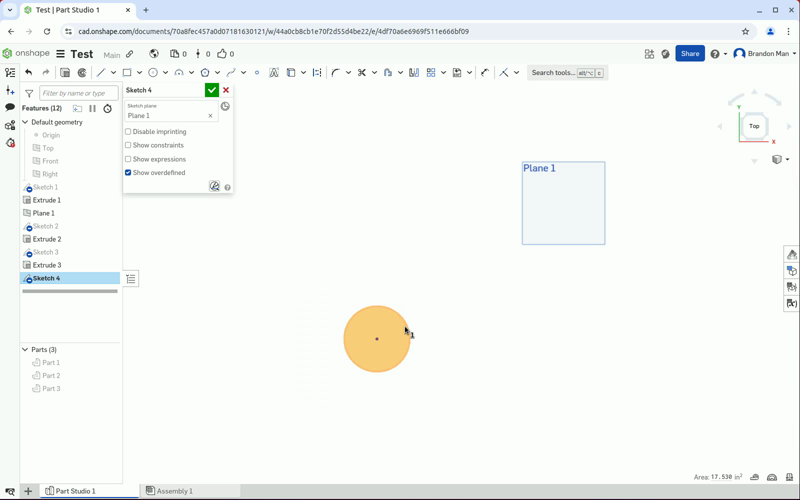
scroll(-6)
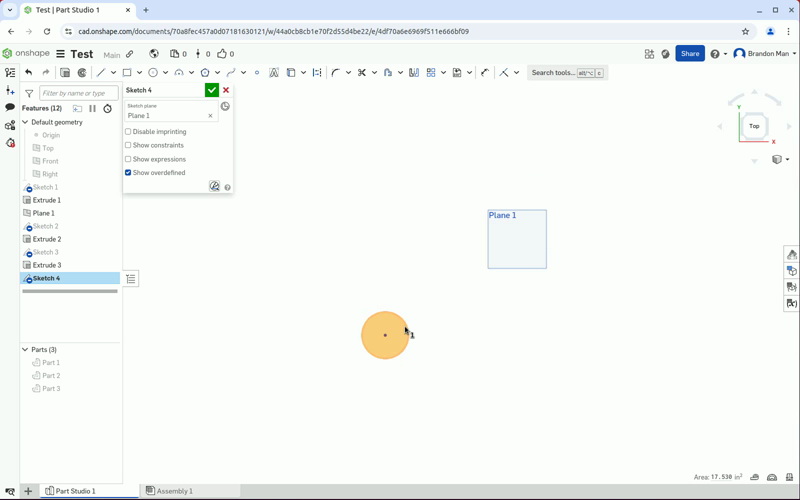
scroll(-6)
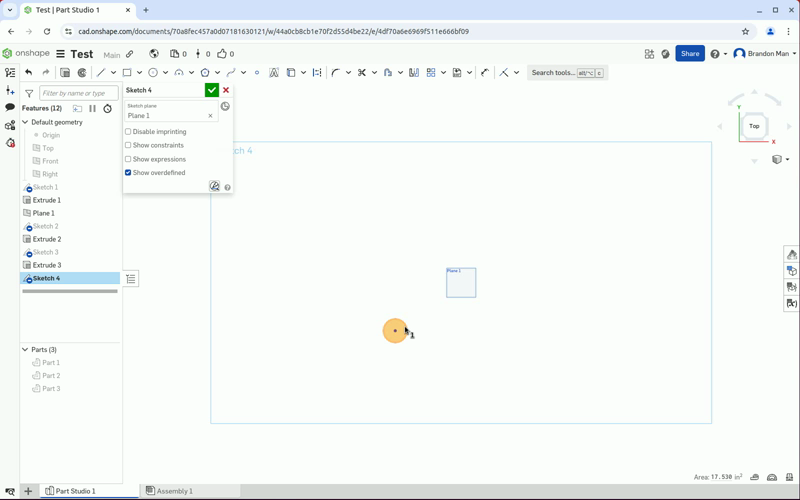
mouse_move(73, 352)
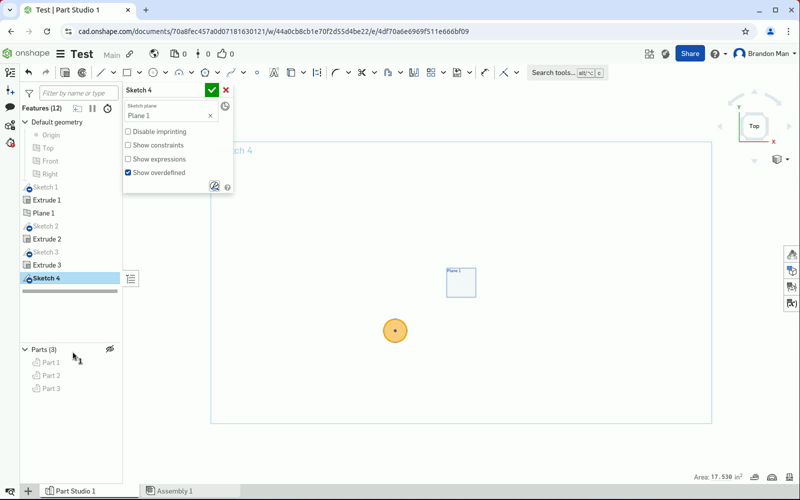
key(shift+y)
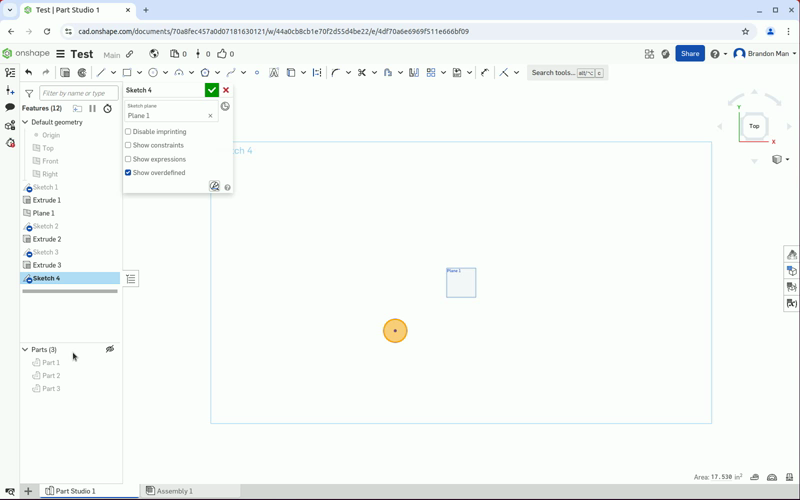
key(shift+e)
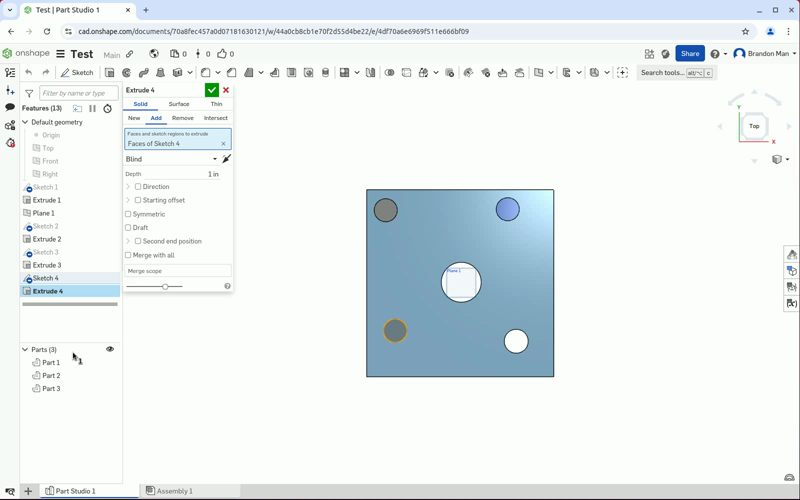
mouse_move(143, 106)
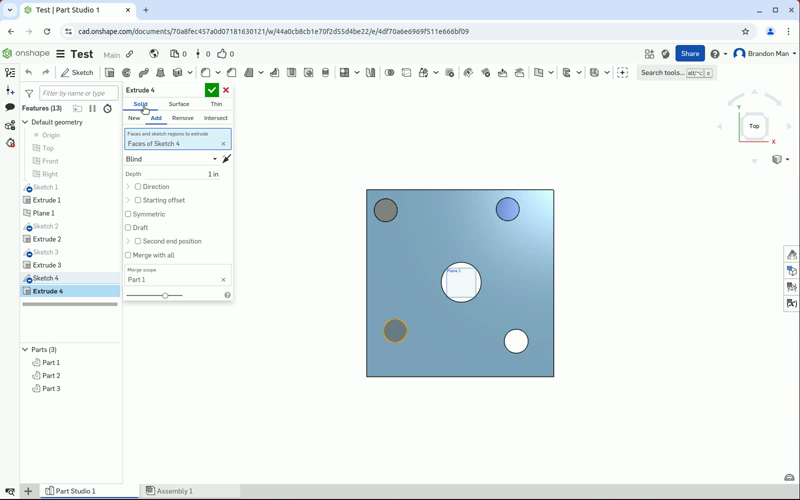
click(143, 106)
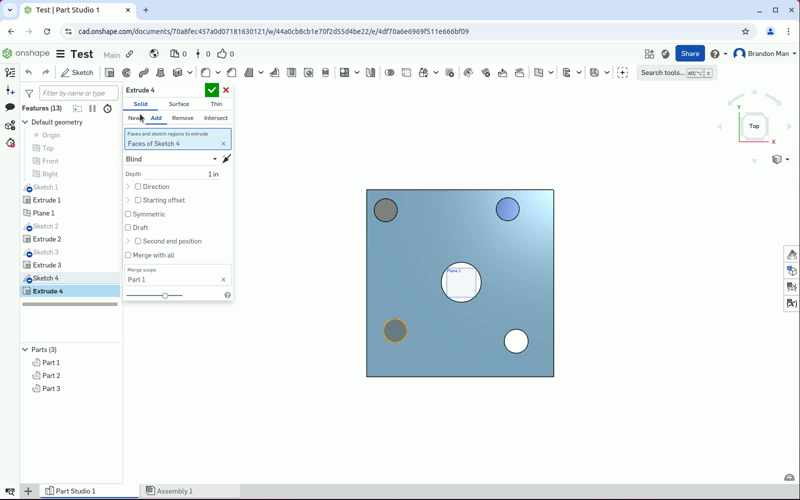
mouse_move(137, 120)
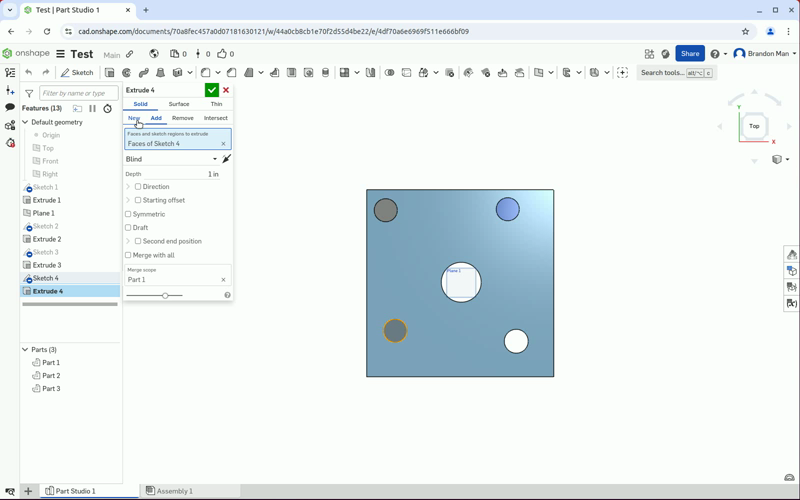
click(137, 120)
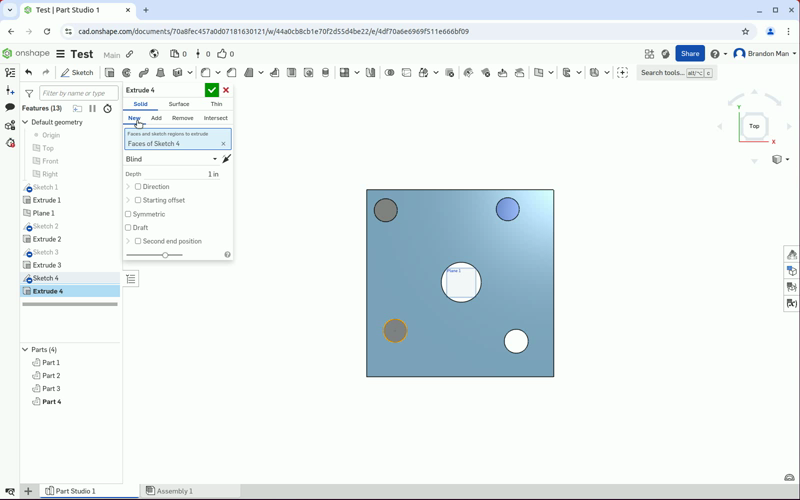
key(tab, 4)
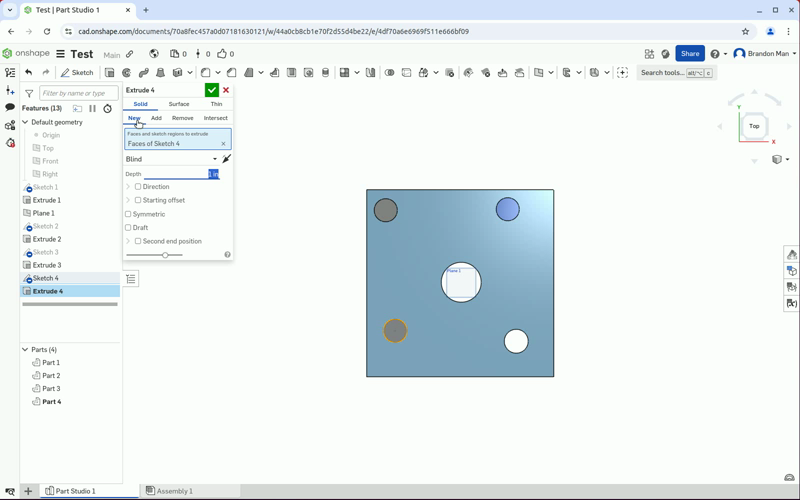
text(15.405)
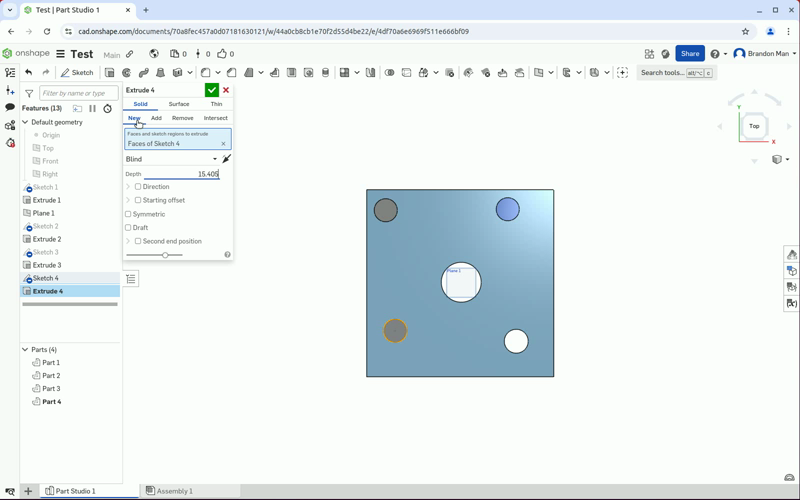
key(enter)
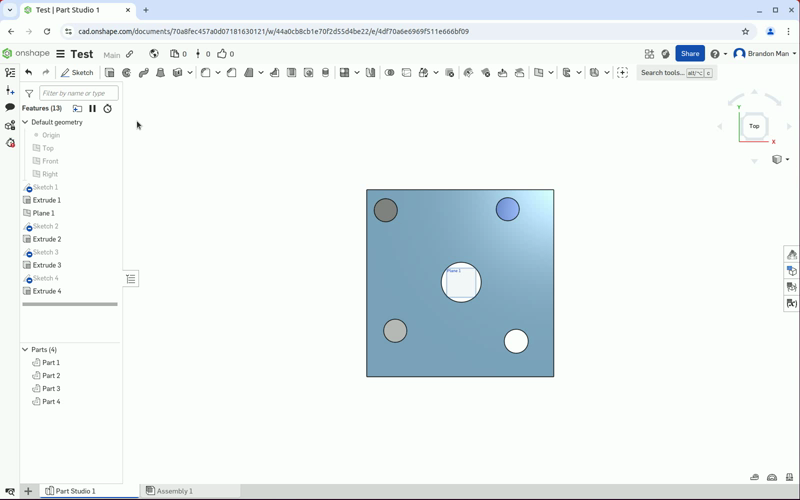
key(shift+h)
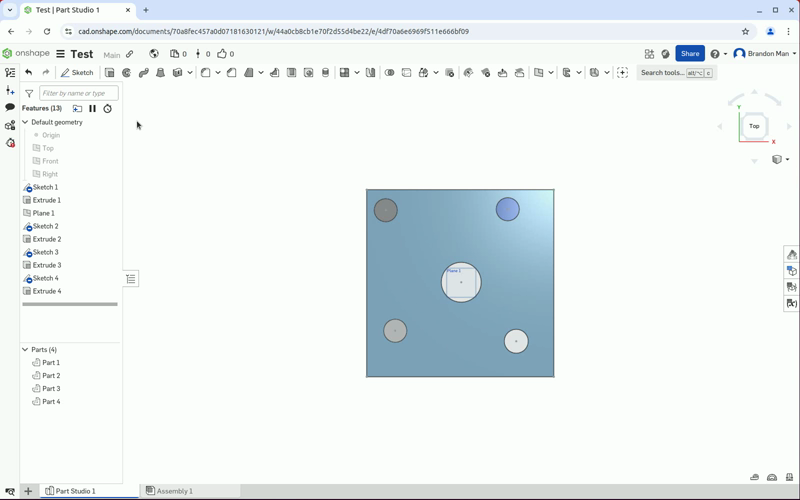
key(shift+h)
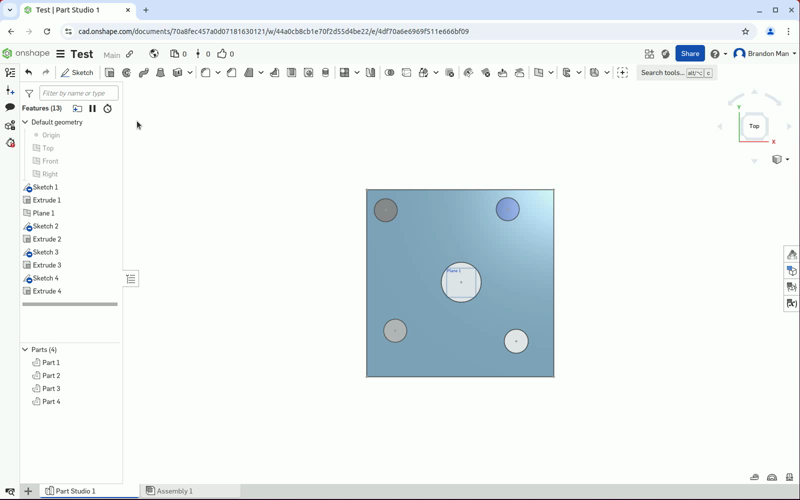
key(shift+7)
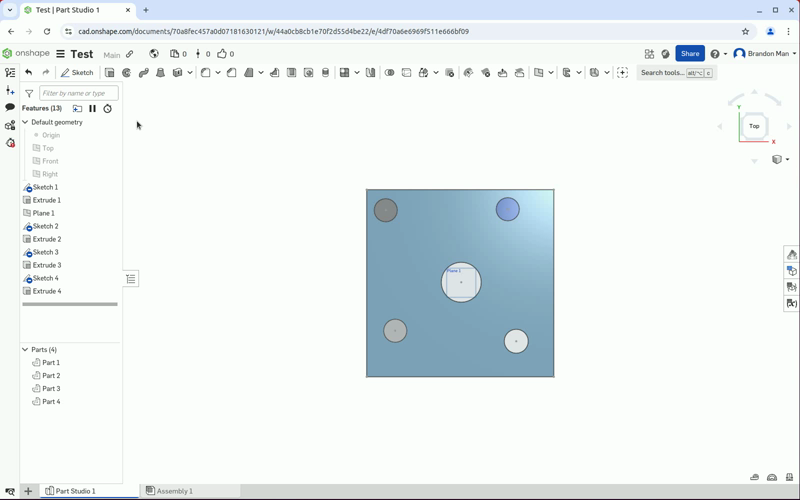
key(up, 3)
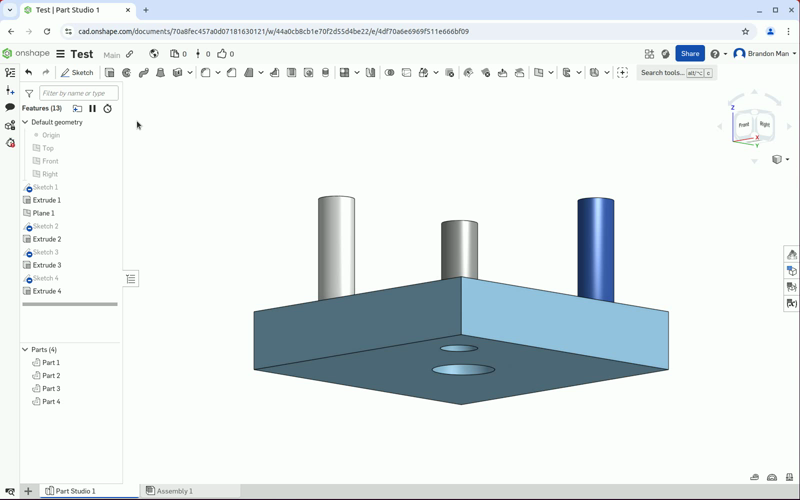
key(left, 3)
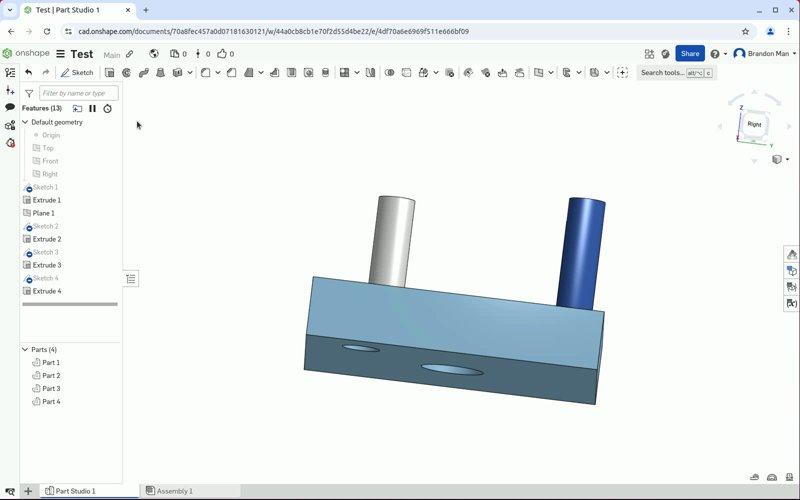
key(right, 3)
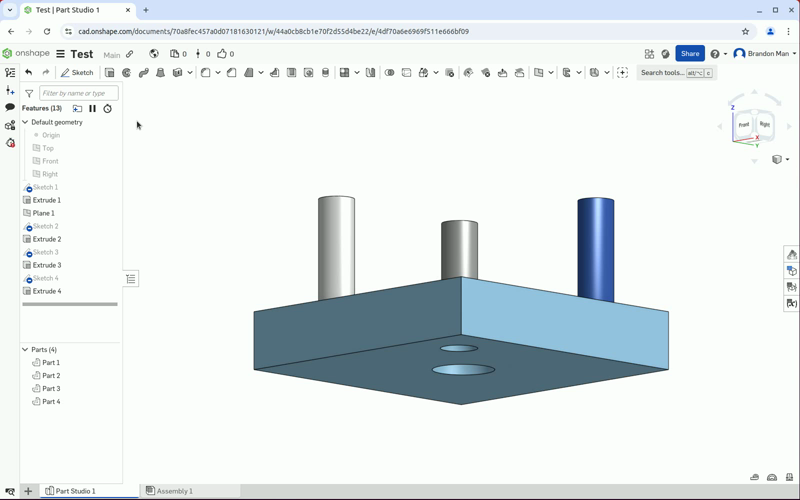
key(down, 3)
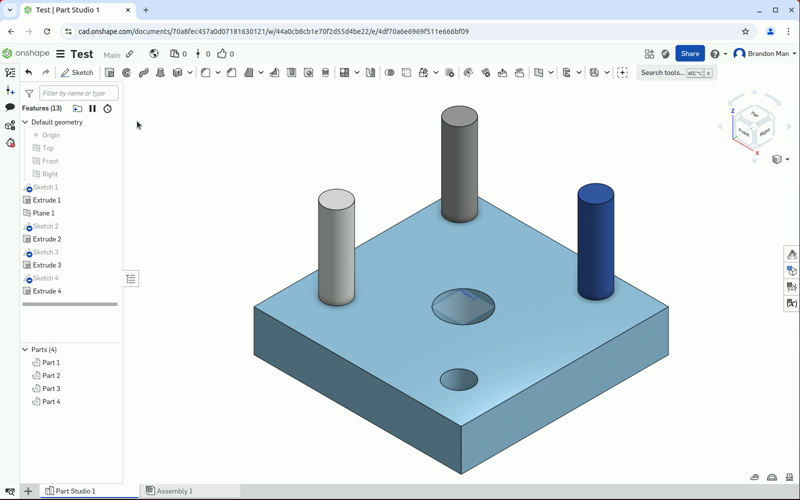
mouse_move(73, 189)
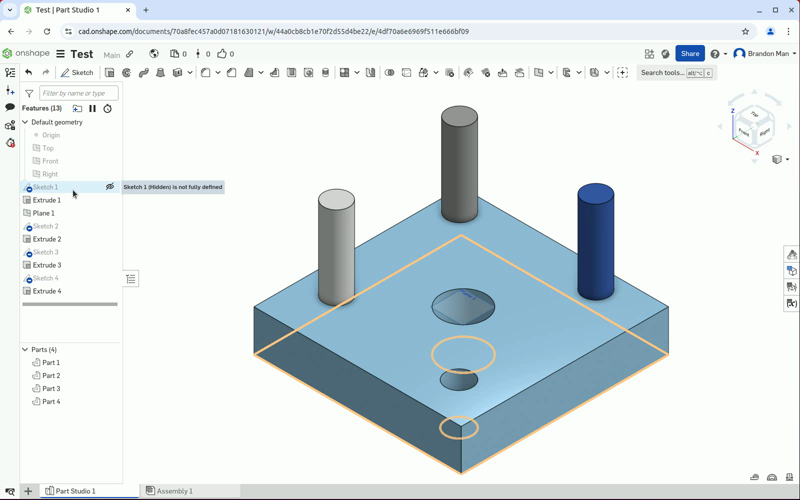
click(73, 189)